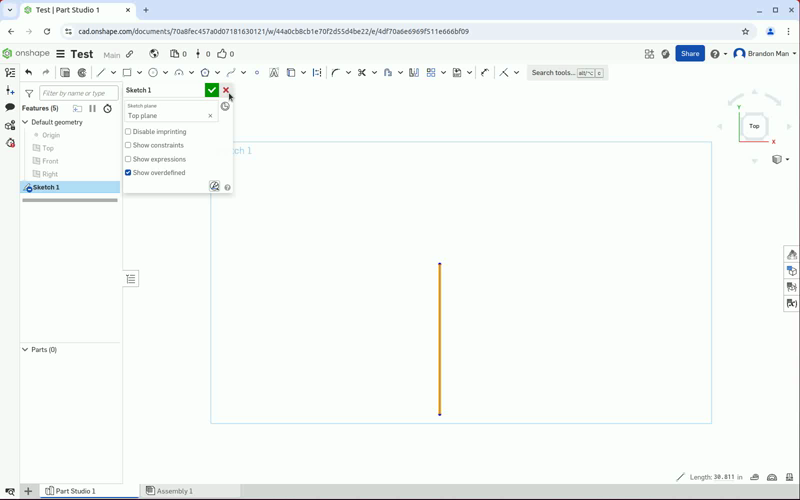
key(shift+h)
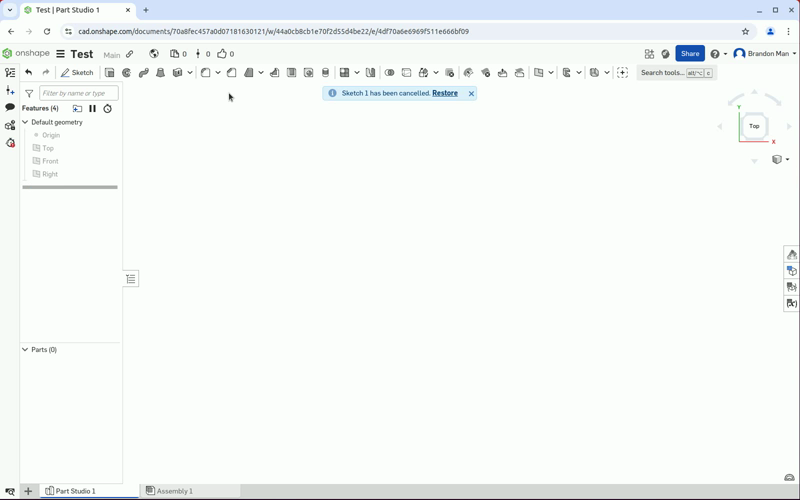
mouse_move(73, 352)
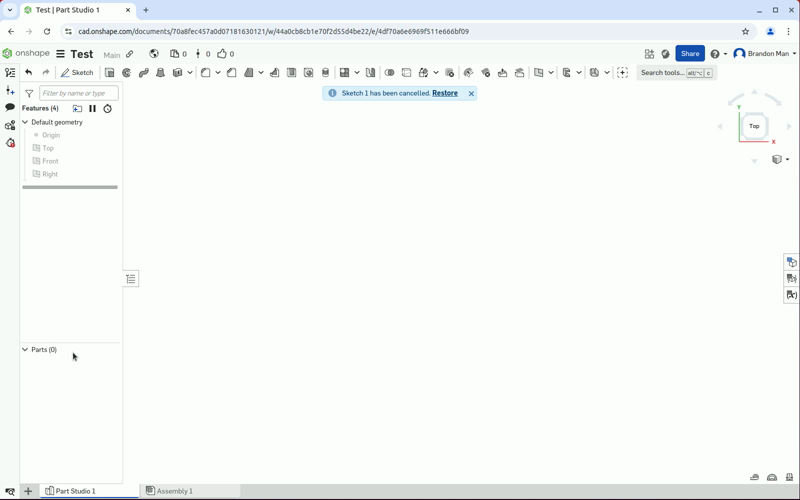
key(y)
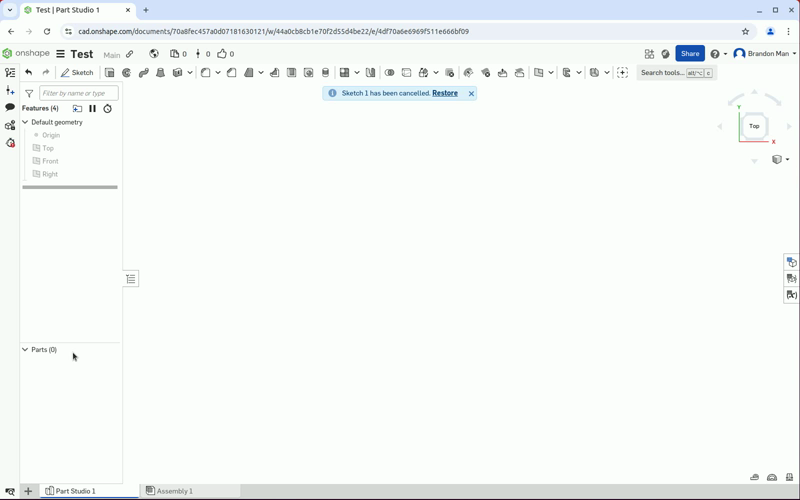
key(shift+p)
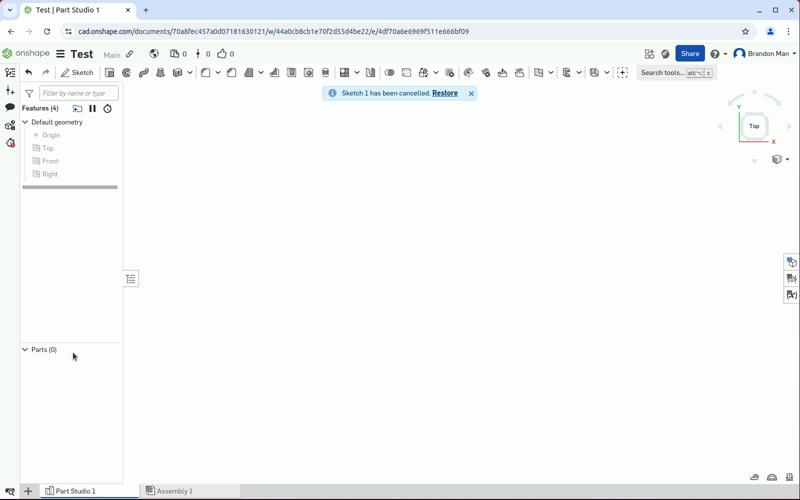
key(space)
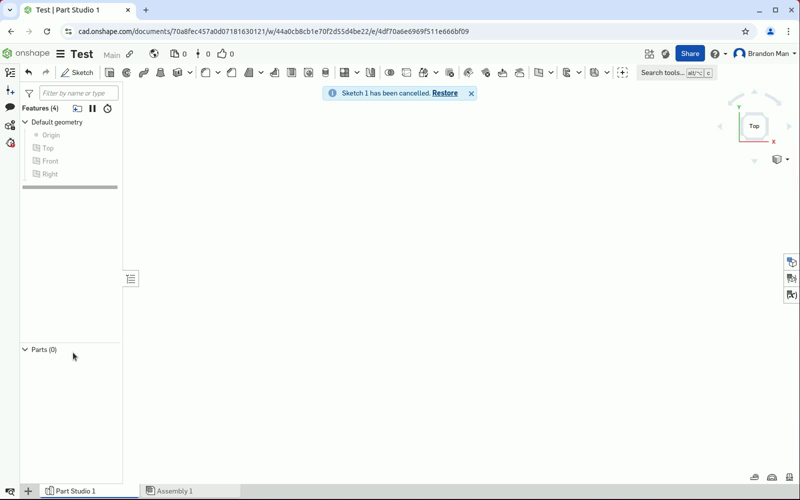
key_down(shift)
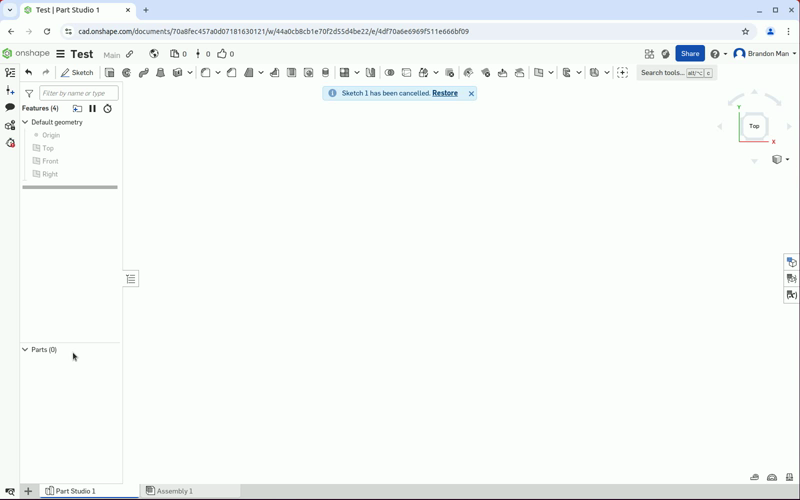
key(up)
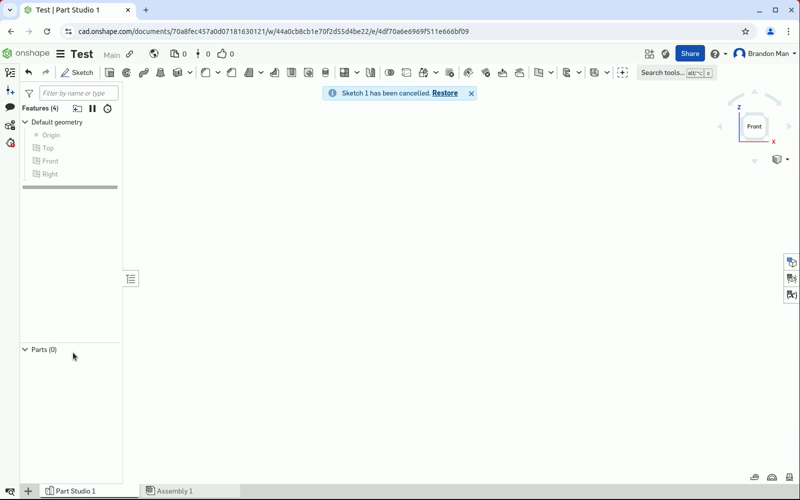
key_up(shift)
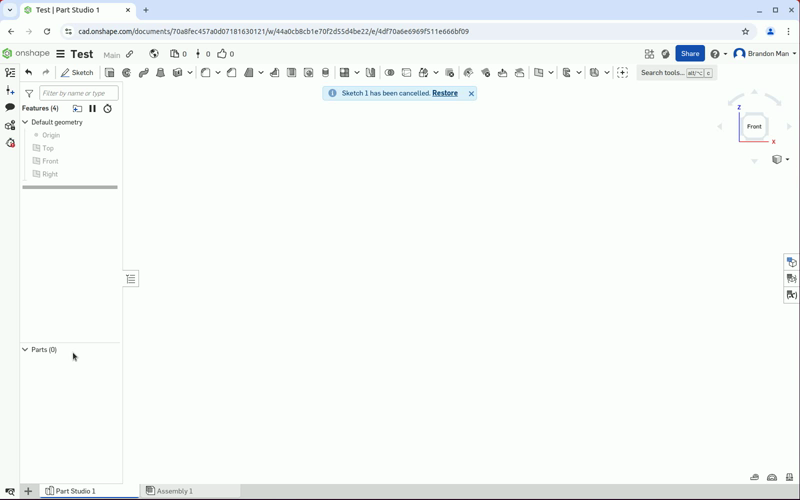
mouse_move(73, 352)
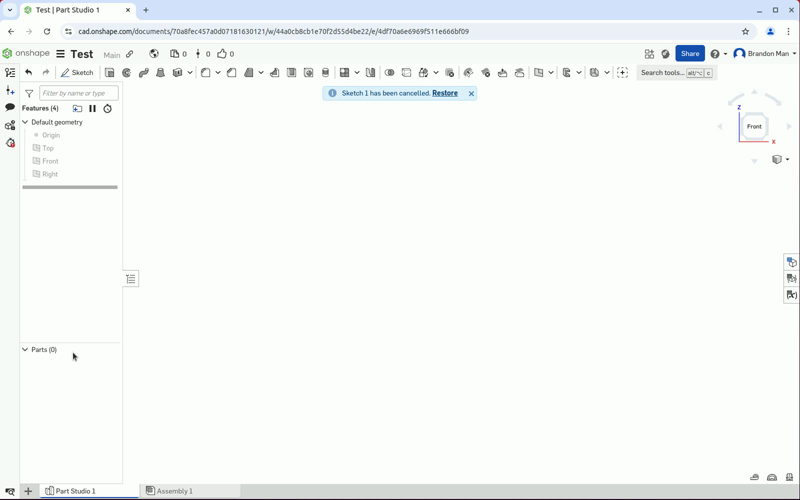
key(shift+y)
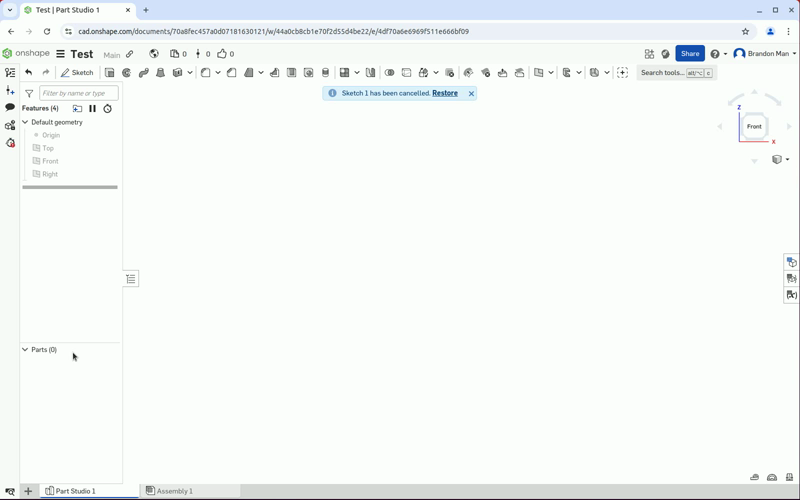
key(shift+s)
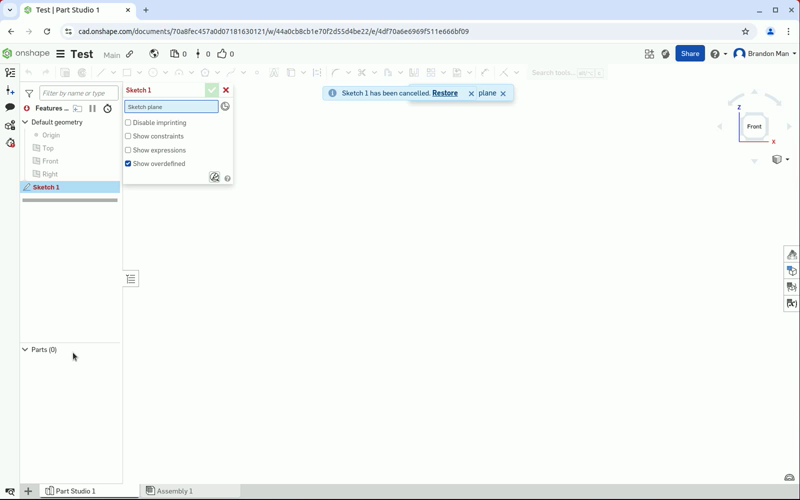
mouse_move(73, 163)
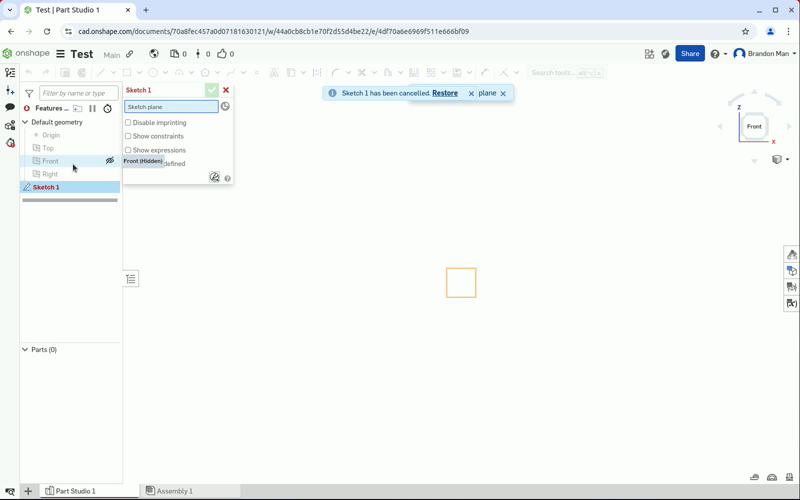
click(73, 163)
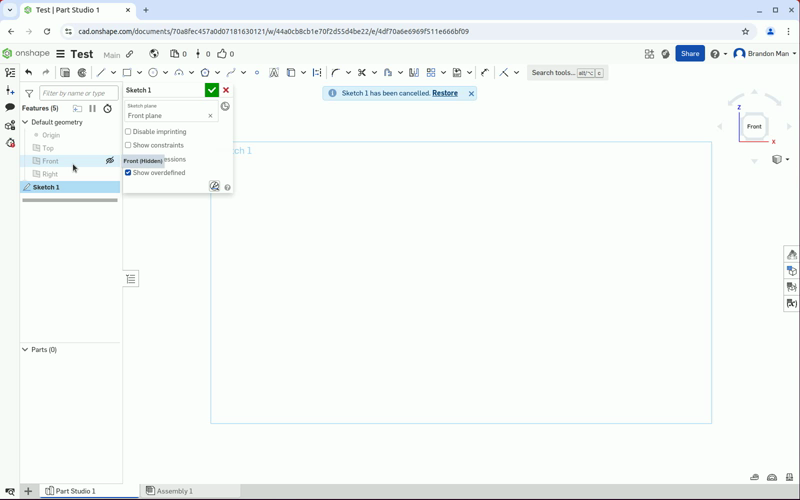
mouse_move(73, 352)
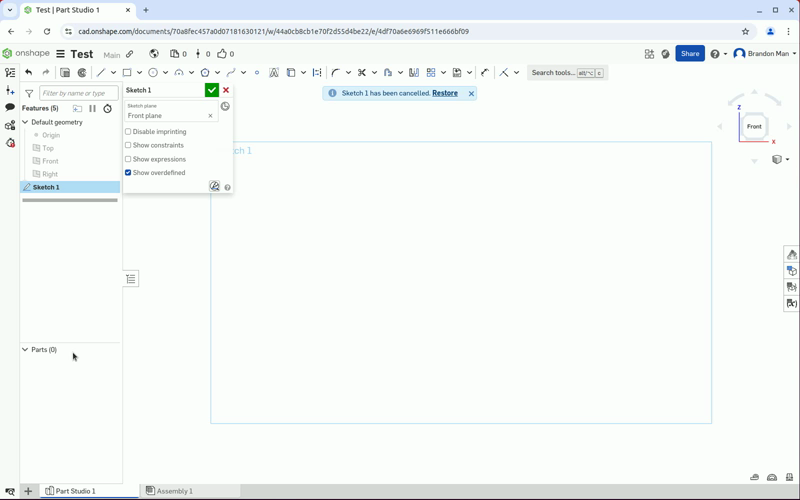
key(y)
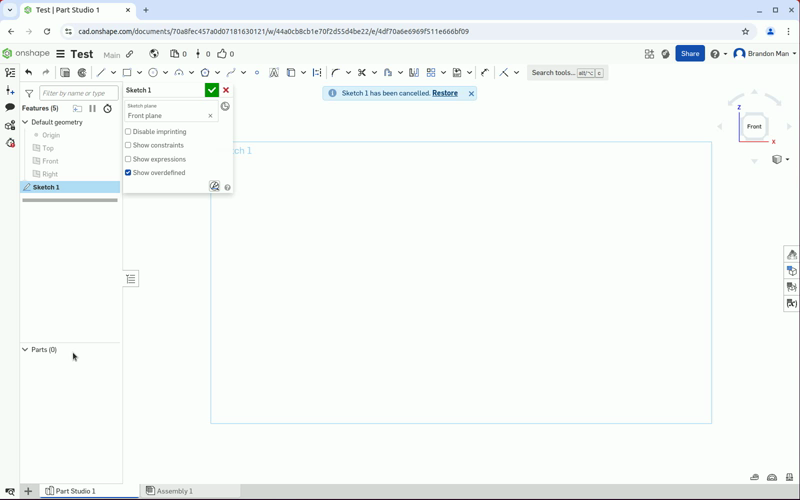
key(l)
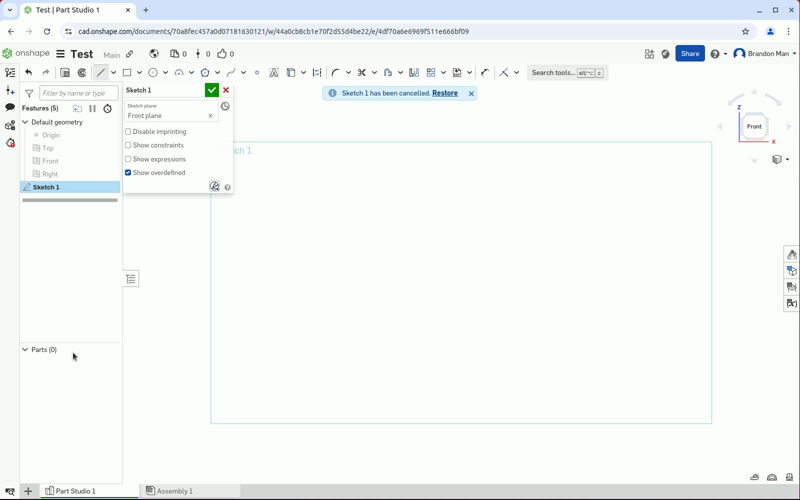
key_down(shift)
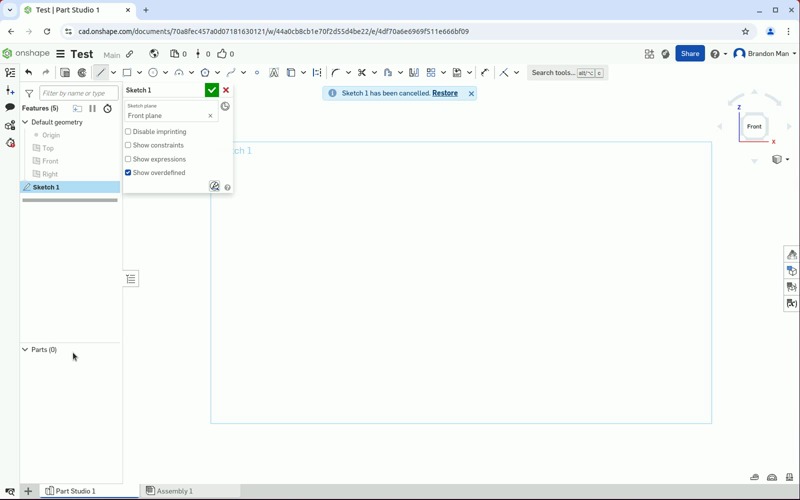
mouse_move(399, 282)
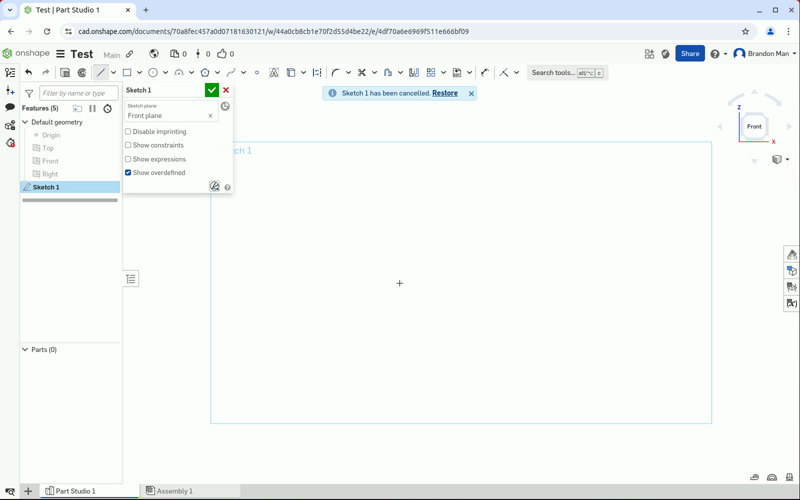
click(399, 282)
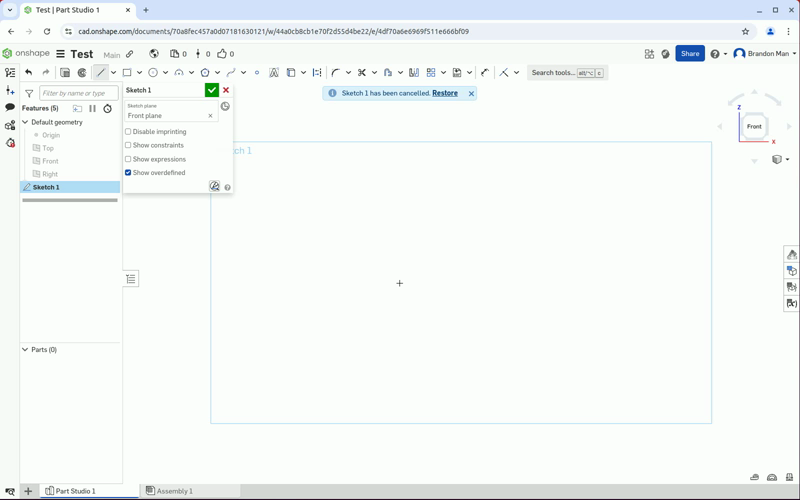
key_up(shift)
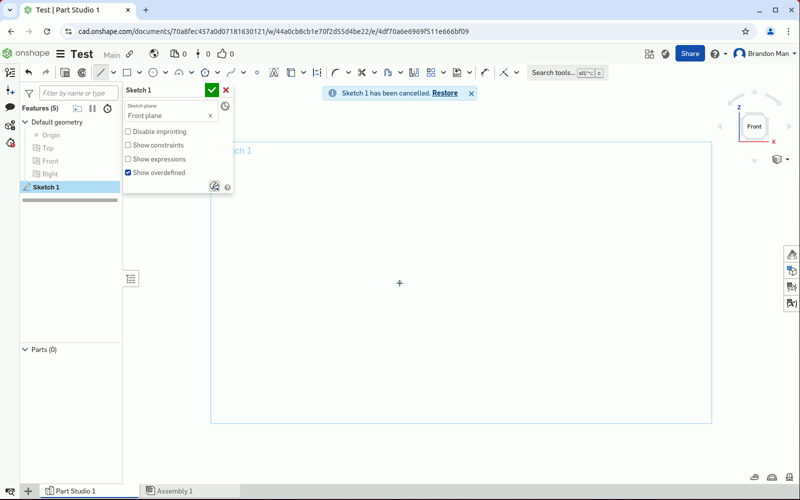
key_down(shift)
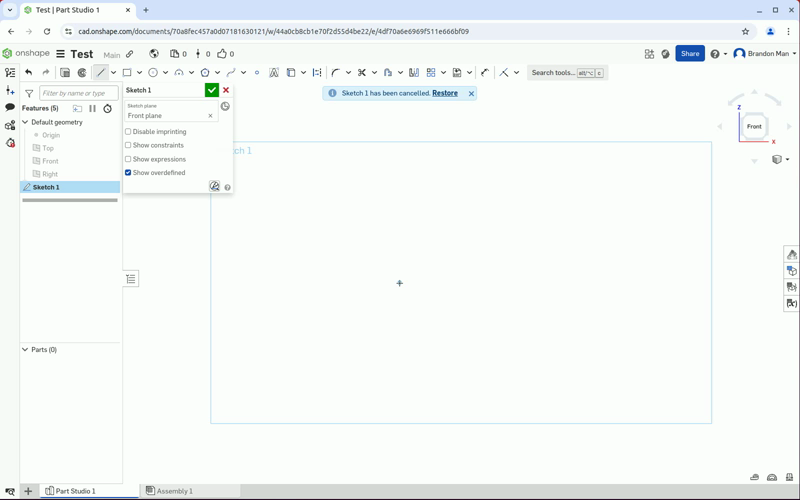
mouse_move(521, 282)
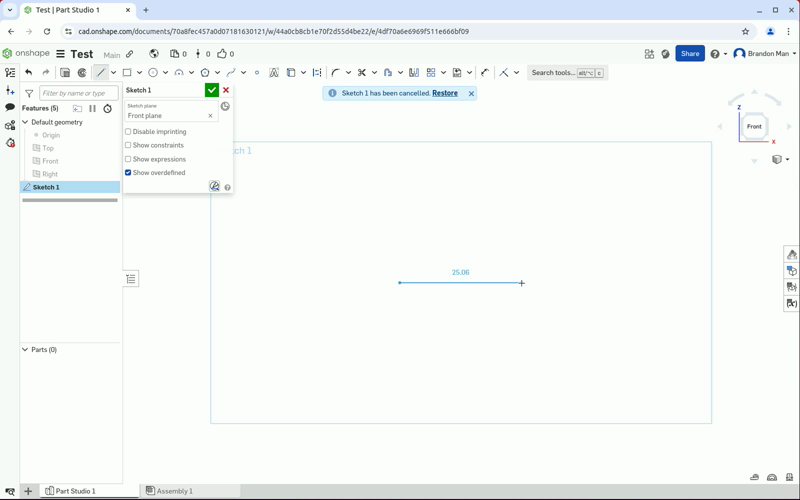
click(521, 282)
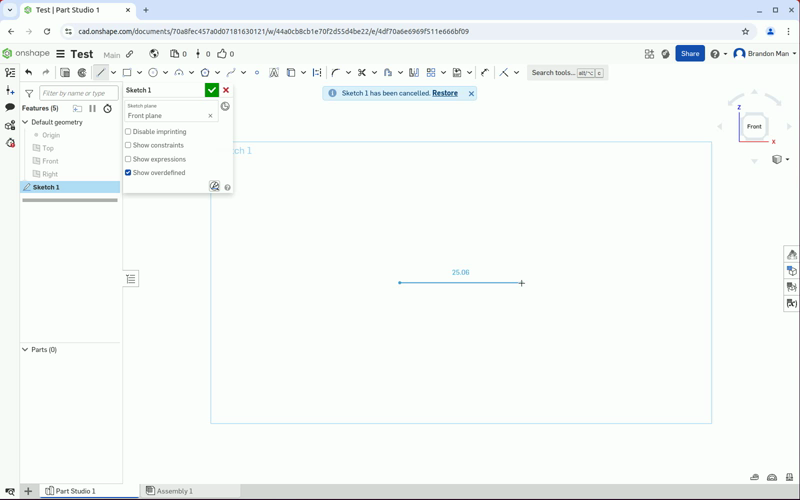
key_up(shift)
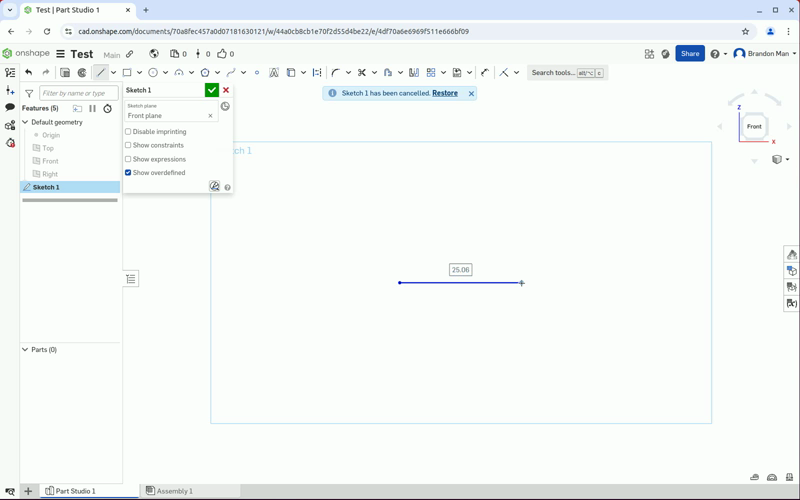
key_down(shift)
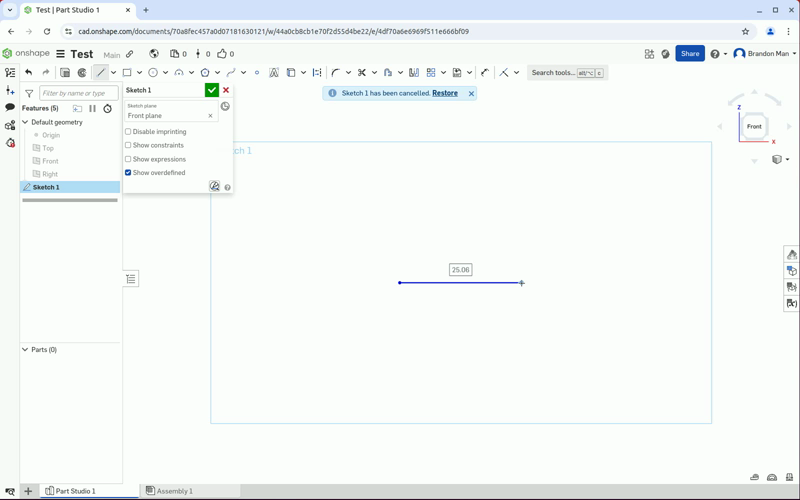
mouse_move(494, 170)
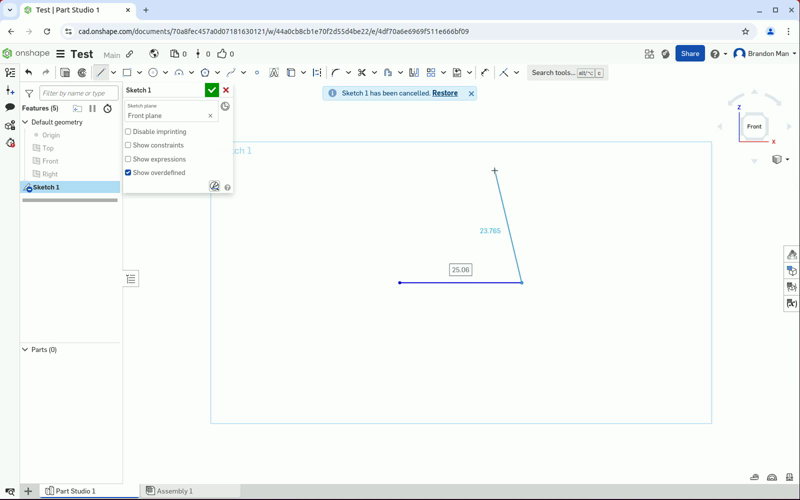
click(494, 170)
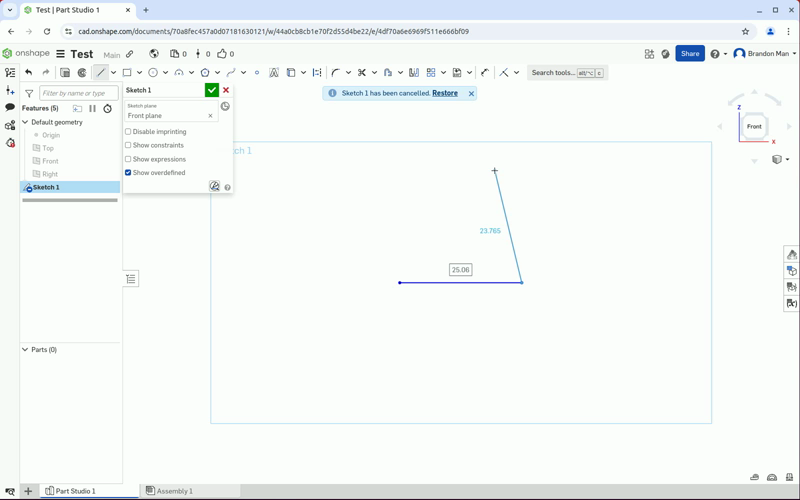
key_up(shift)
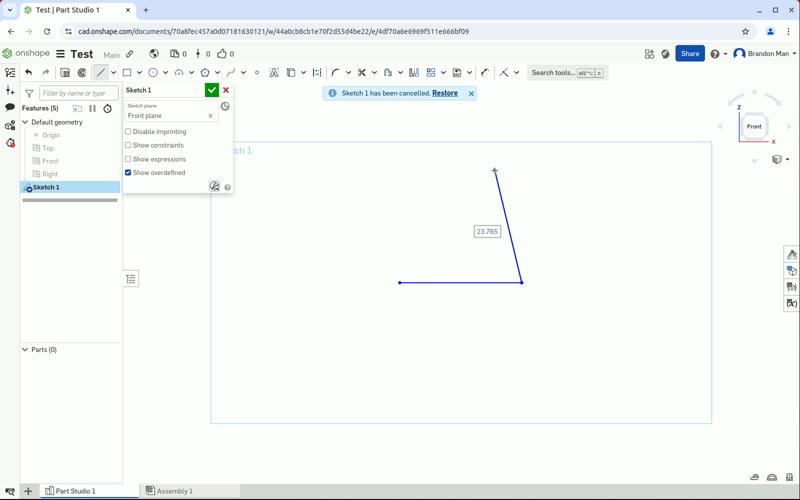
key_down(shift)
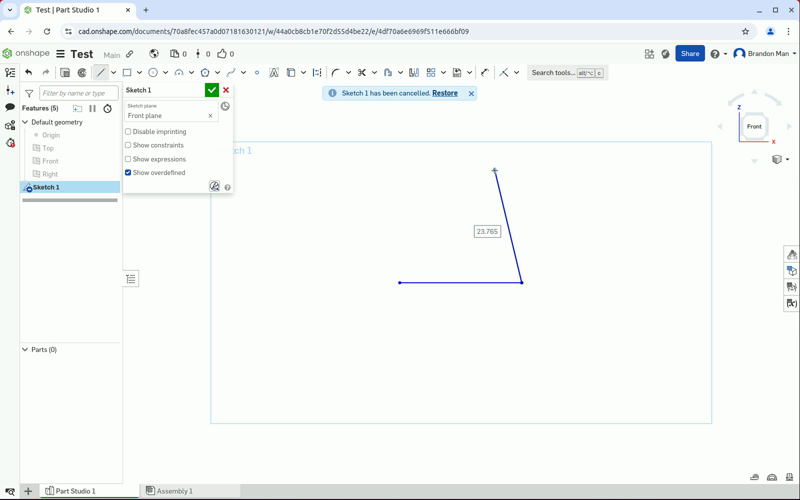
mouse_move(426, 170)
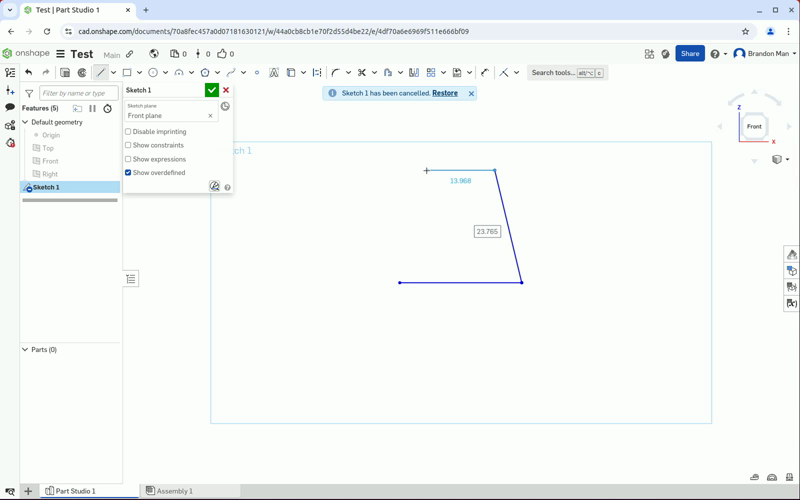
click(426, 170)
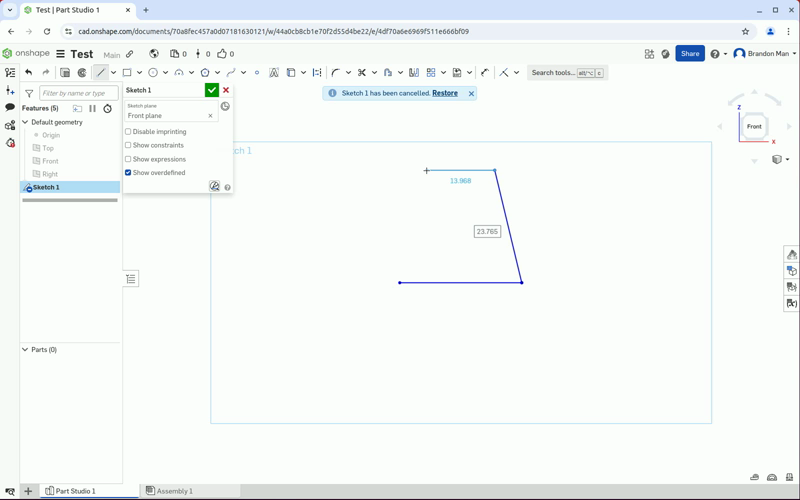
key_up(shift)
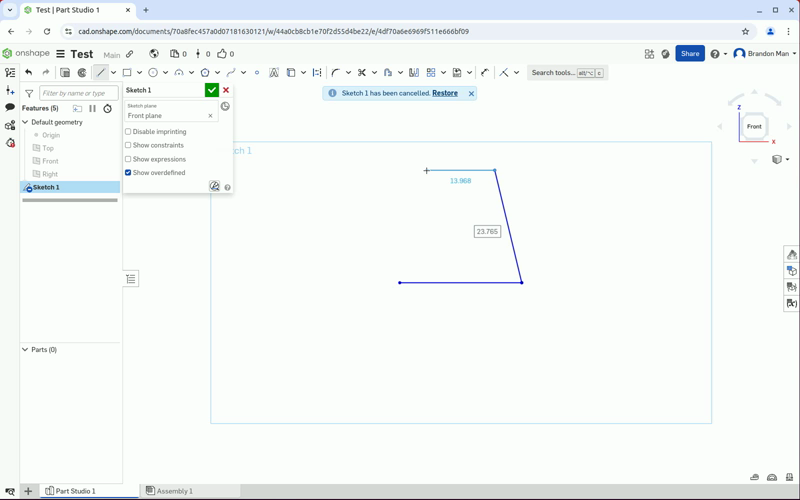
key_down(shift)
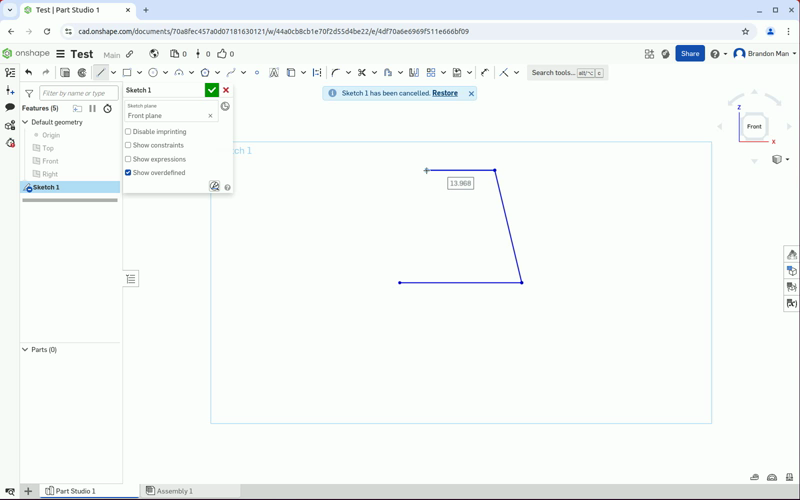
mouse_move(399, 282)
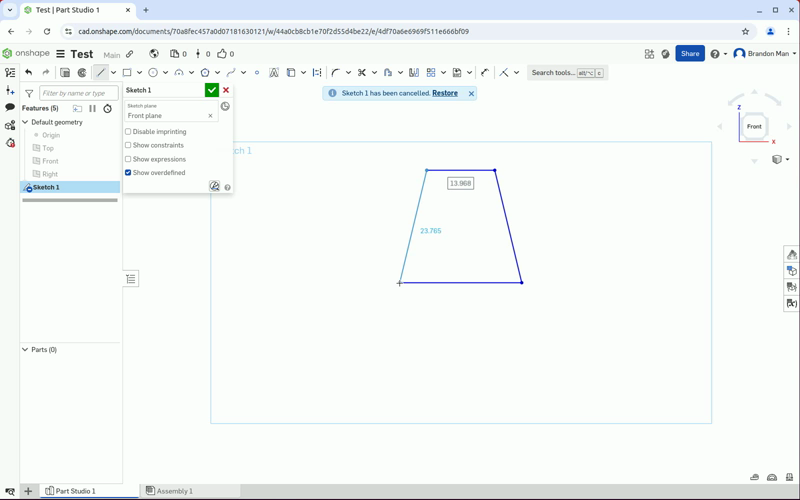
key_up(shift)
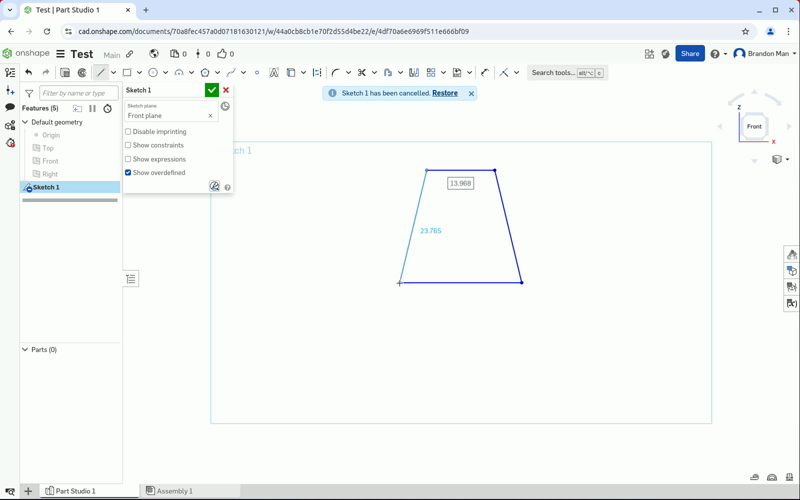
click(399, 282)
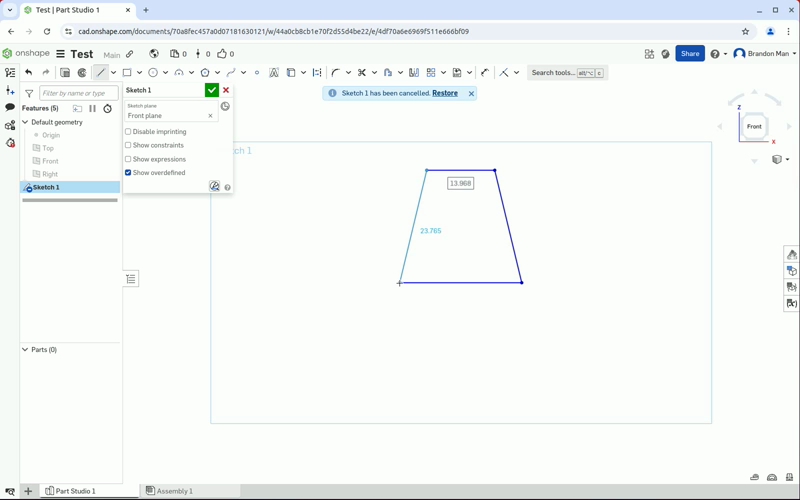
key(esc)
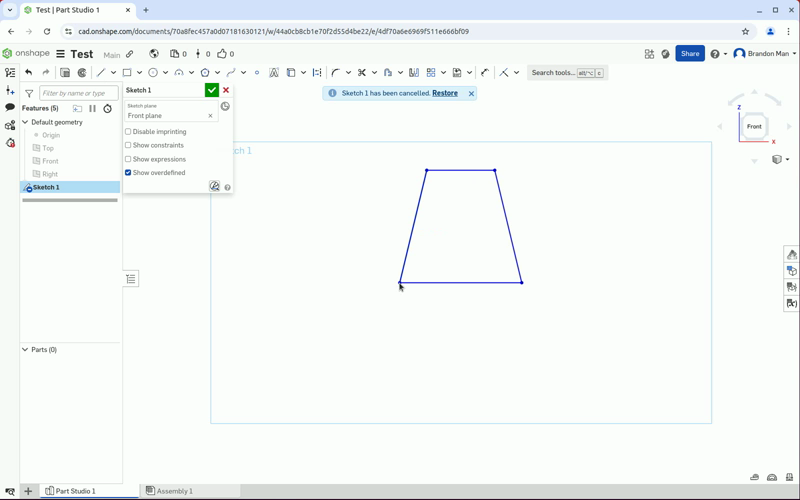
mouse_move(475, 241)
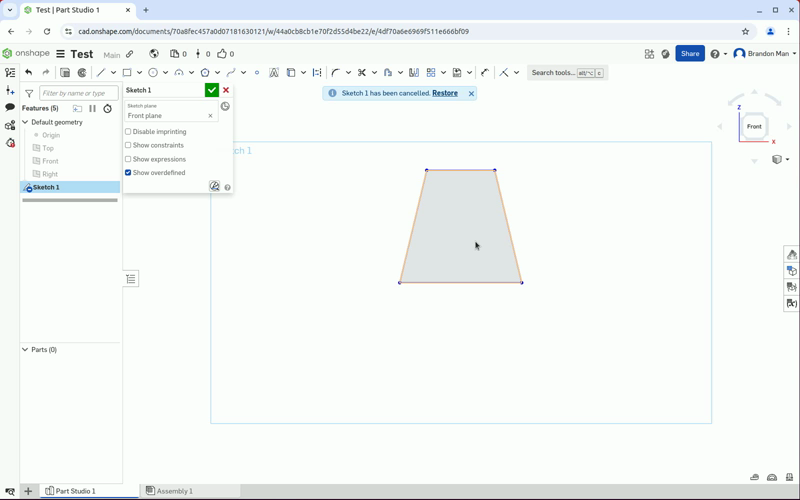
click(475, 241)
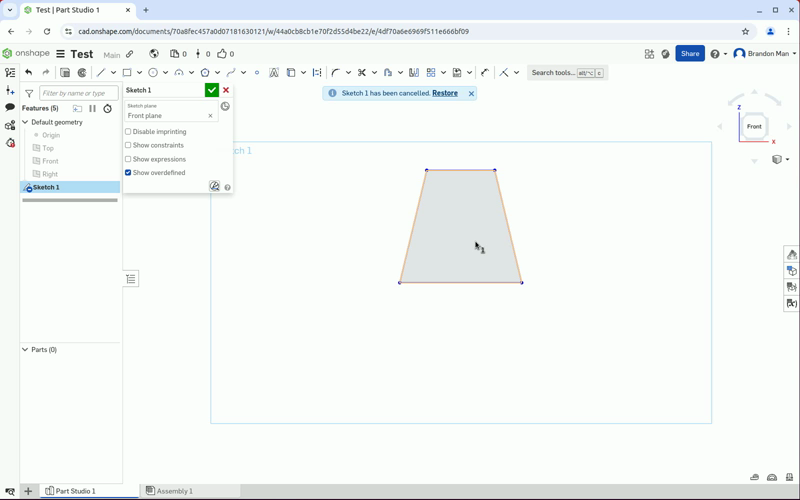
mouse_move(73, 352)
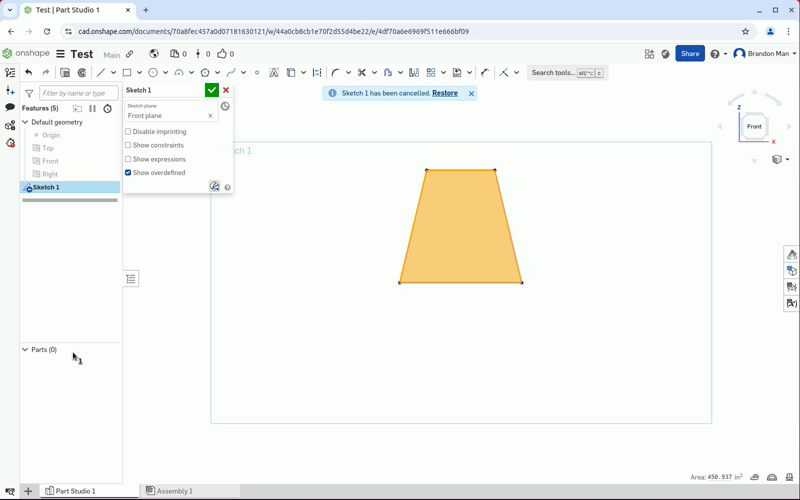
key(shift+y)
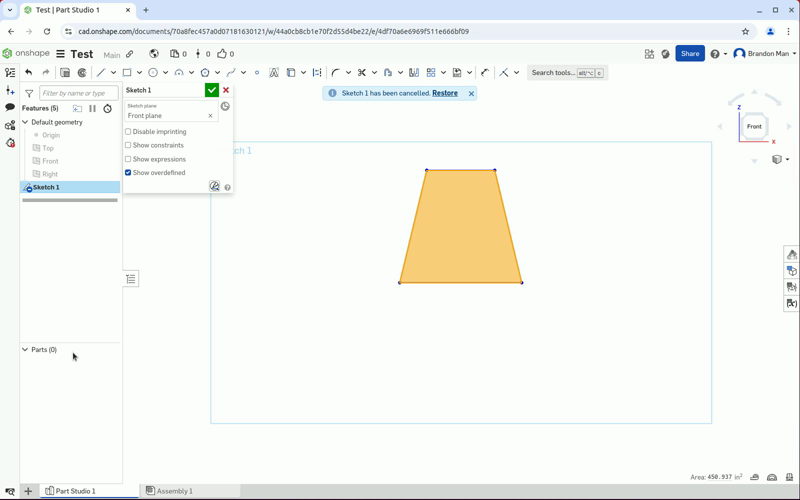
key(shift+e)
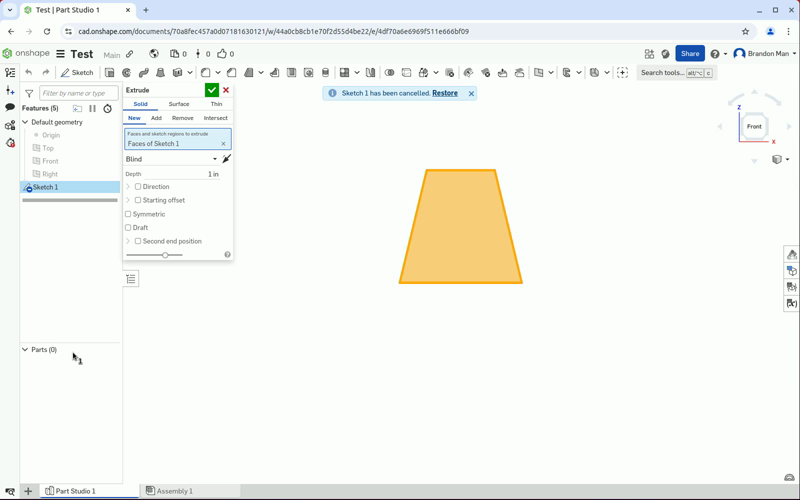
mouse_move(143, 106)
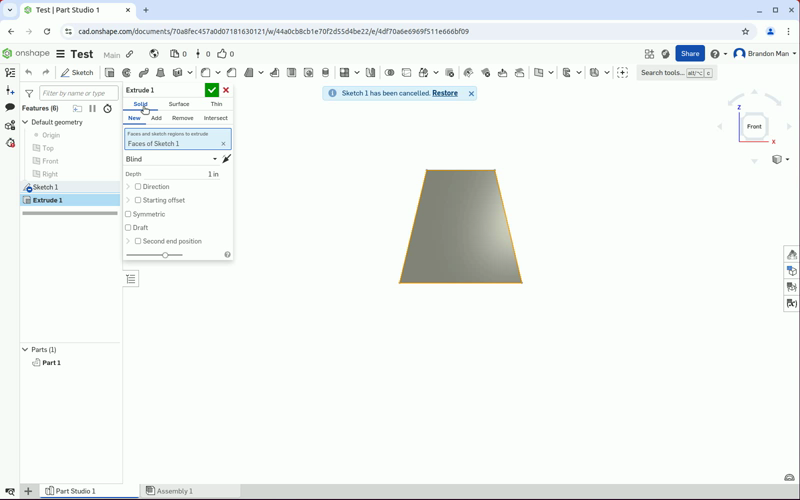
click(143, 106)
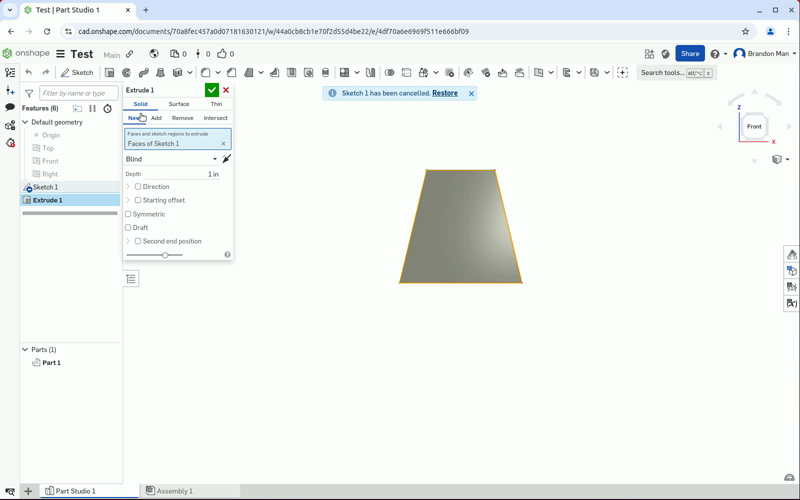
mouse_move(137, 120)
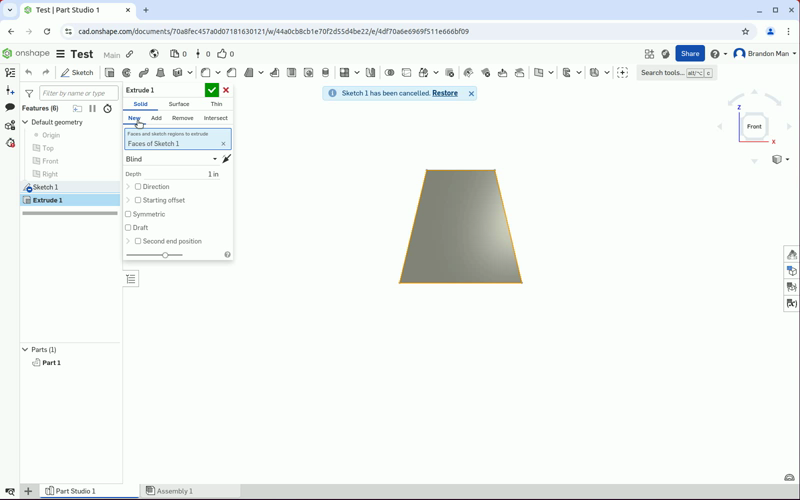
click(137, 120)
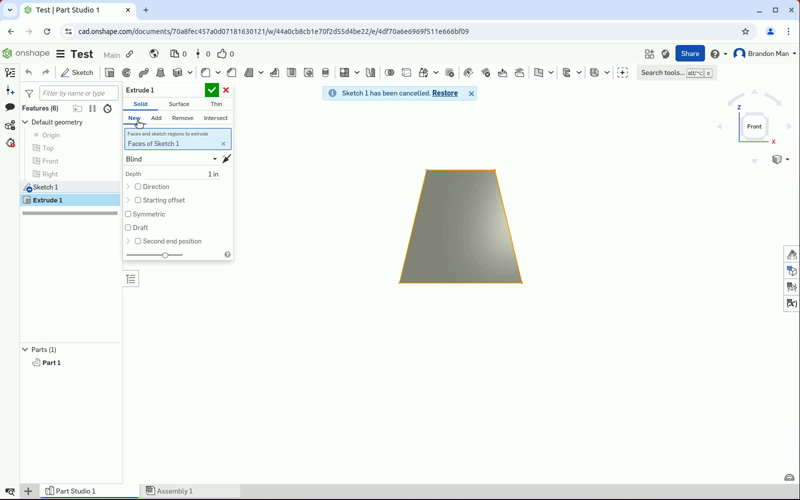
key(tab, 4)
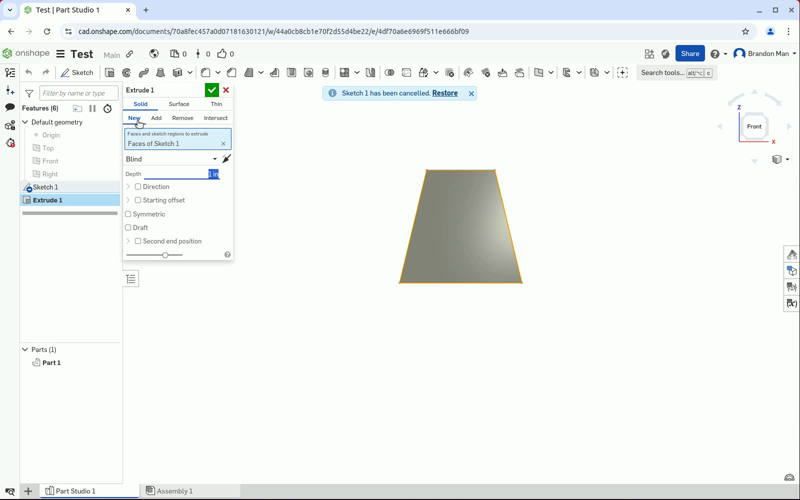
text(6.74)
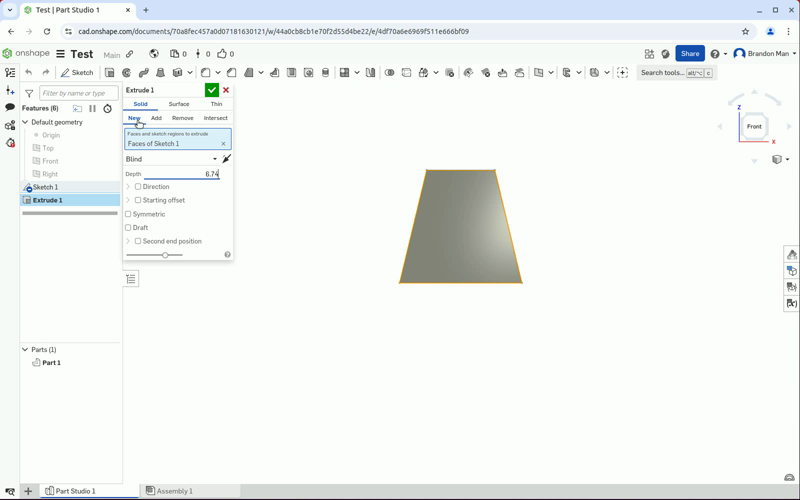
key(tab, 3)
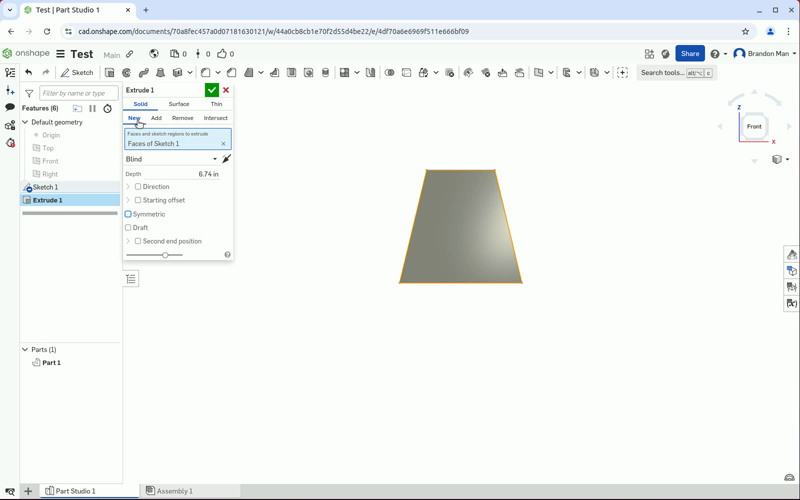
key(space)
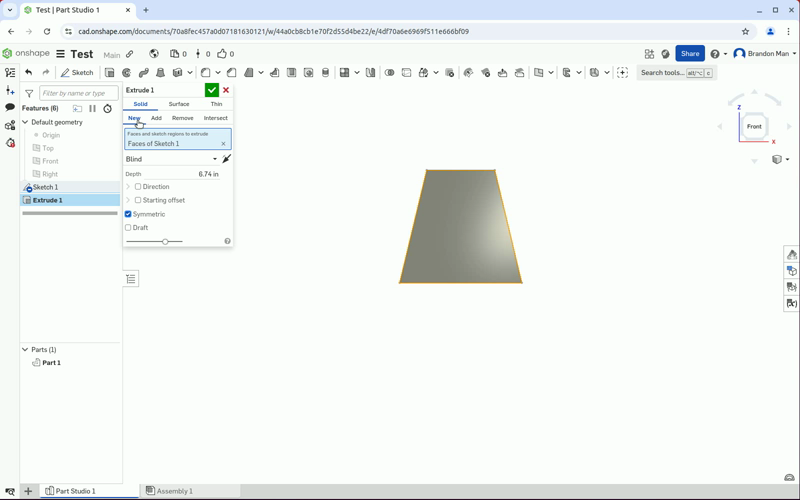
key(enter)
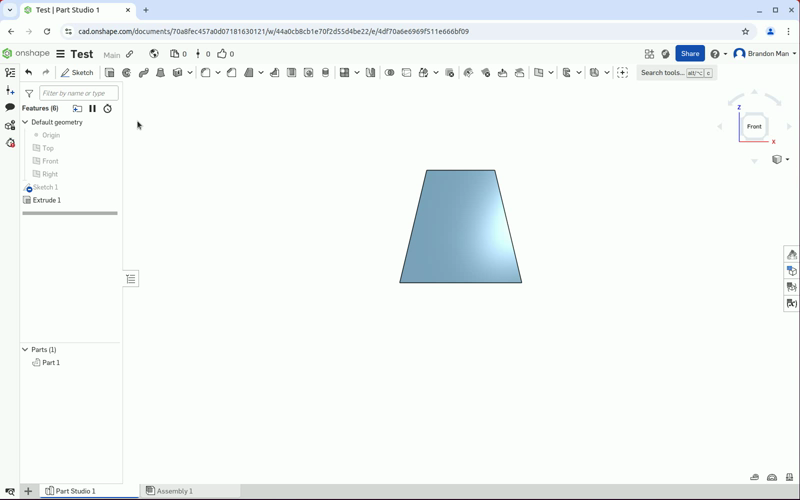
key(shift+h)
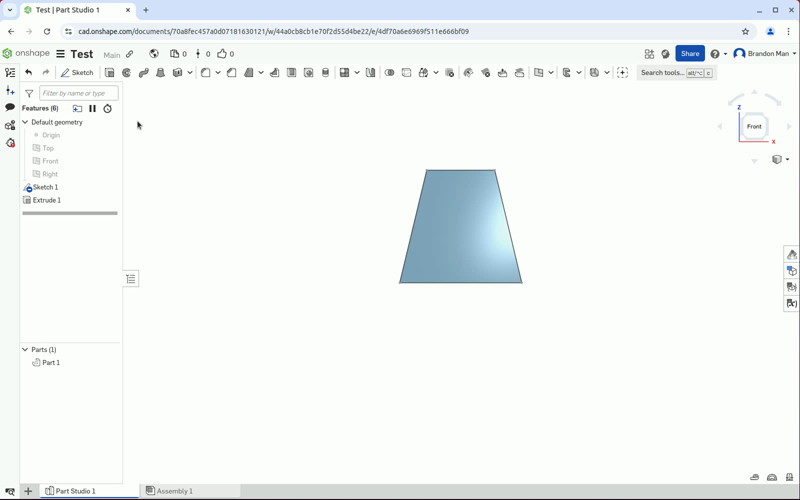
key(shift+h)
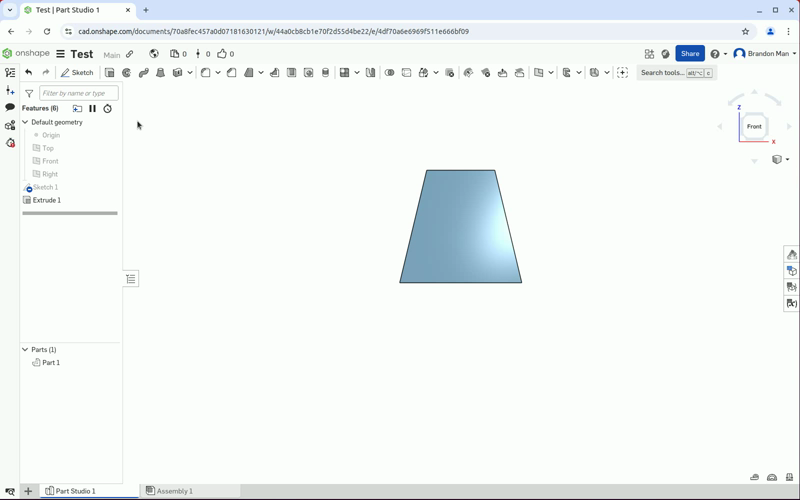
mouse_move(73, 189)
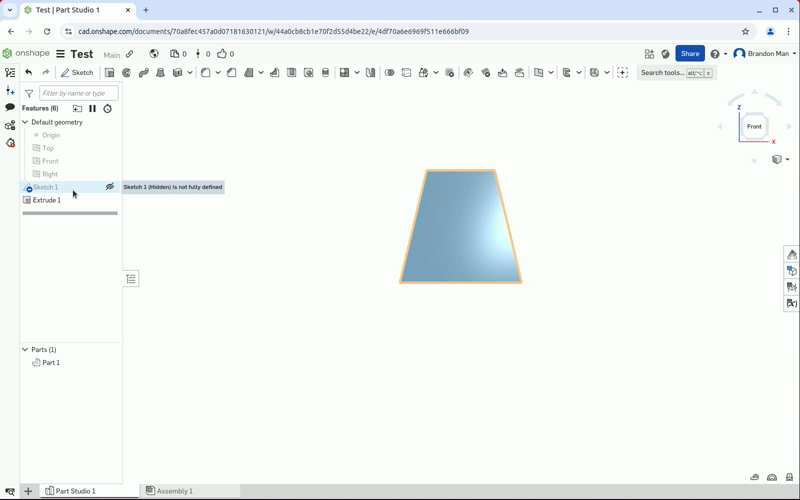
click(73, 189)
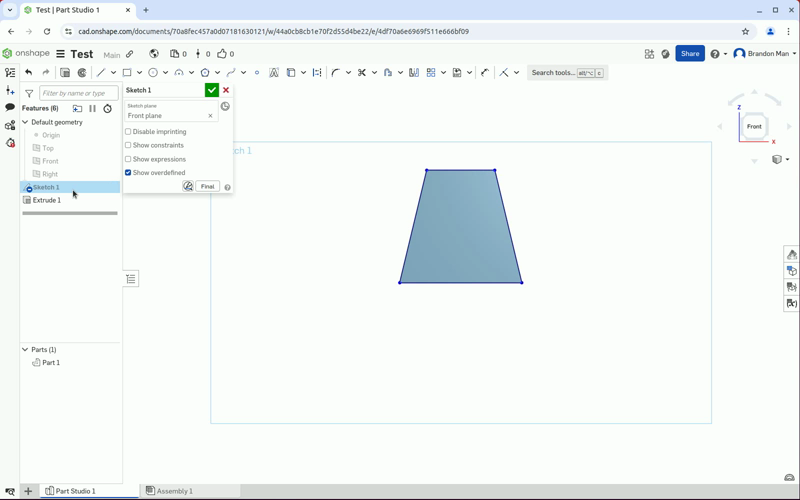
mouse_move(229, 92)
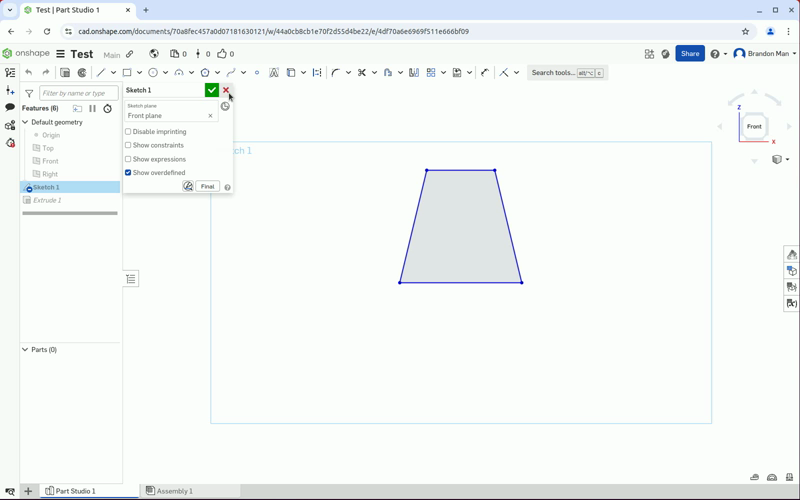
click(229, 92)
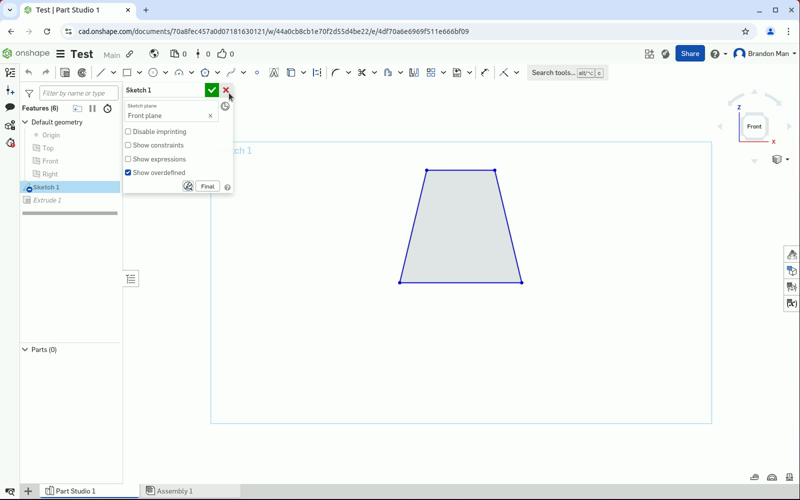
key(shift+s)
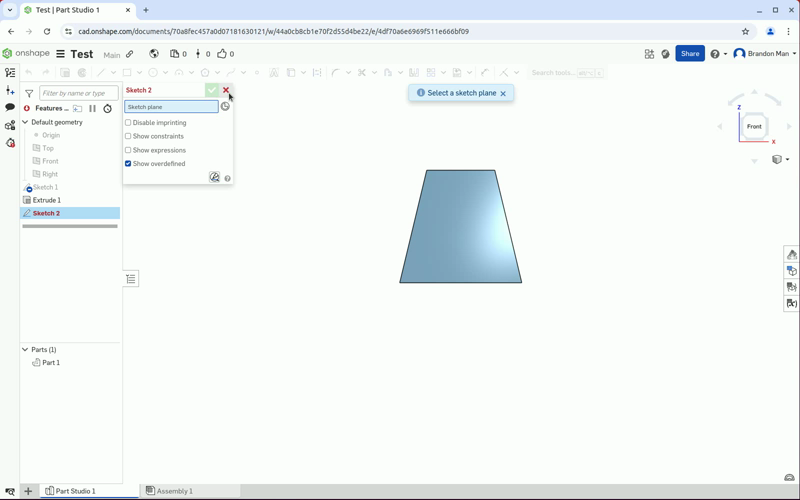
mouse_move(73, 163)
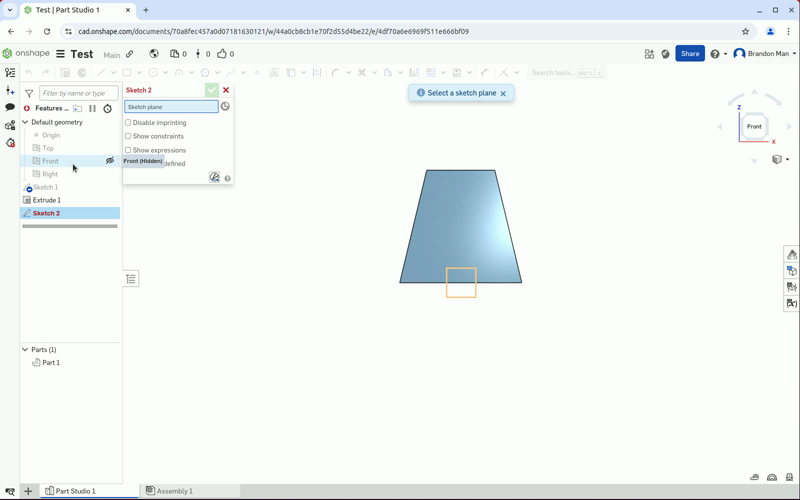
click(73, 163)
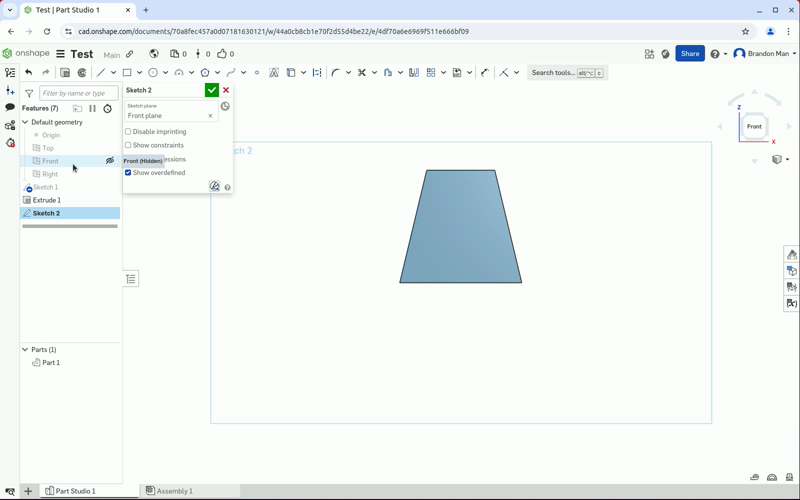
mouse_move(73, 352)
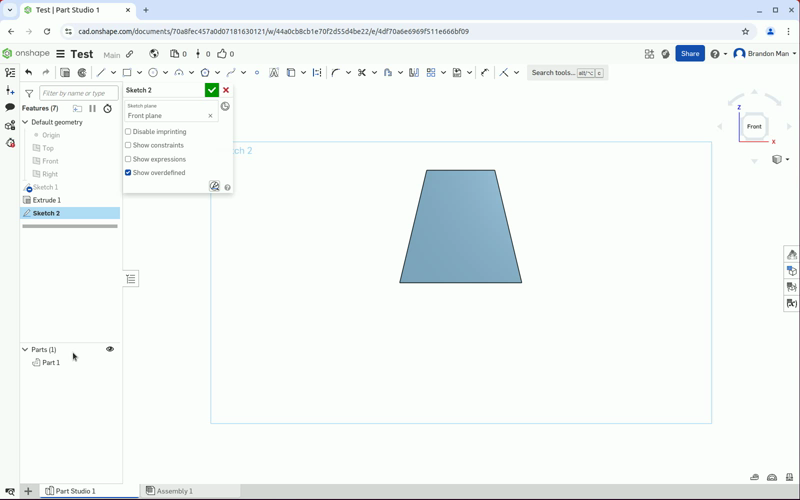
key(y)
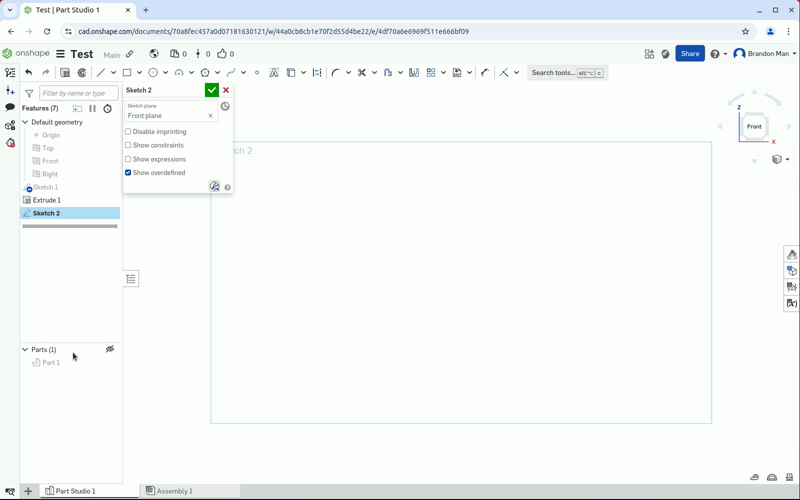
key(l)
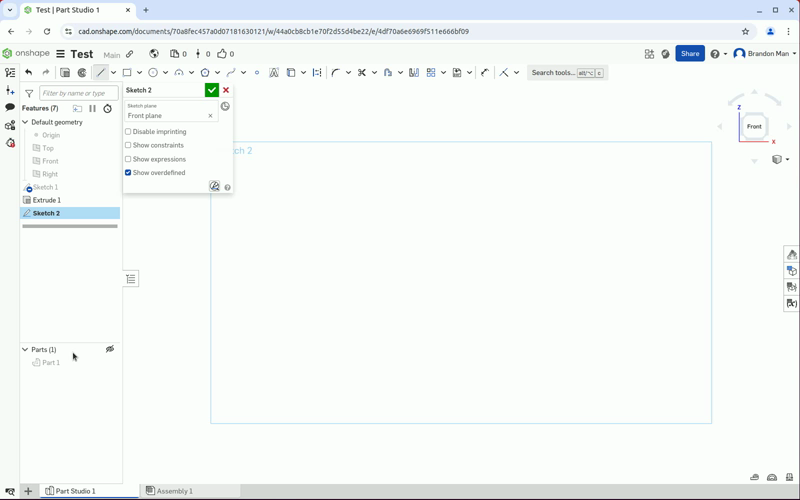
key_down(shift)
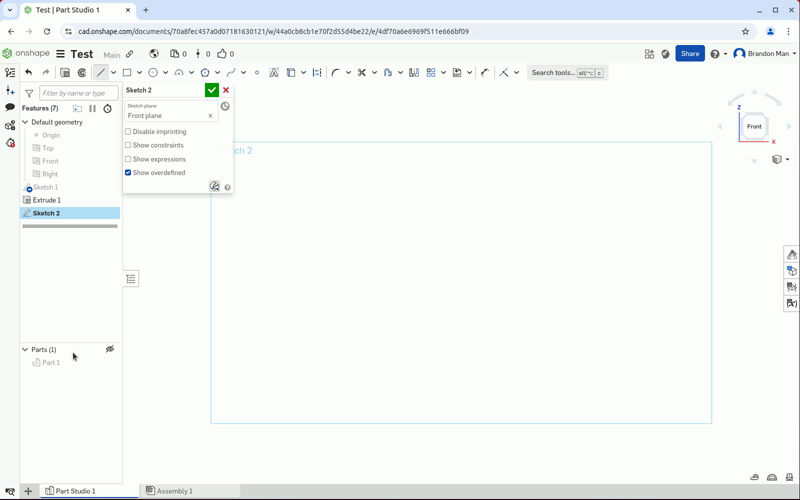
mouse_move(409, 285)
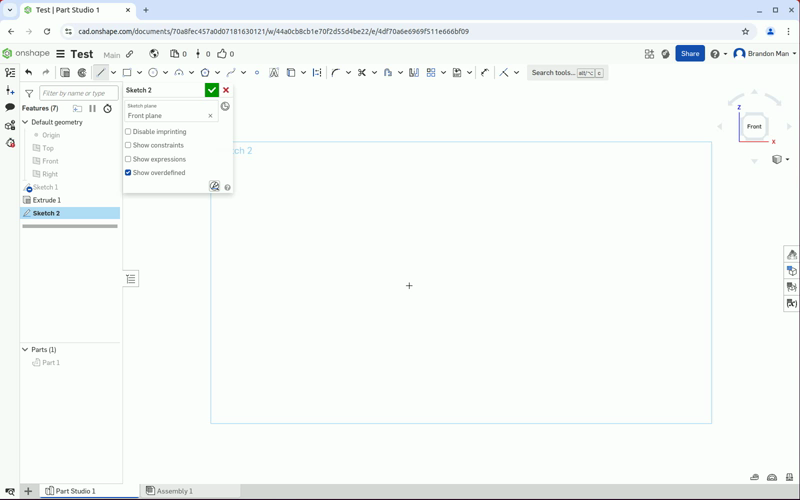
click(409, 285)
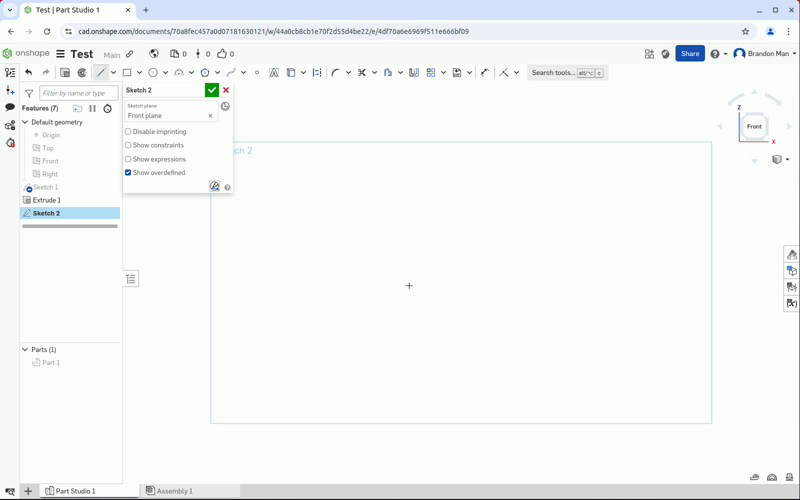
key_up(shift)
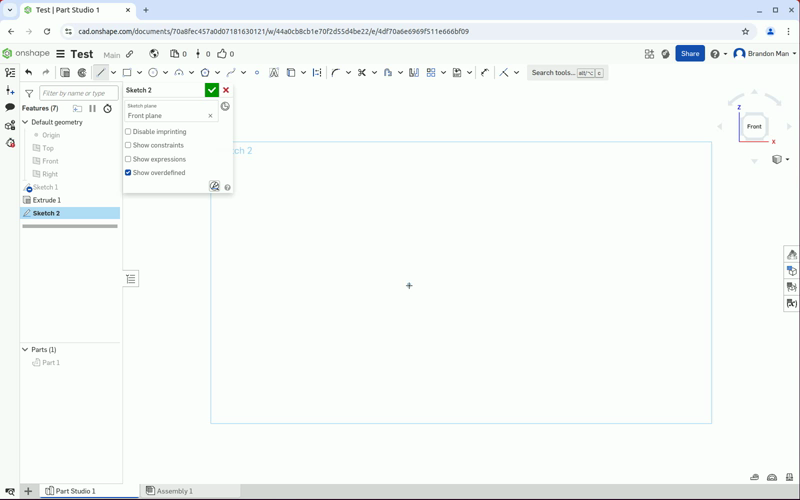
key_down(shift)
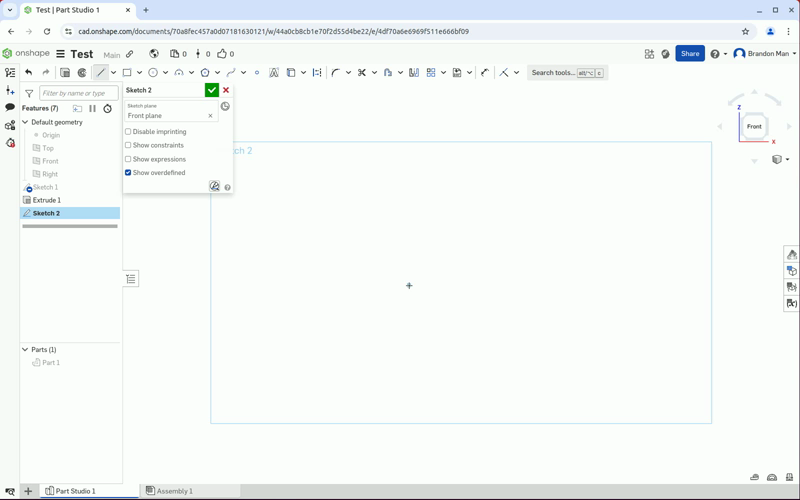
mouse_move(513, 285)
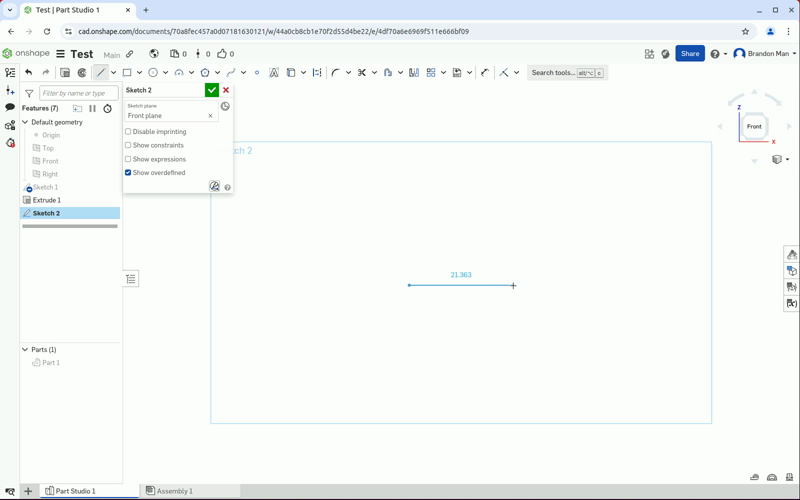
click(513, 285)
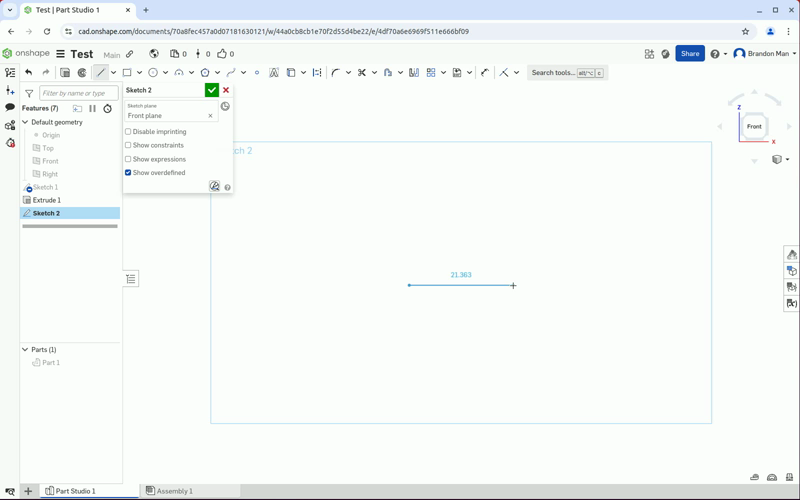
key_up(shift)
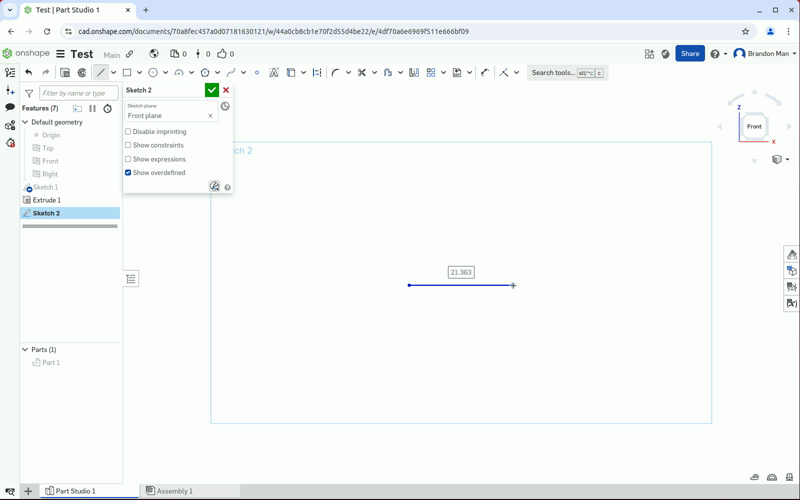
key_down(shift)
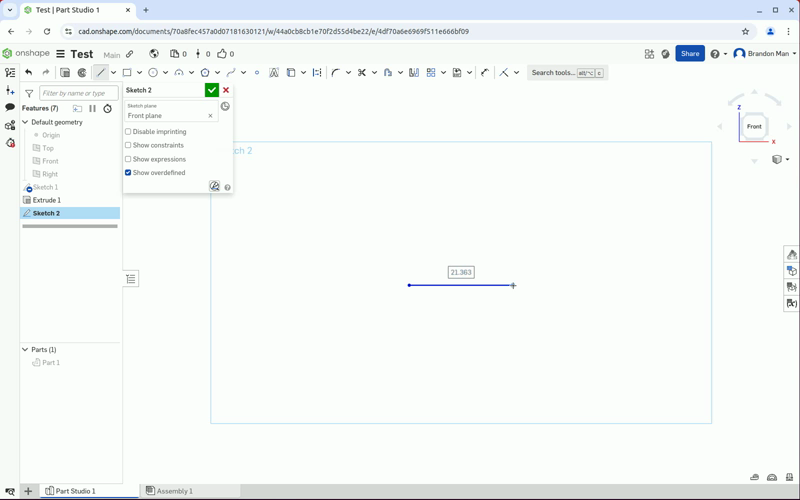
mouse_move(485, 170)
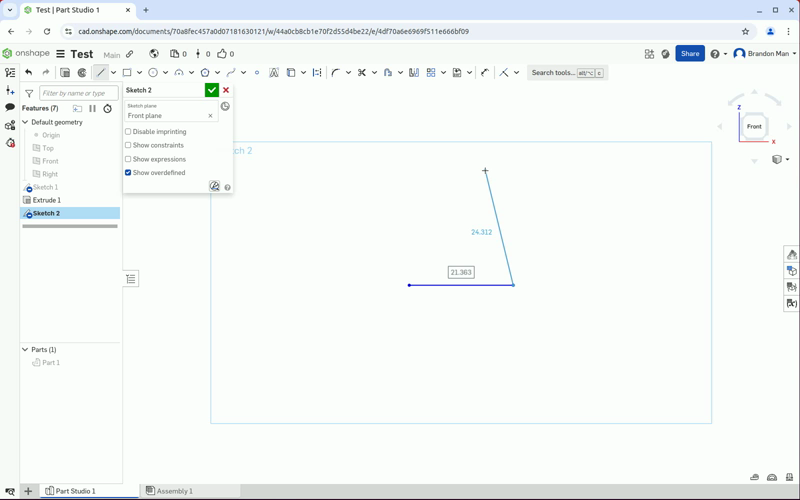
click(485, 170)
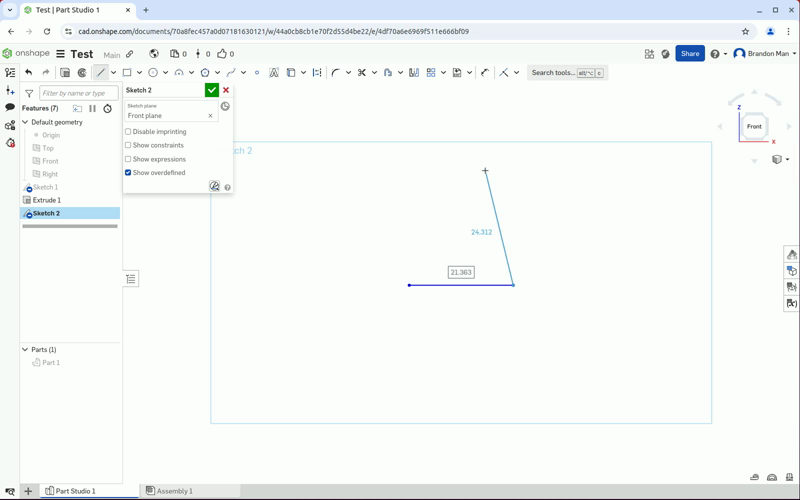
key_up(shift)
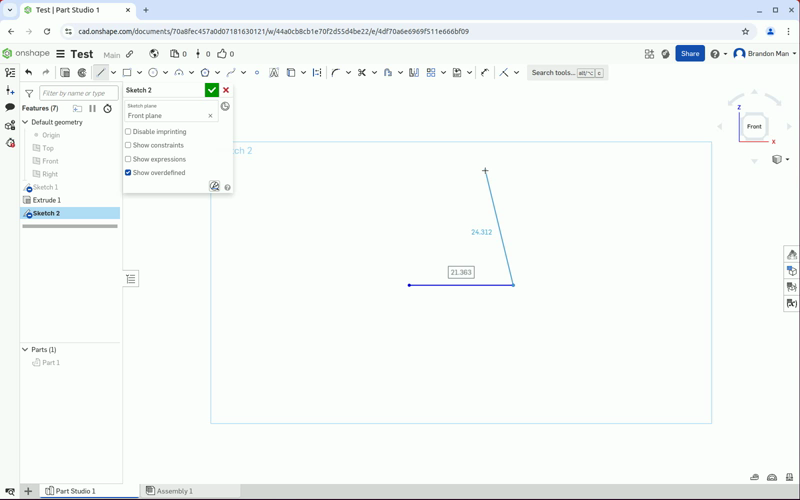
key_down(shift)
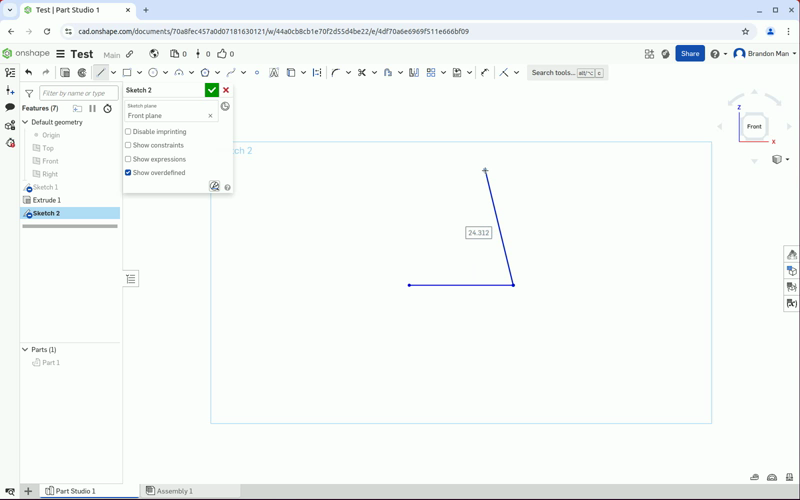
mouse_move(515, 170)
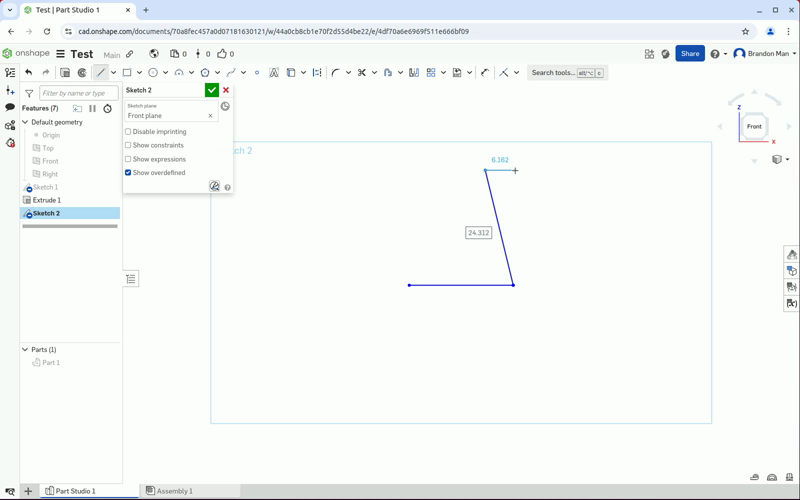
mouse_move(437, 170)
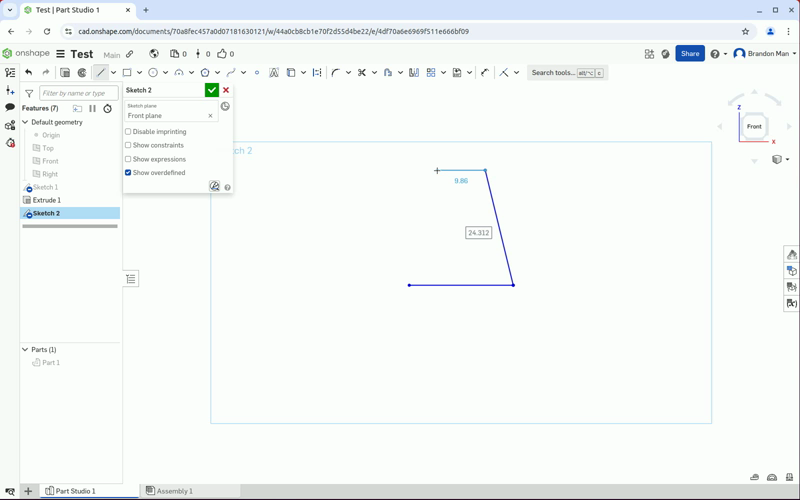
click(437, 170)
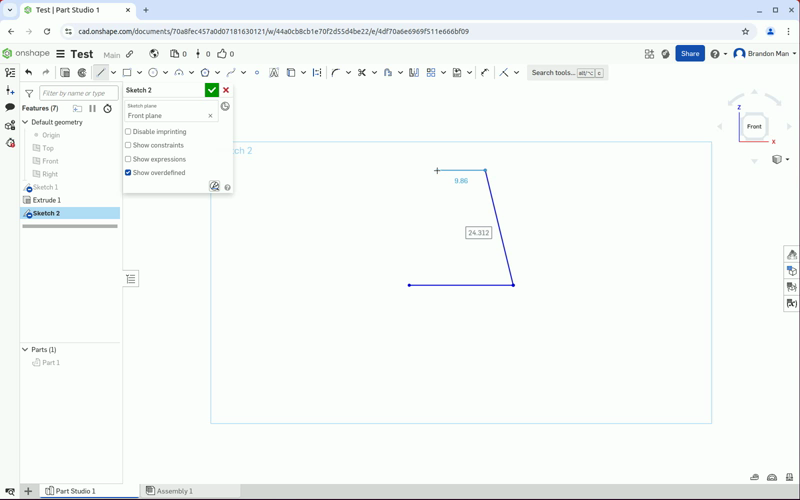
key_up(shift)
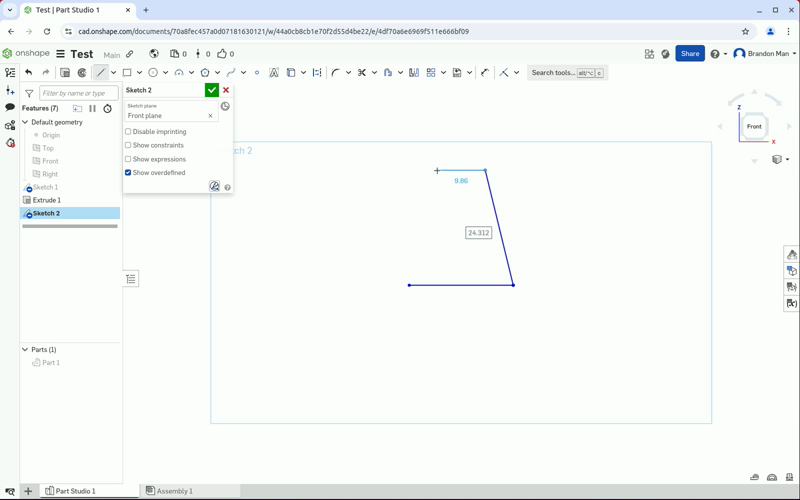
key_down(shift)
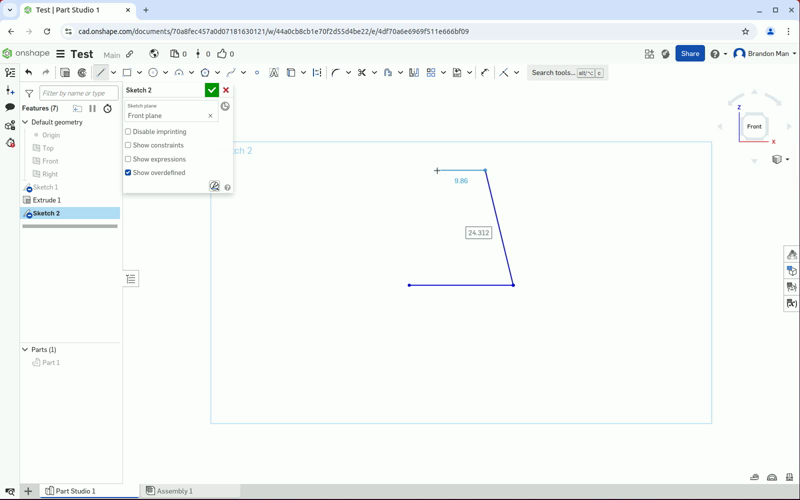
mouse_move(409, 285)
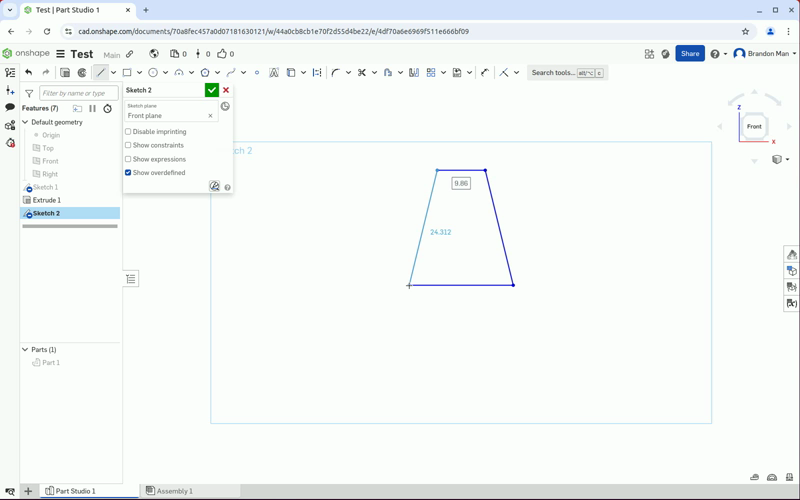
key_up(shift)
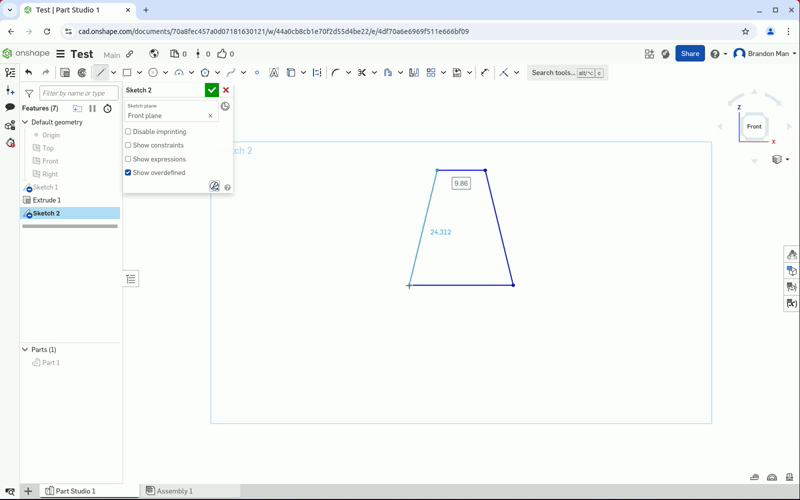
click(409, 285)
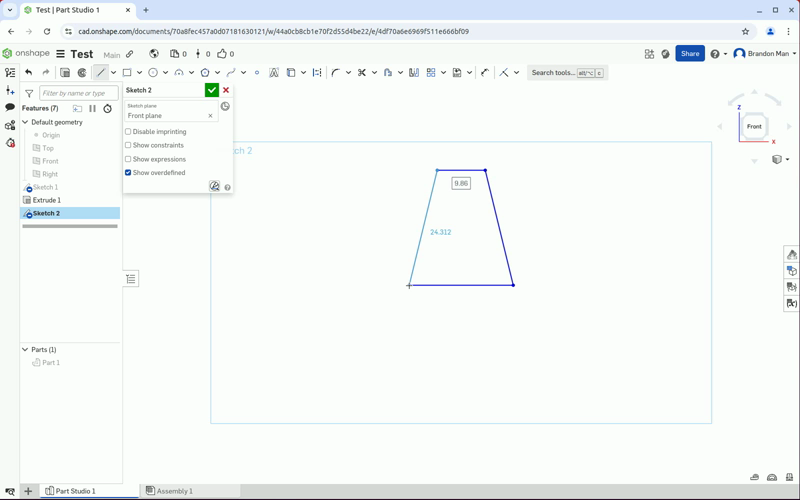
key(esc)
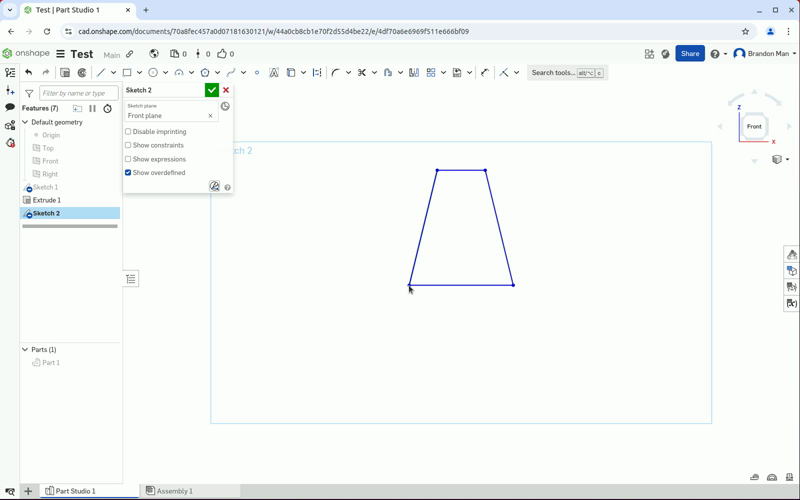
mouse_move(444, 201)
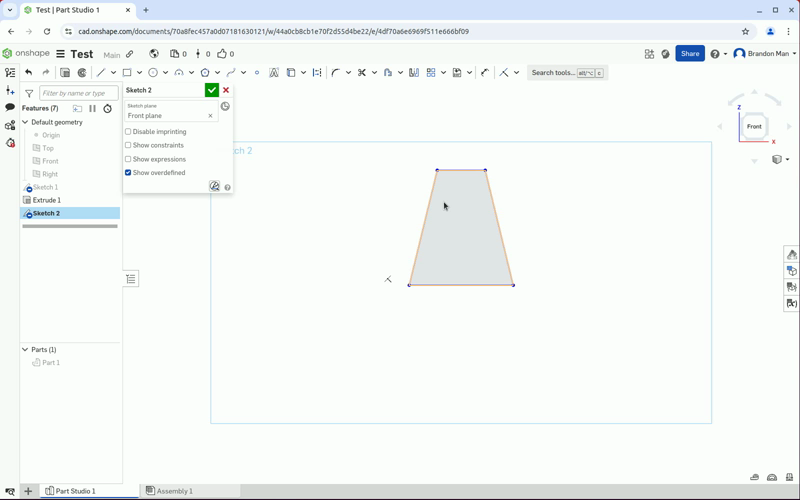
click(444, 201)
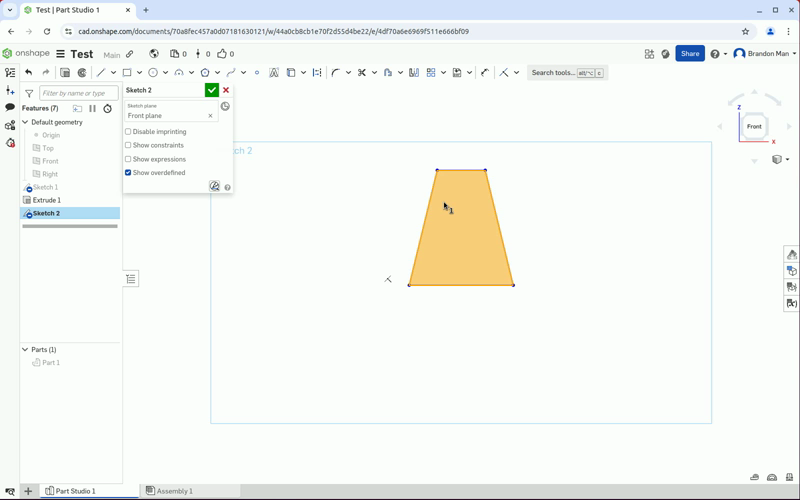
mouse_move(73, 352)
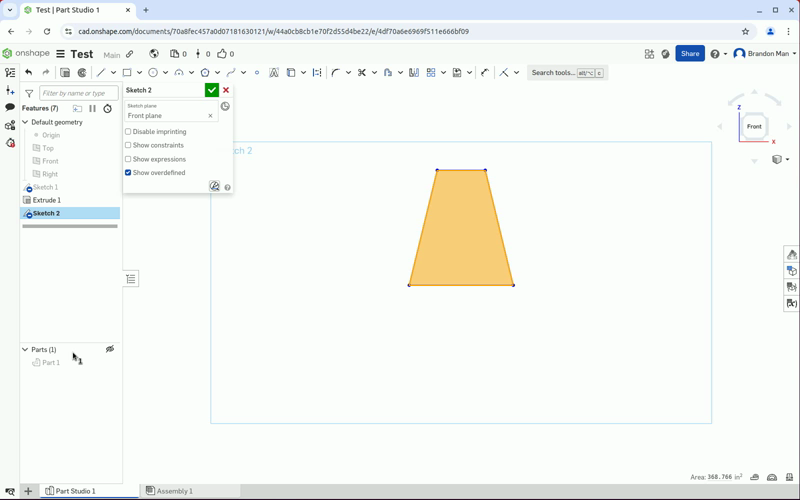
key(shift+y)
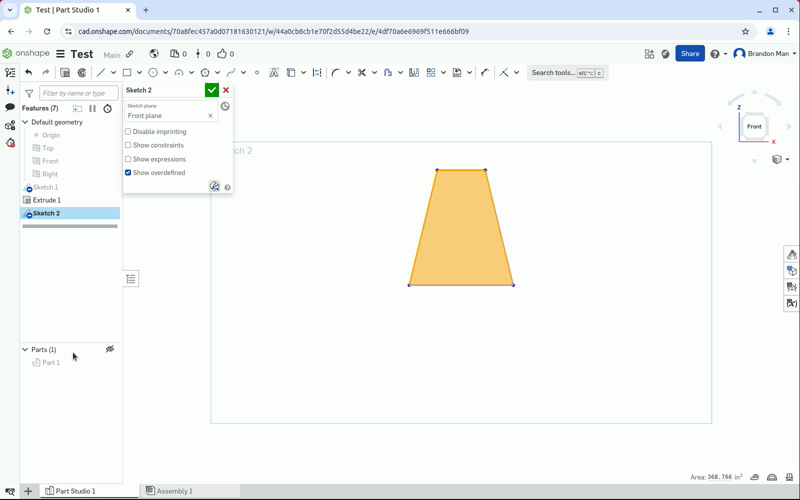
key(shift+e)
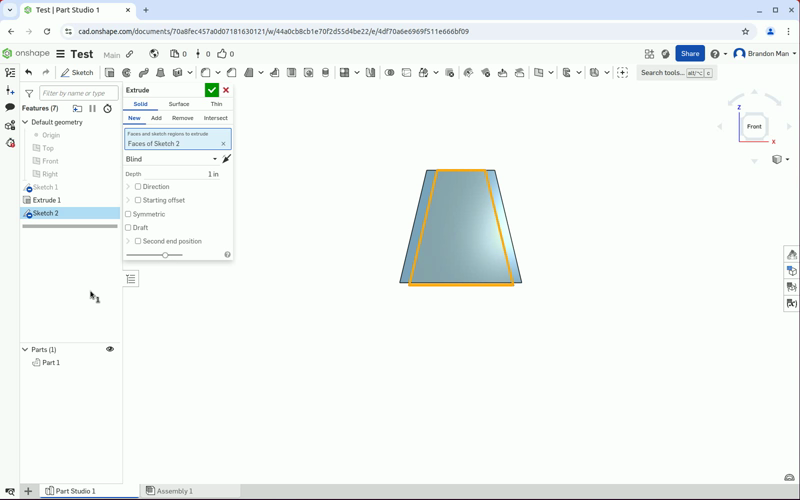
mouse_move(143, 106)
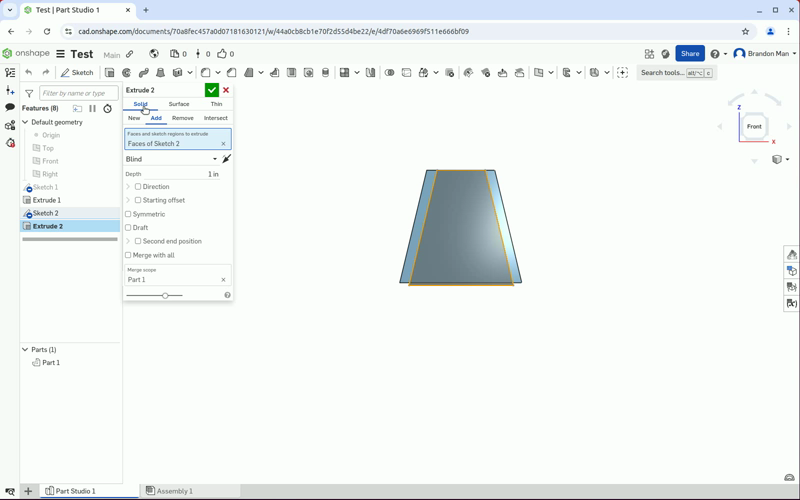
click(143, 106)
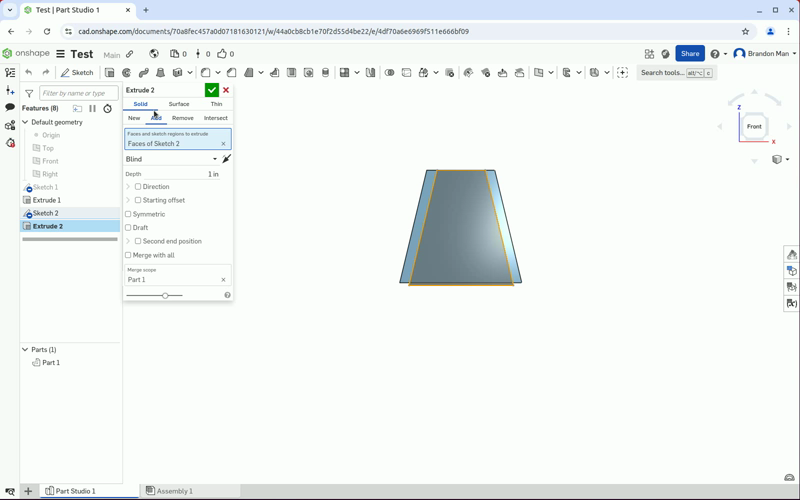
mouse_move(186, 120)
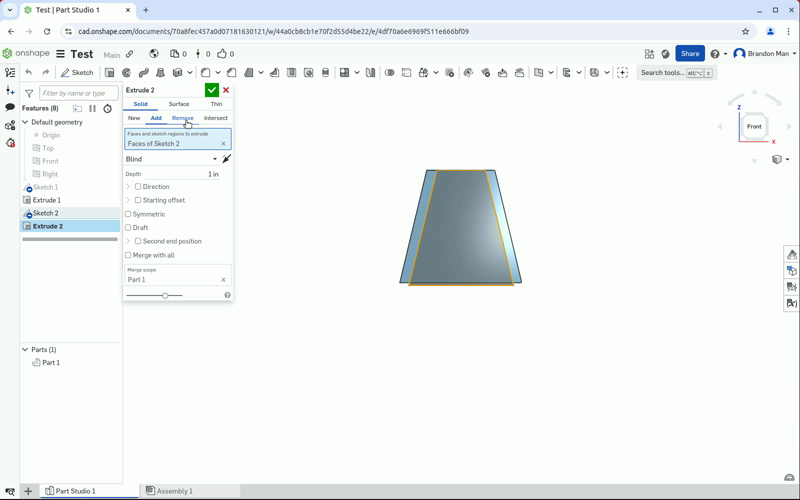
click(186, 120)
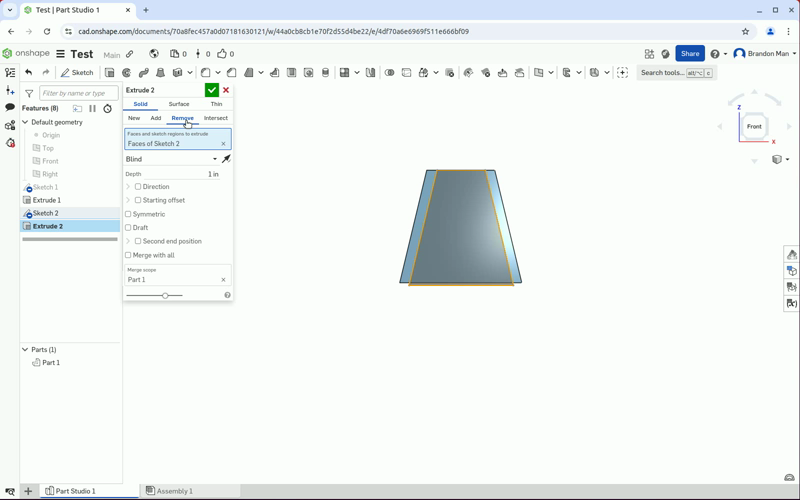
key(tab, 4)
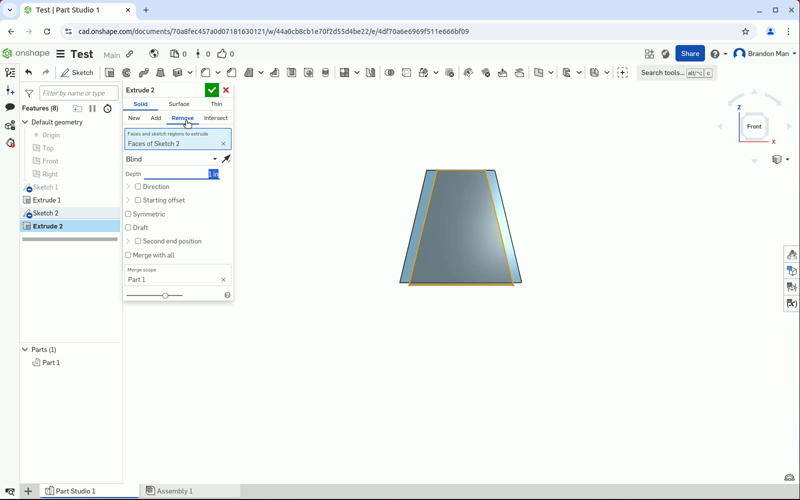
text(-2.888)
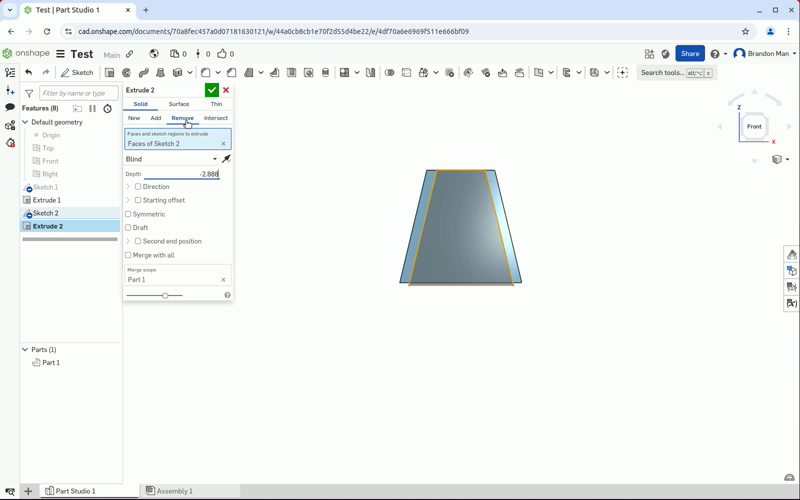
key(tab, 3)
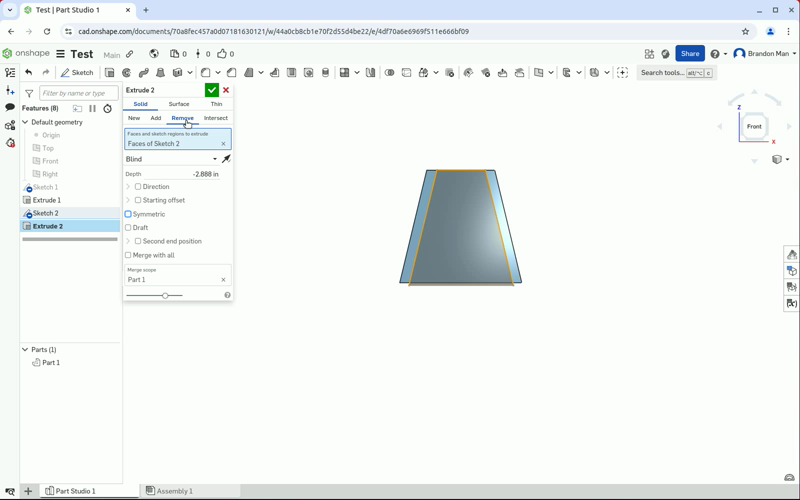
key(space)
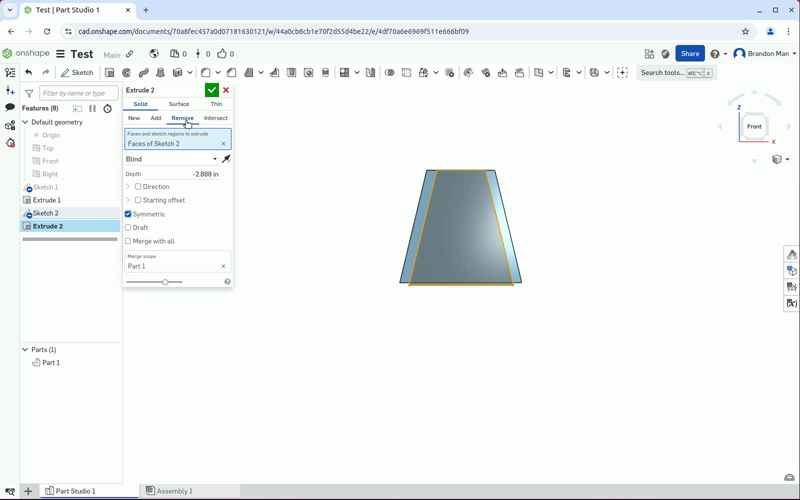
key(tab, 2)
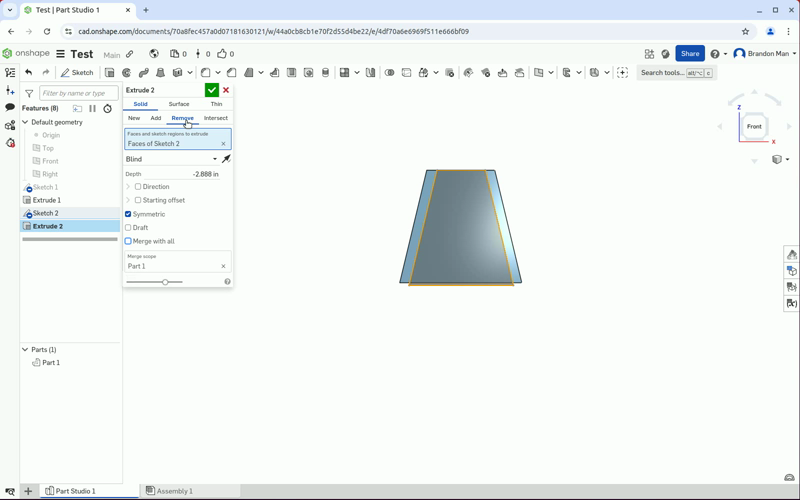
key(space)
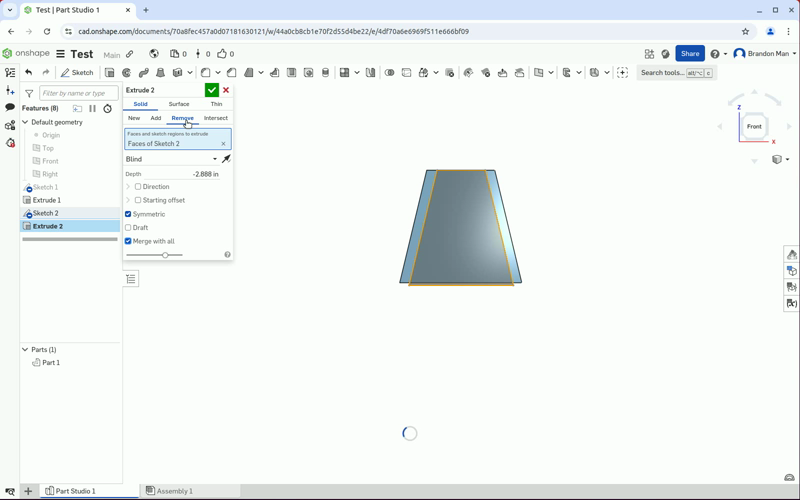
key(enter)
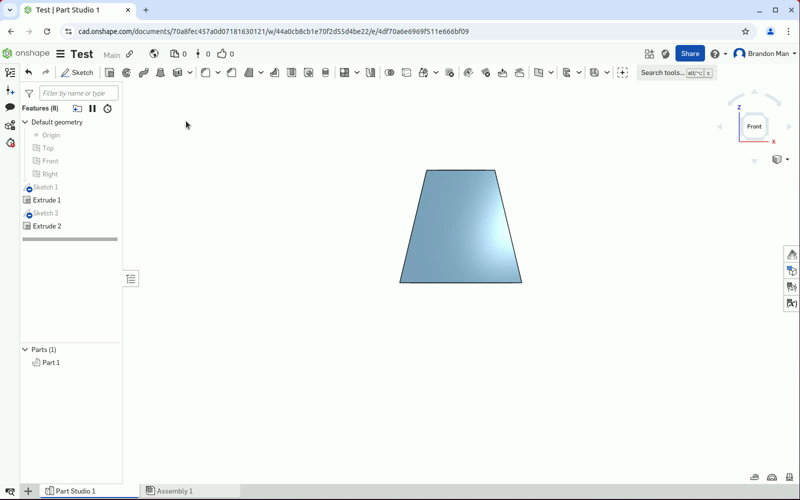
key(shift+h)
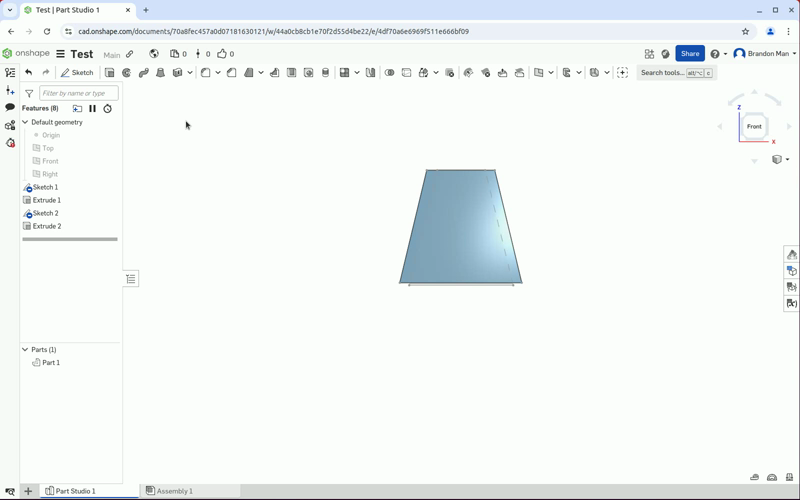
key(shift+h)
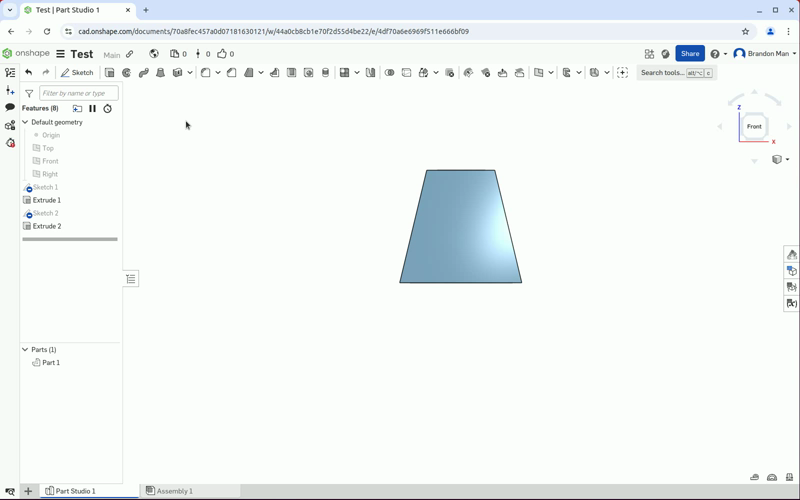
mouse_move(73, 189)
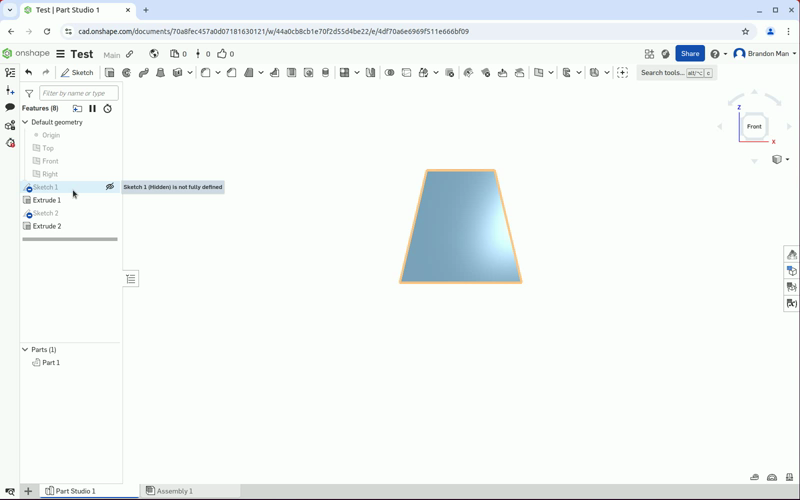
click(73, 189)
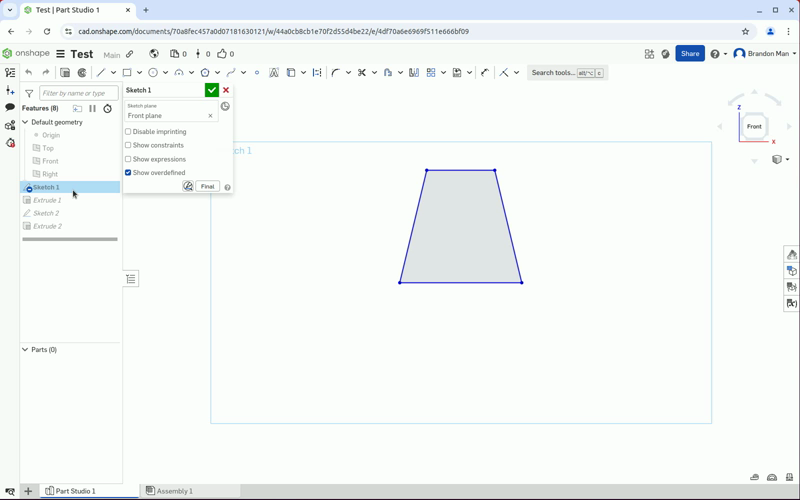
mouse_move(229, 92)
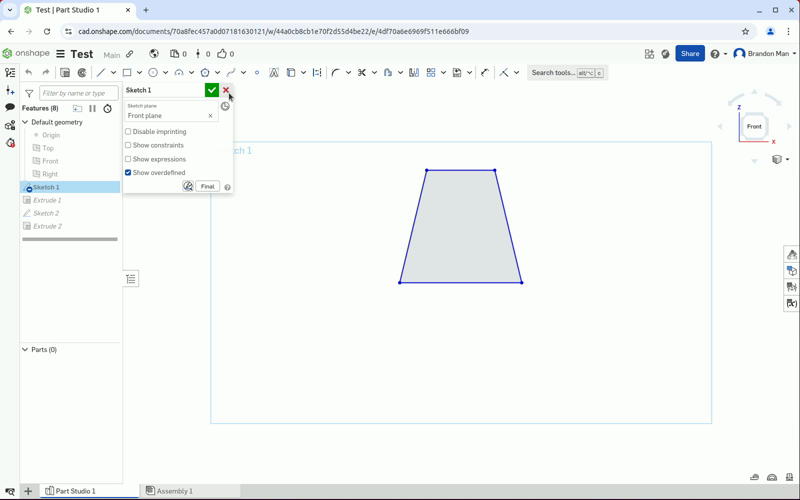
click(229, 92)
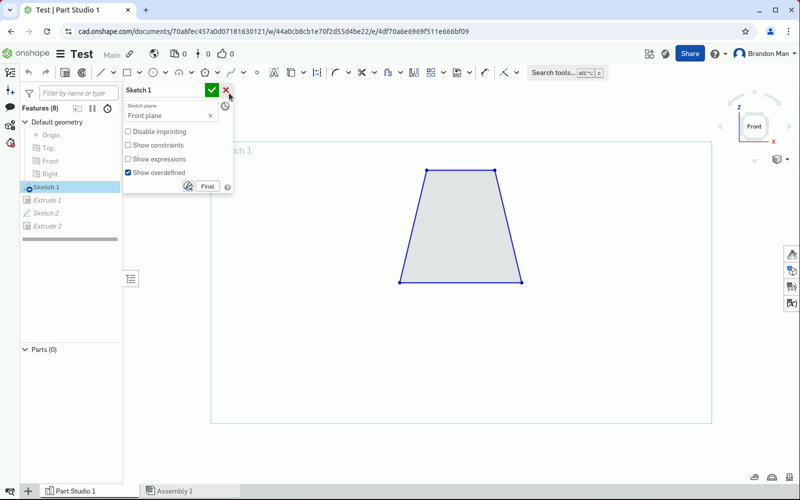
key(shift+s)
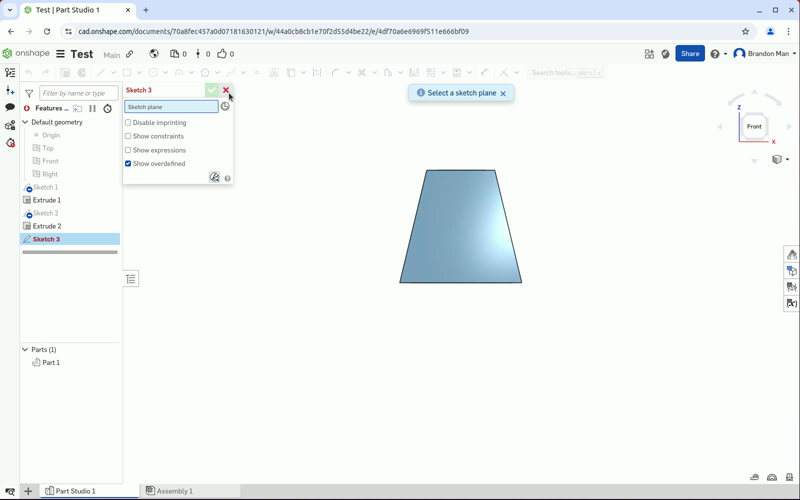
mouse_move(73, 163)
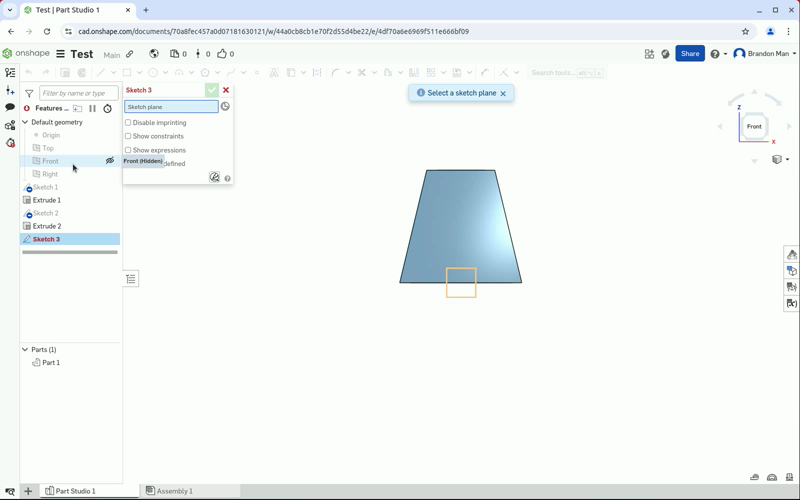
click(73, 163)
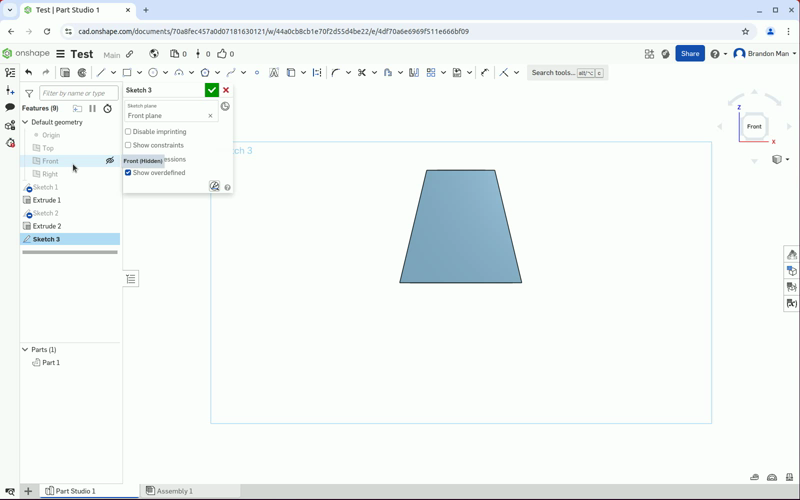
mouse_move(73, 352)
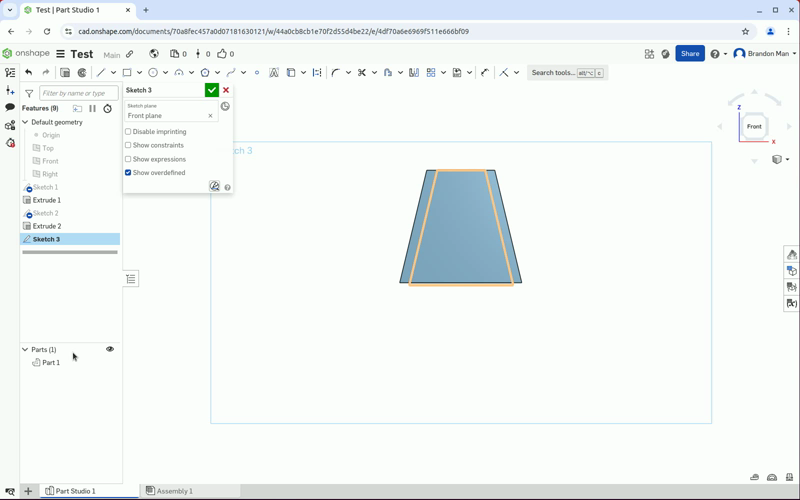
key(y)
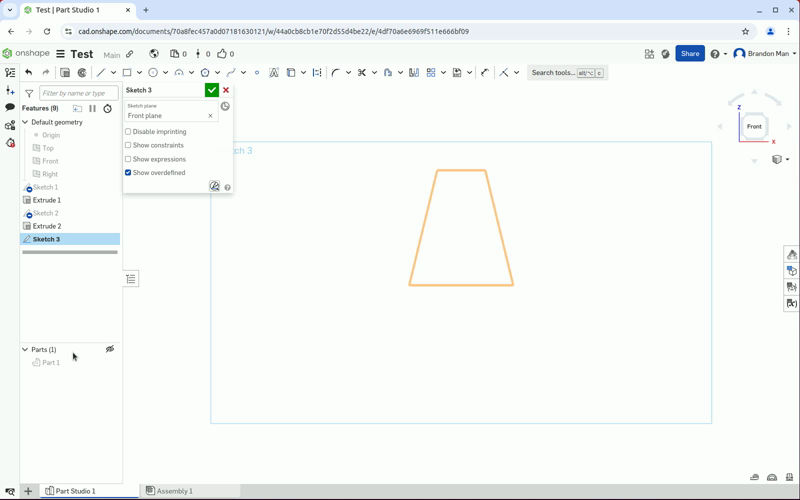
key(l)
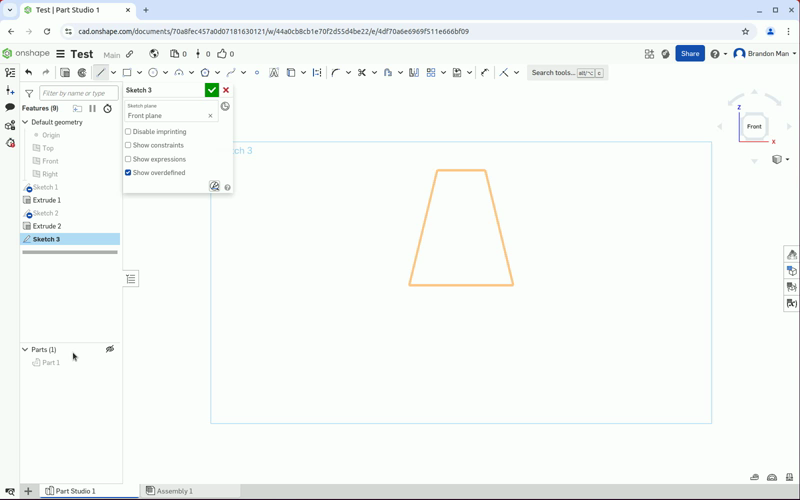
key_down(shift)
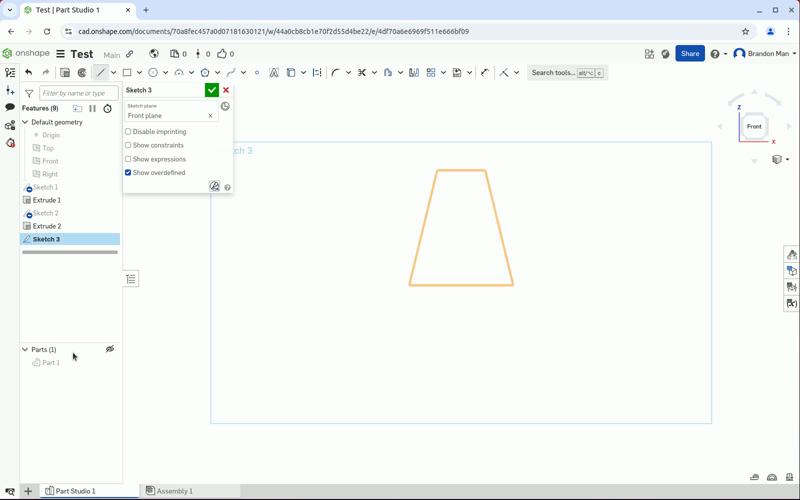
mouse_move(441, 233)
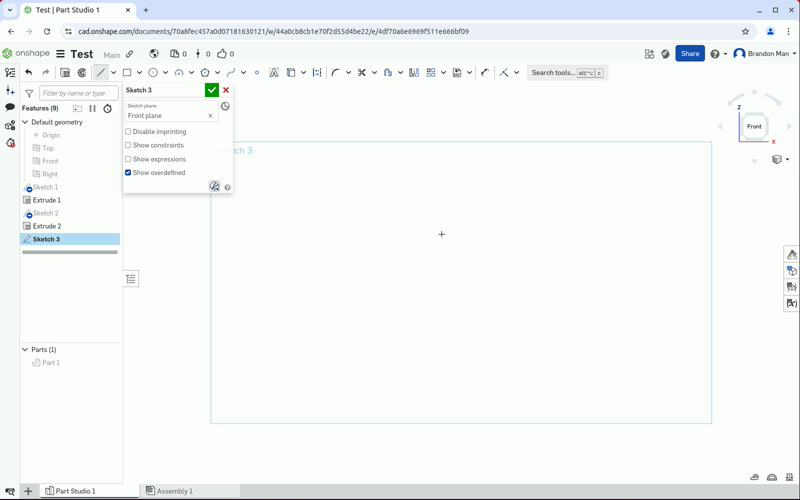
click(441, 233)
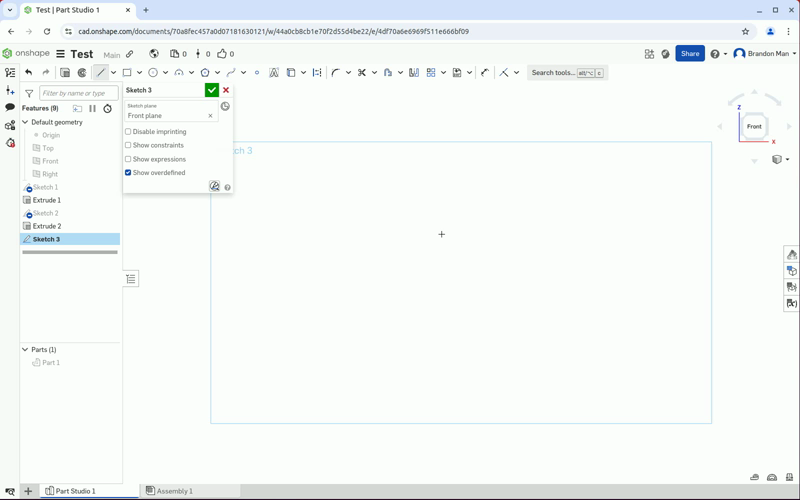
key_up(shift)
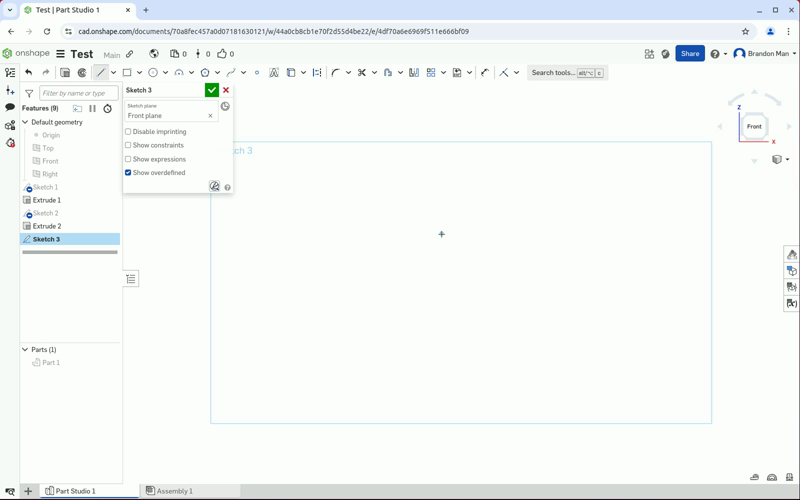
key_down(shift)
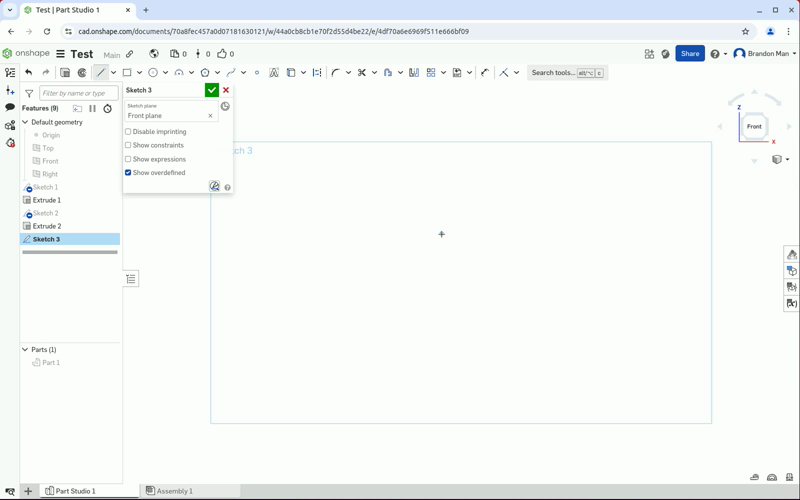
mouse_move(471, 233)
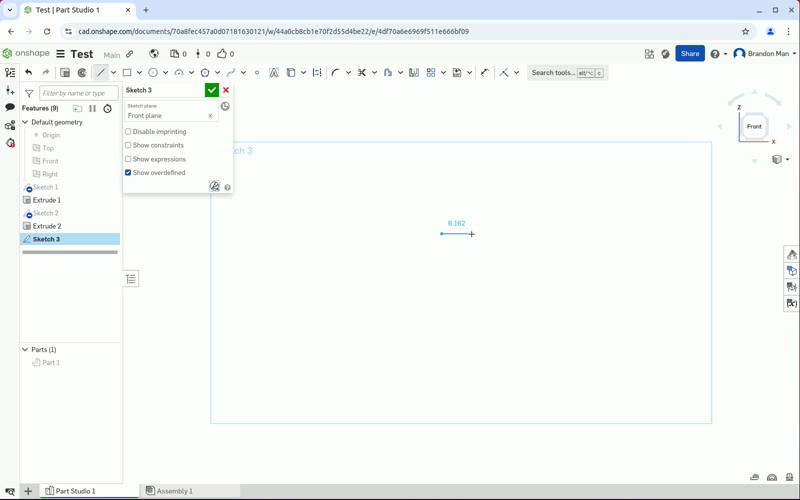
mouse_move(452, 283)
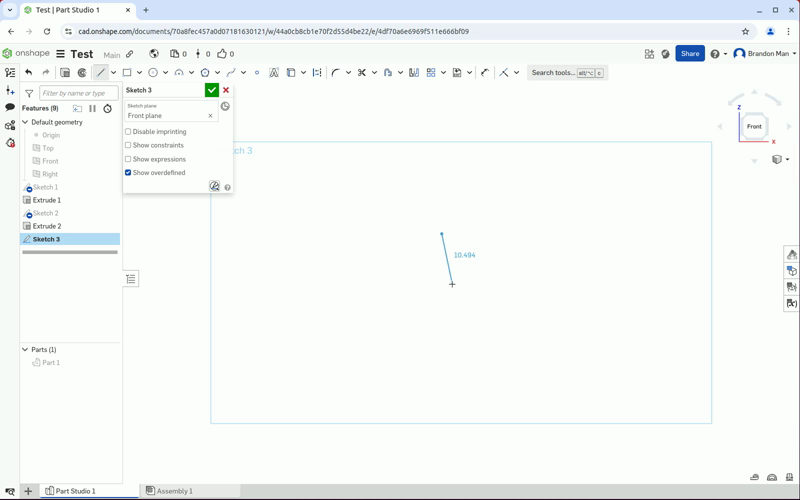
click(452, 283)
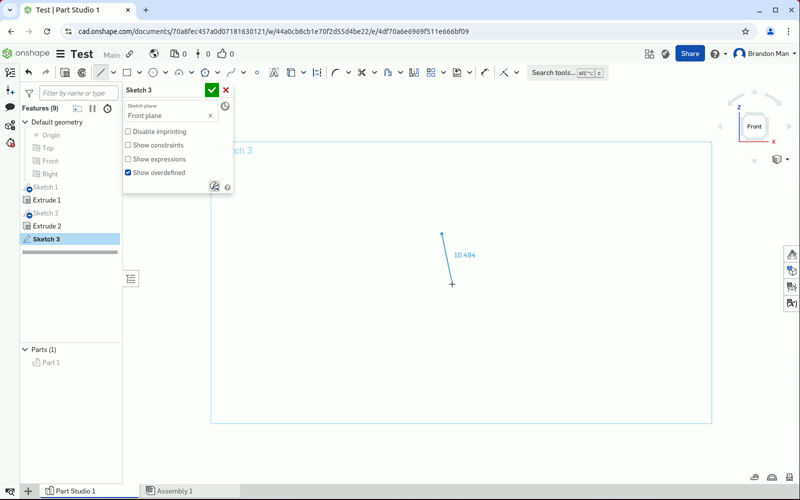
key_up(shift)
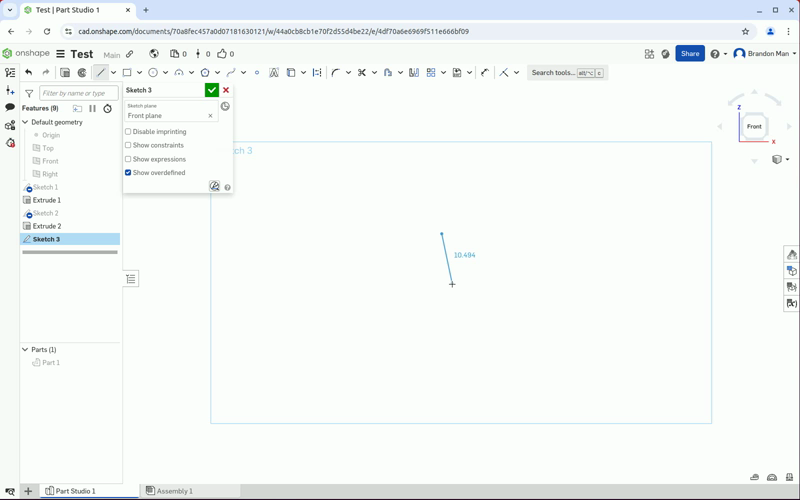
key_down(shift)
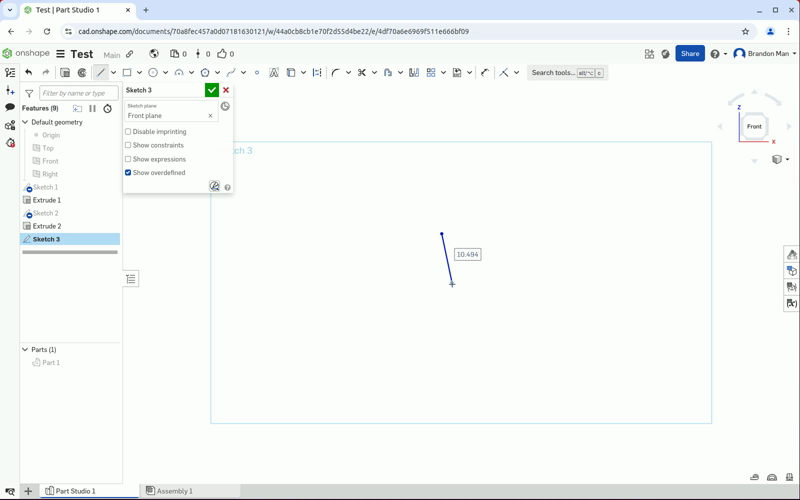
mouse_move(482, 283)
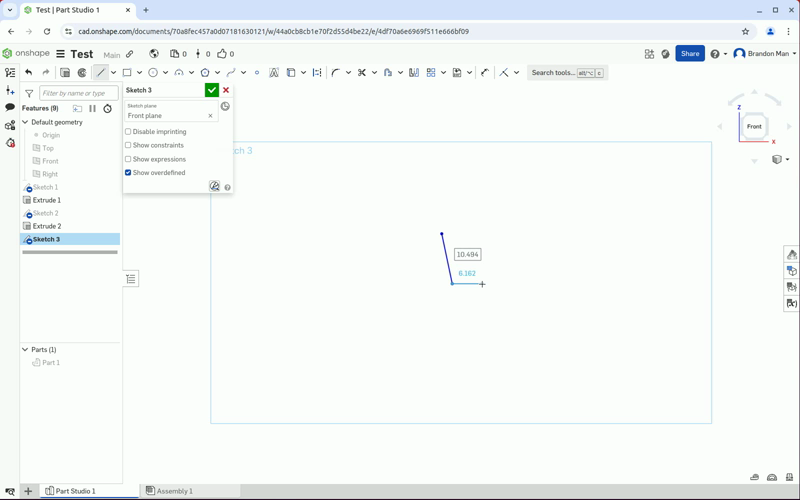
mouse_move(471, 283)
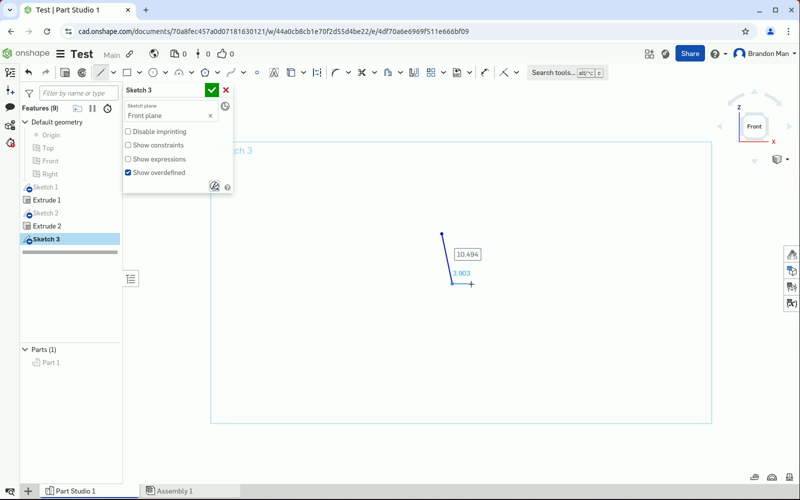
click(471, 283)
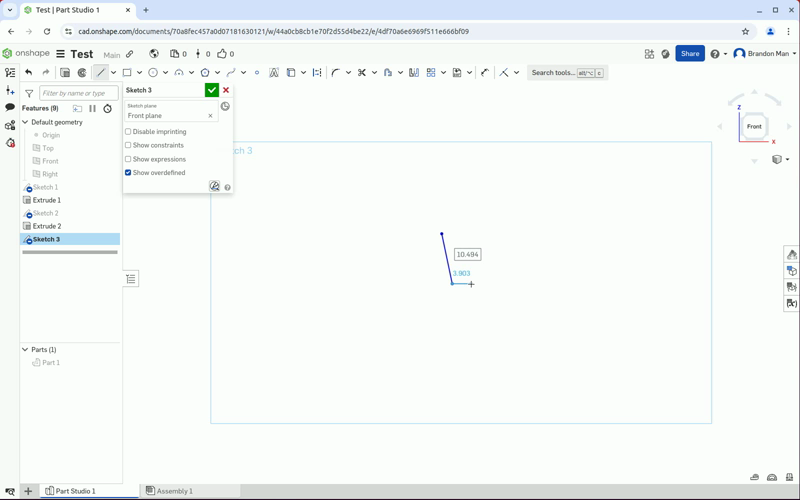
key_up(shift)
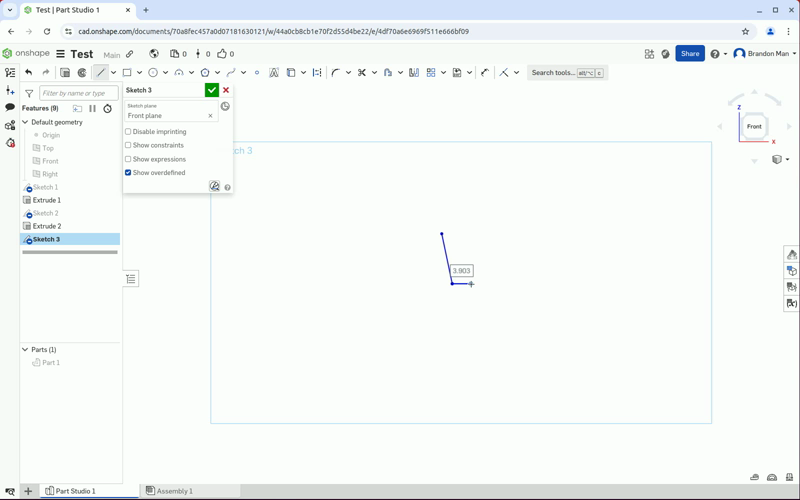
key_down(shift)
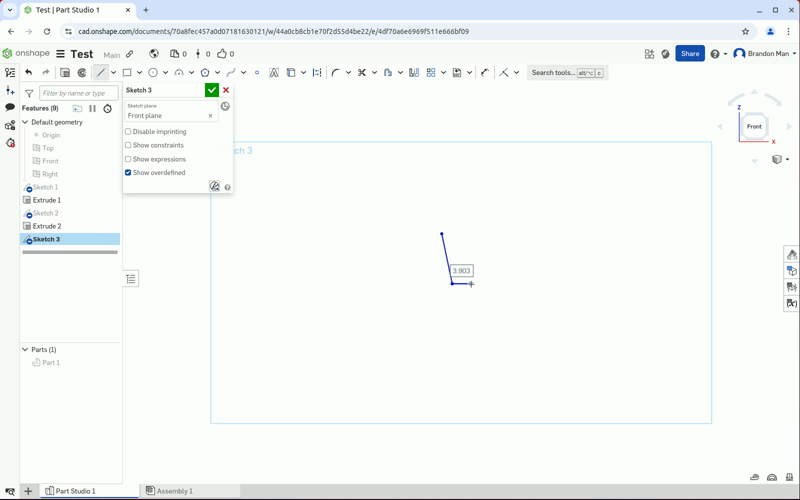
mouse_move(501, 283)
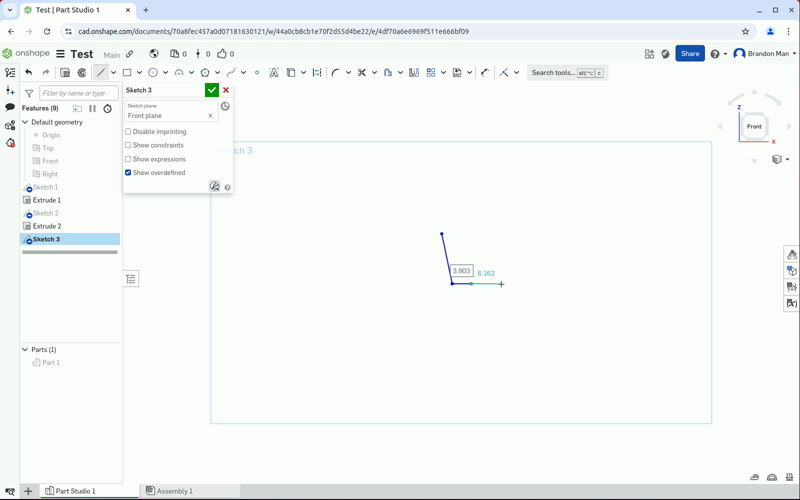
mouse_move(480, 233)
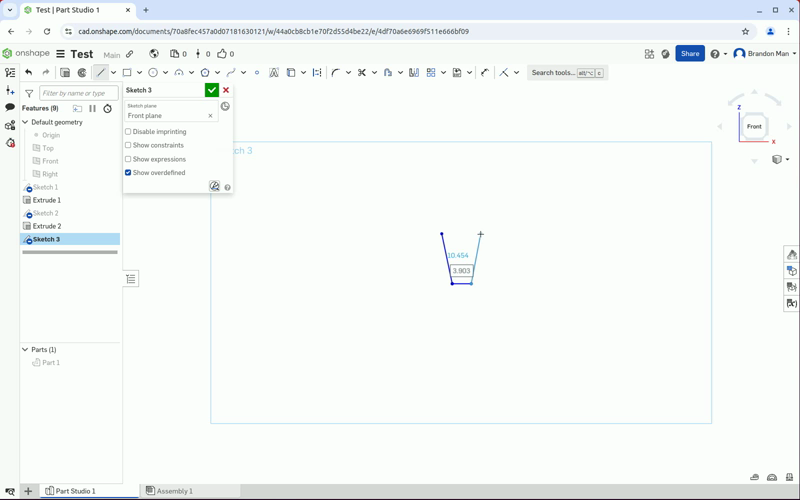
click(480, 233)
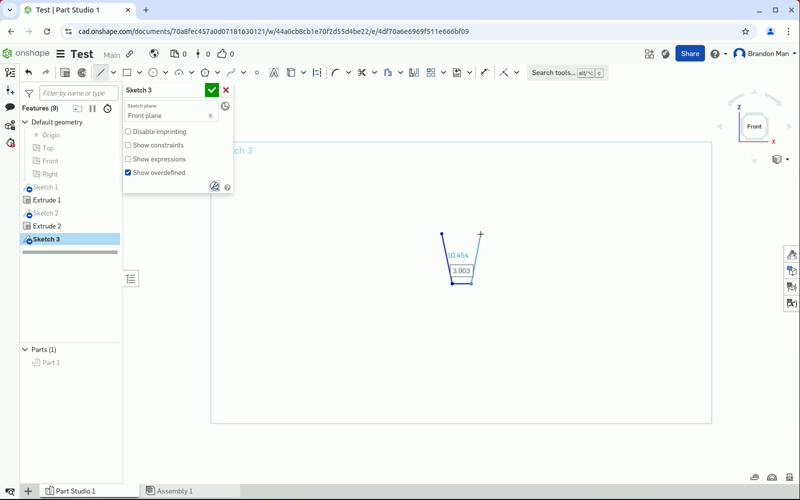
key_up(shift)
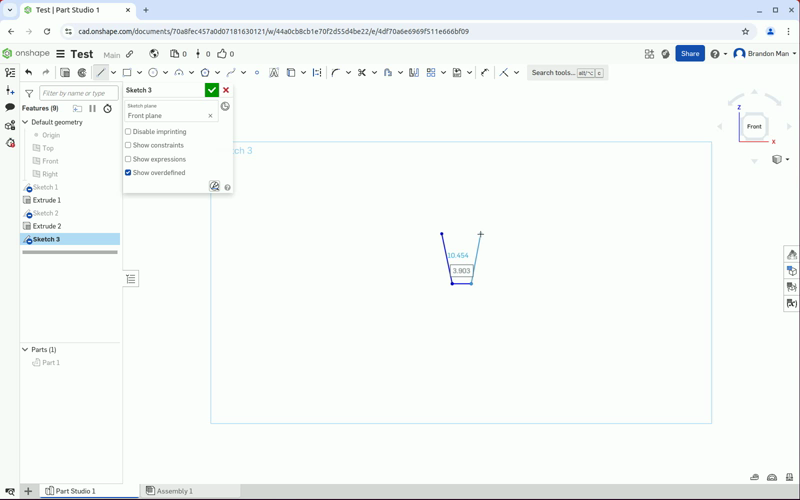
key_down(shift)
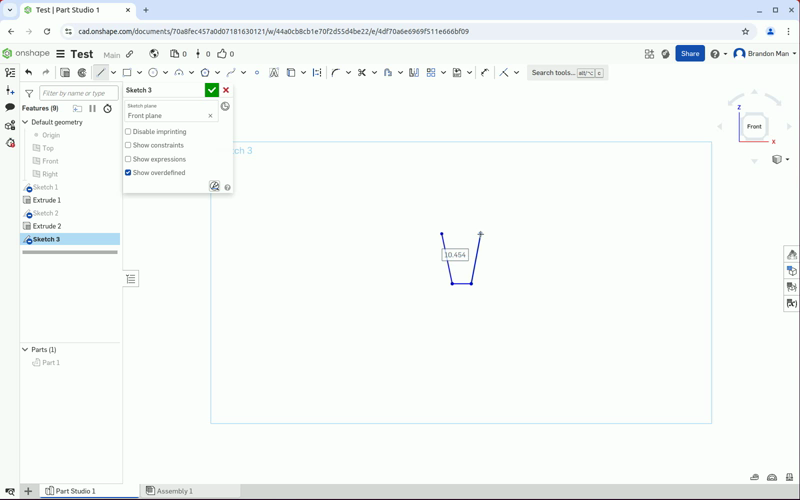
mouse_move(510, 233)
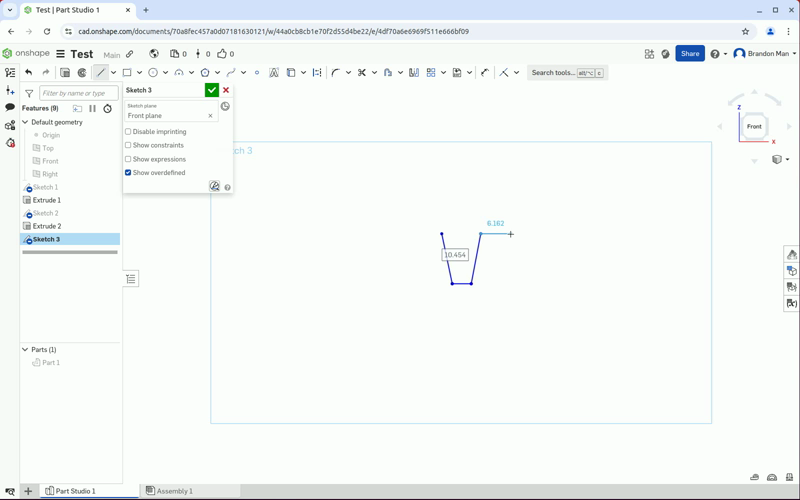
mouse_move(474, 204)
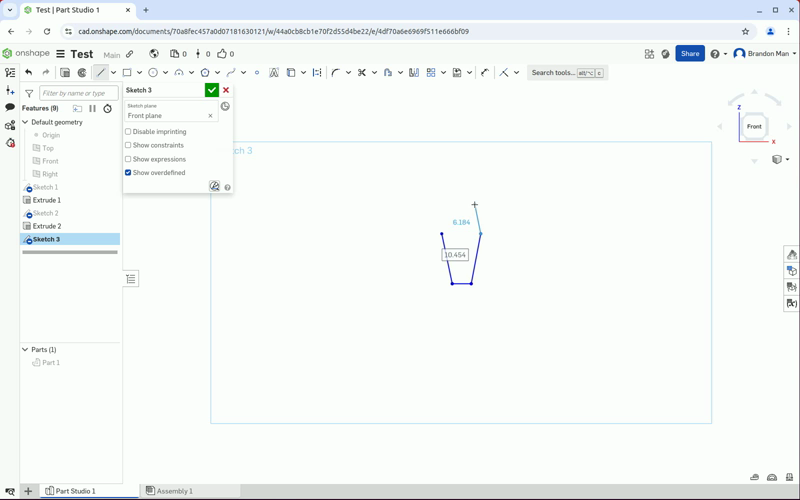
click(474, 204)
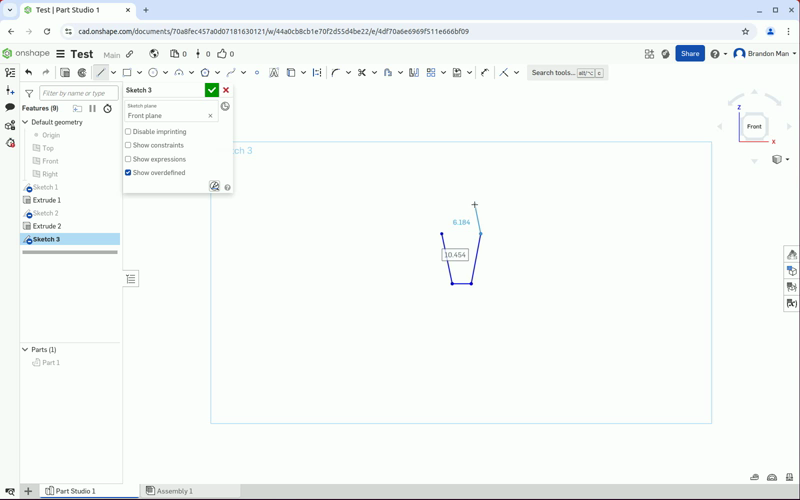
key_up(shift)
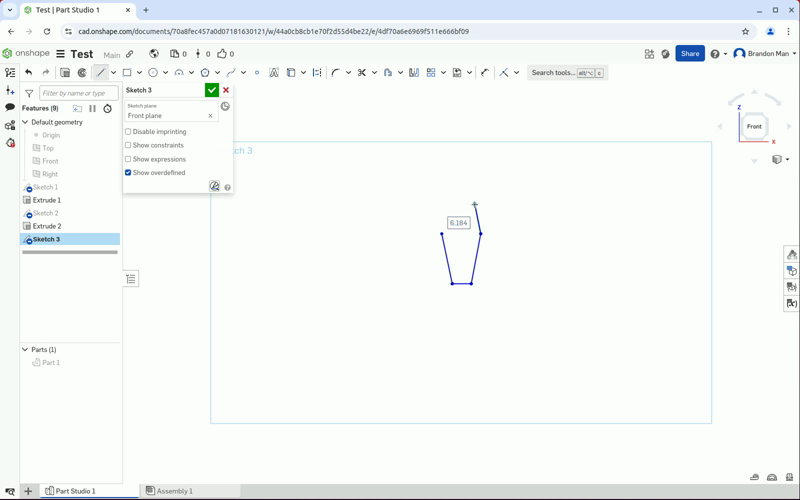
key_down(shift)
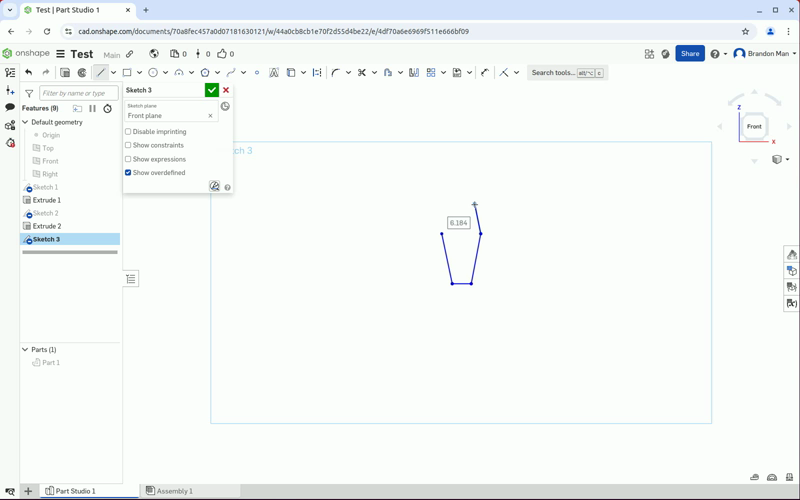
mouse_move(504, 204)
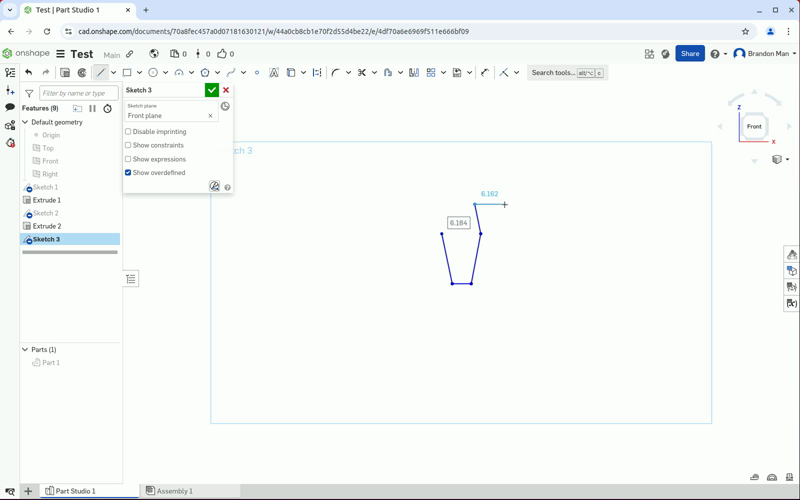
mouse_move(448, 204)
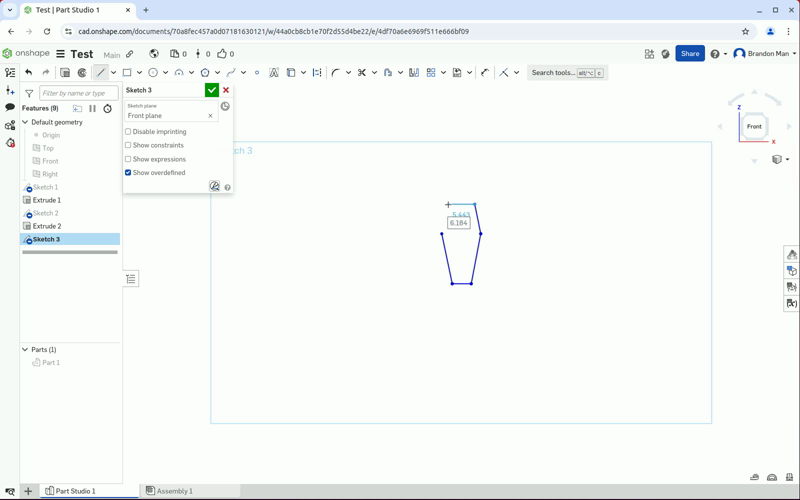
click(448, 204)
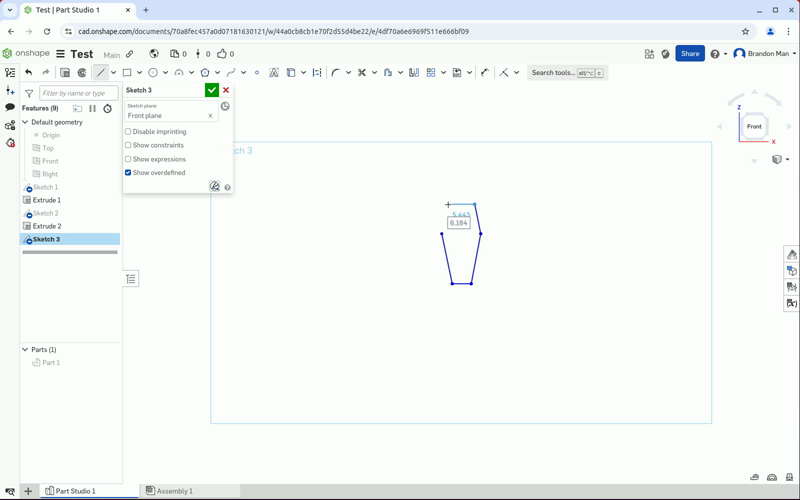
key_up(shift)
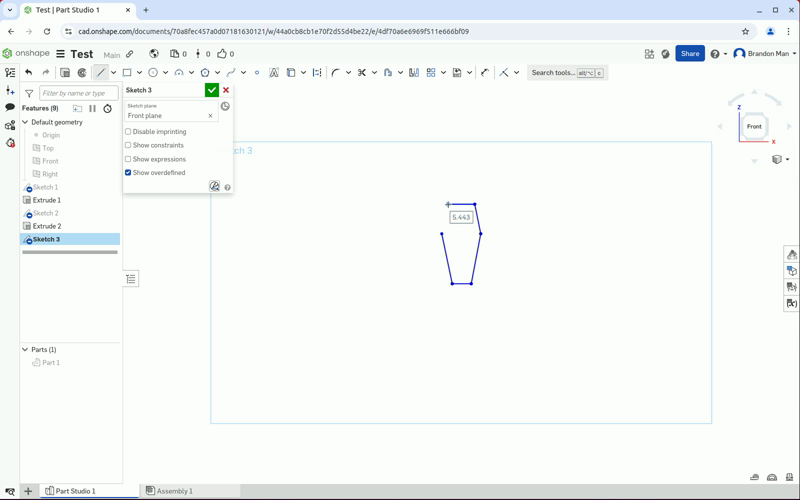
mouse_move(478, 204)
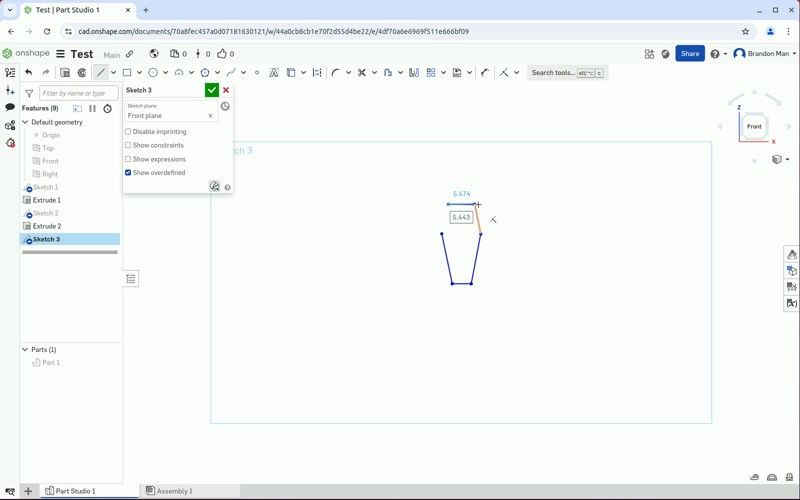
key_down(shift)
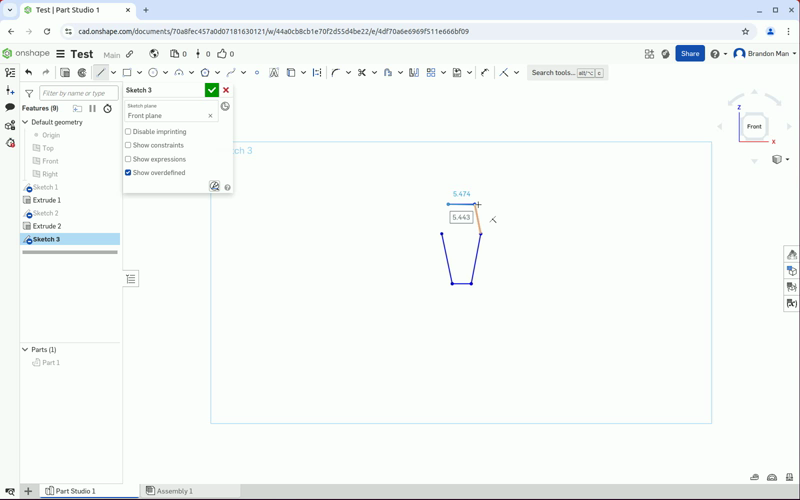
mouse_move(441, 233)
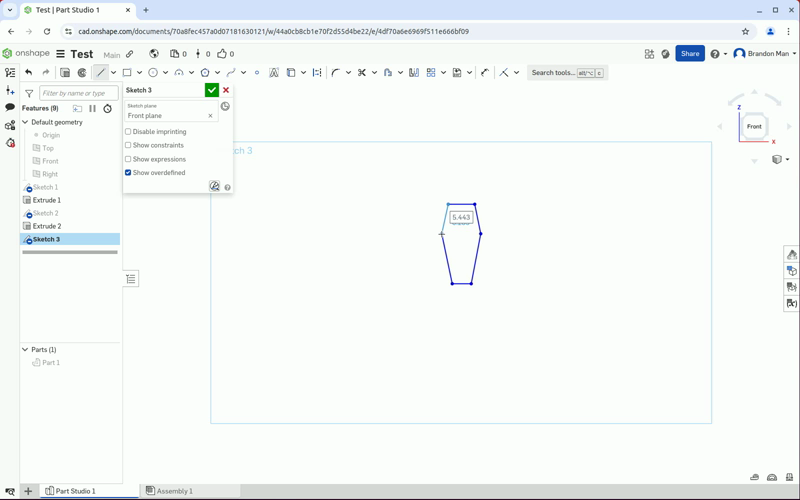
key_up(shift)
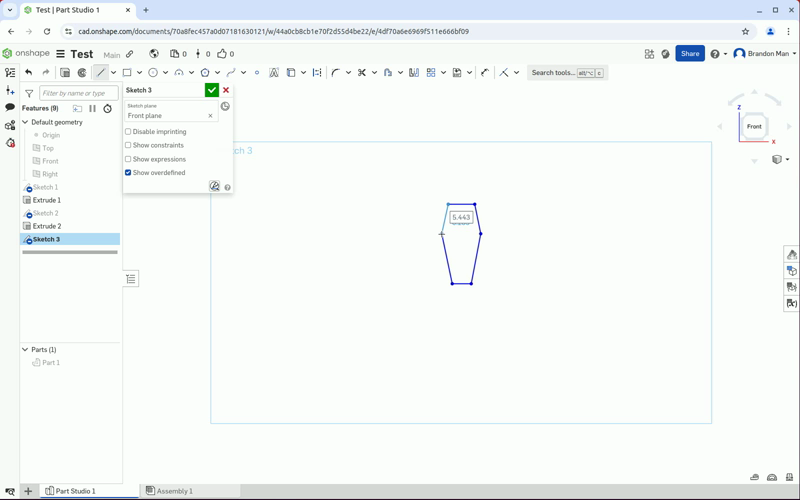
click(441, 233)
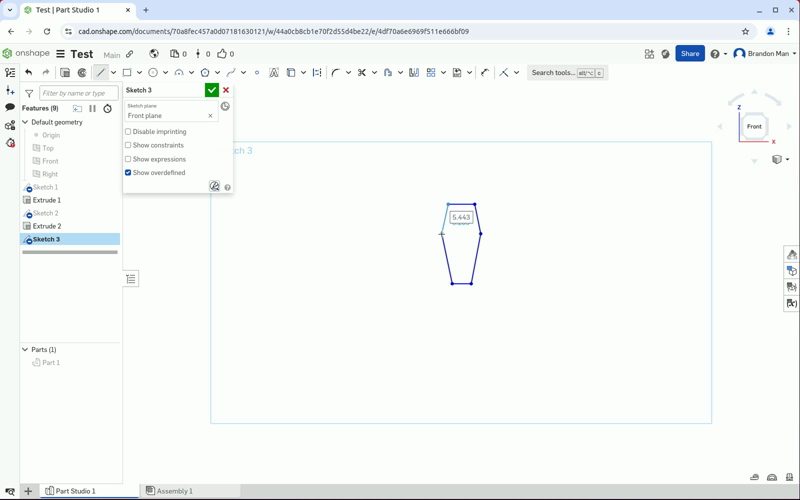
key(esc)
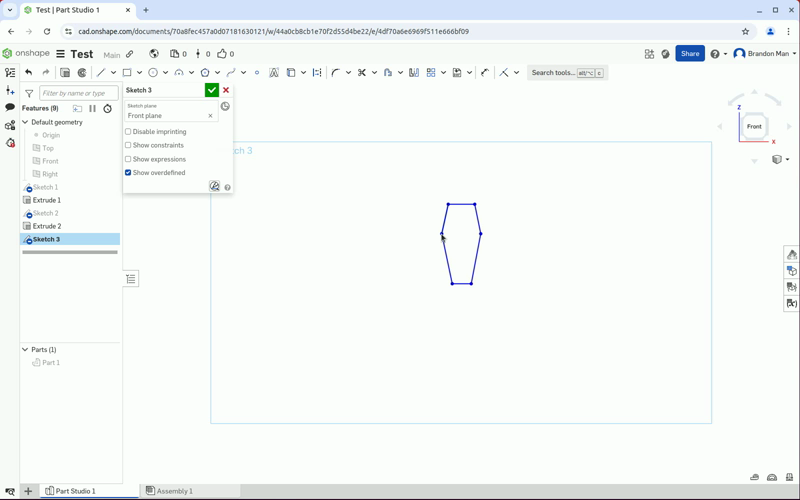
key(c)
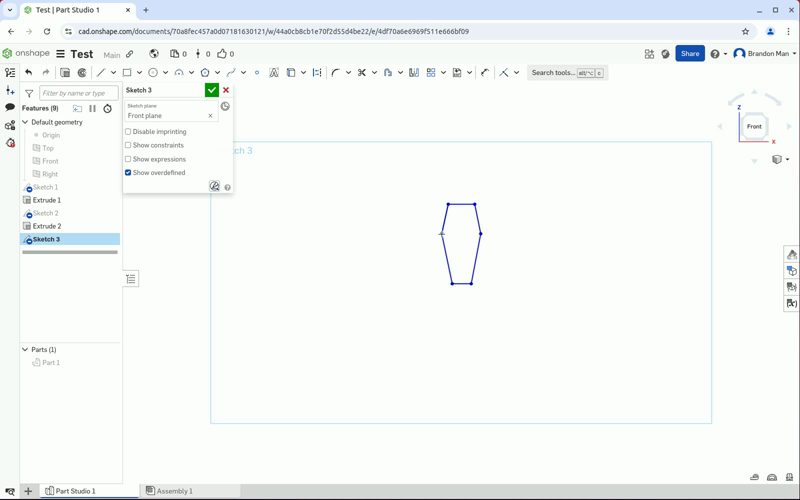
key_down(shift)
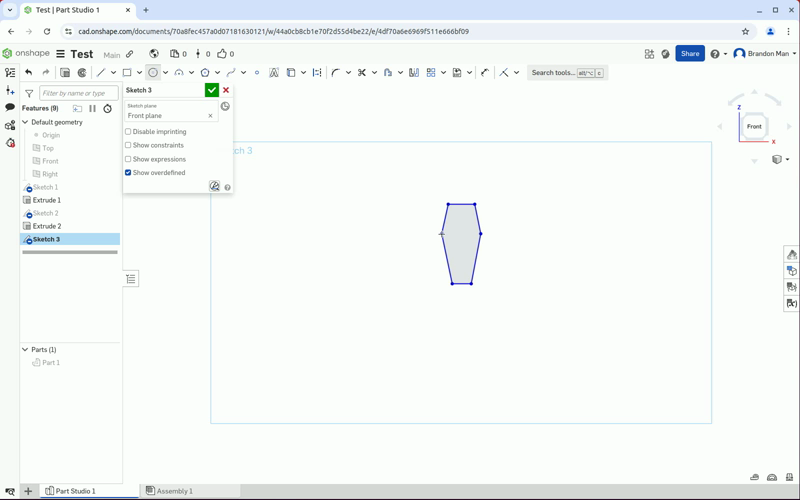
mouse_move(461, 227)
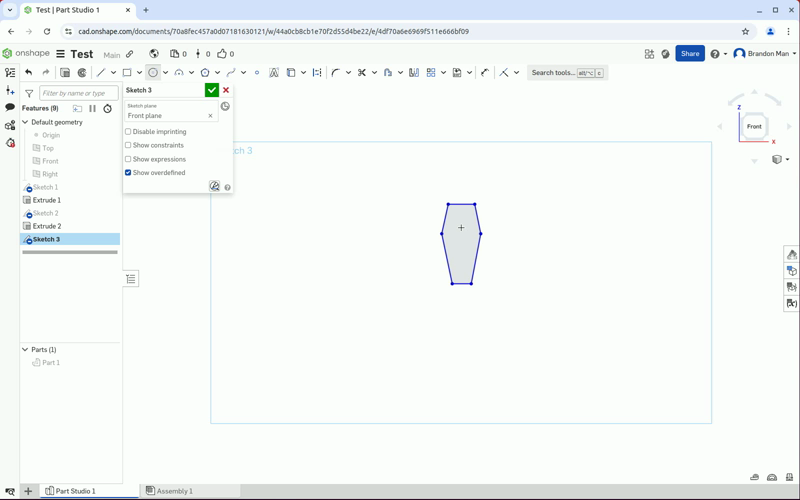
click(461, 227)
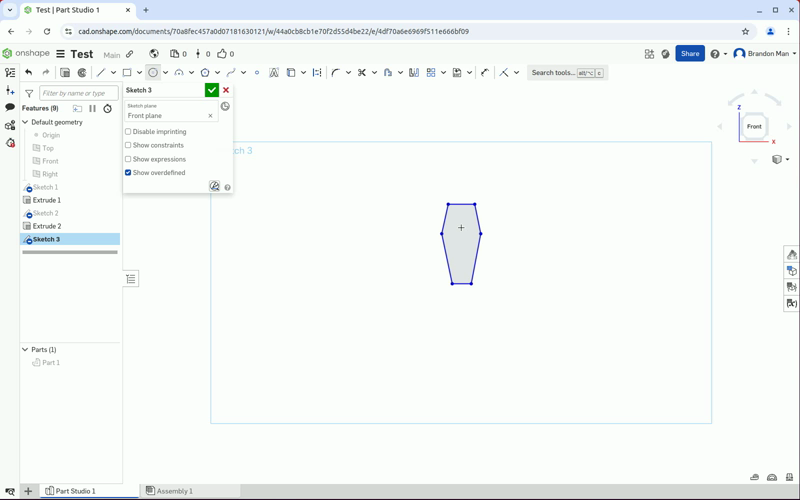
key_up(shift)
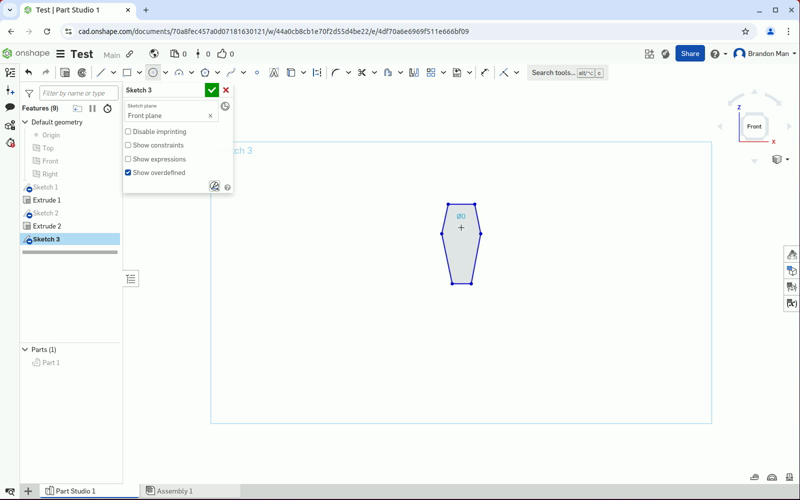
mouse_move(467, 227)
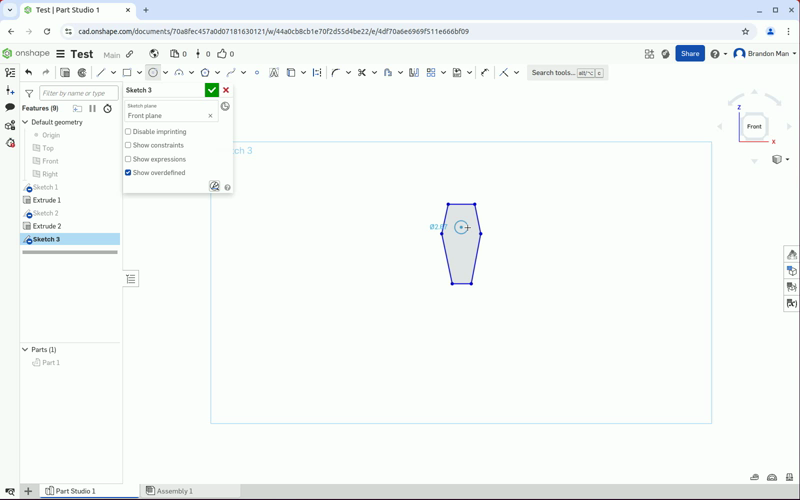
click(467, 227)
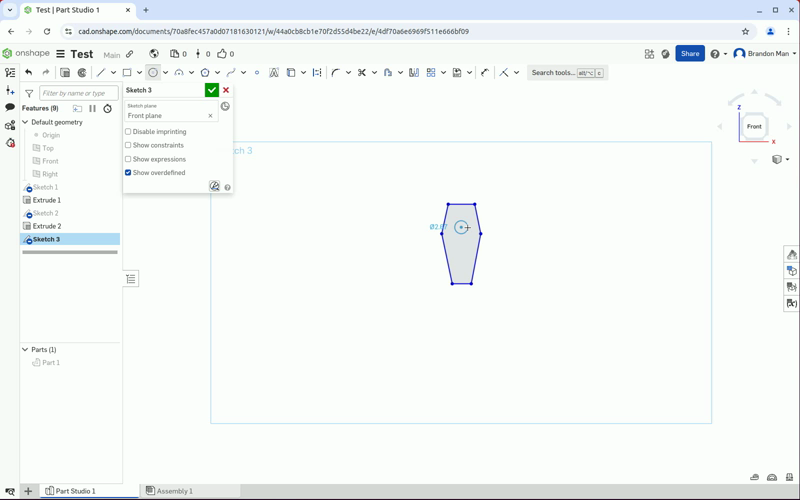
key(esc)
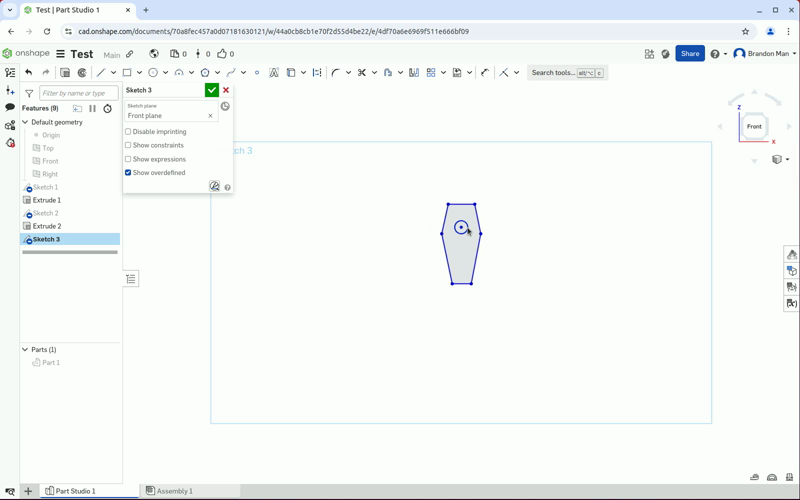
key(c)
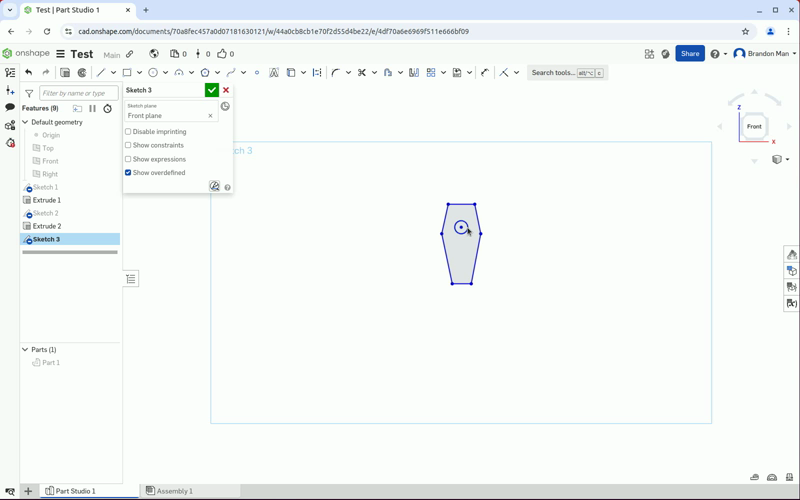
key_down(shift)
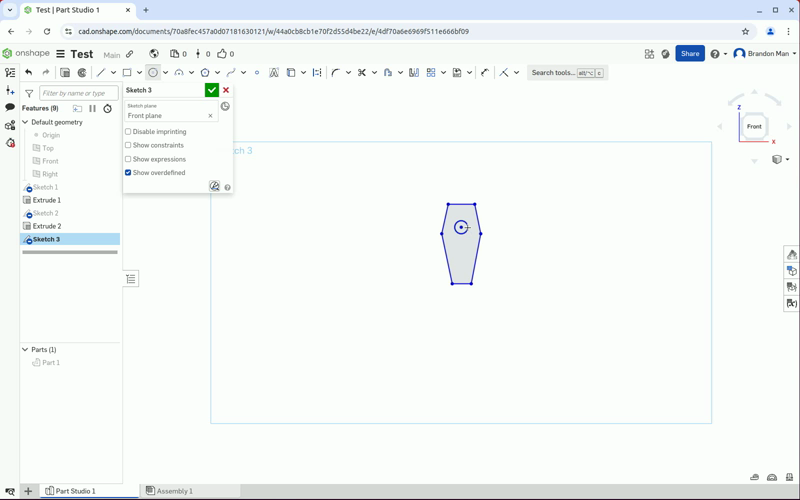
mouse_move(461, 247)
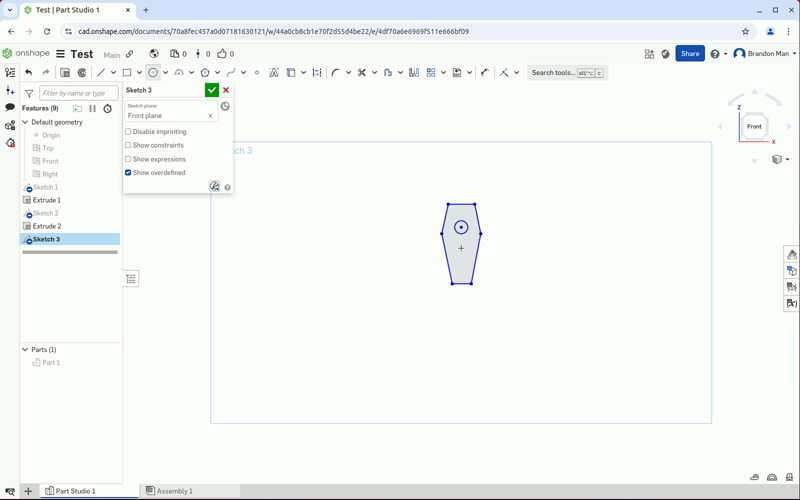
click(461, 247)
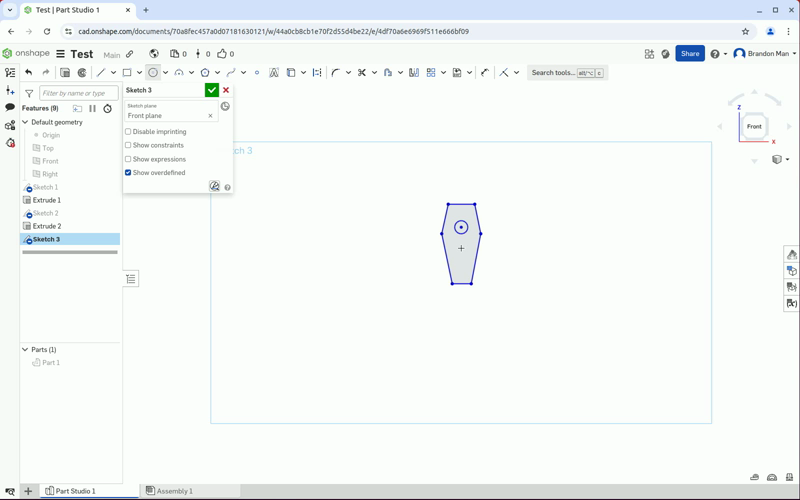
key_up(shift)
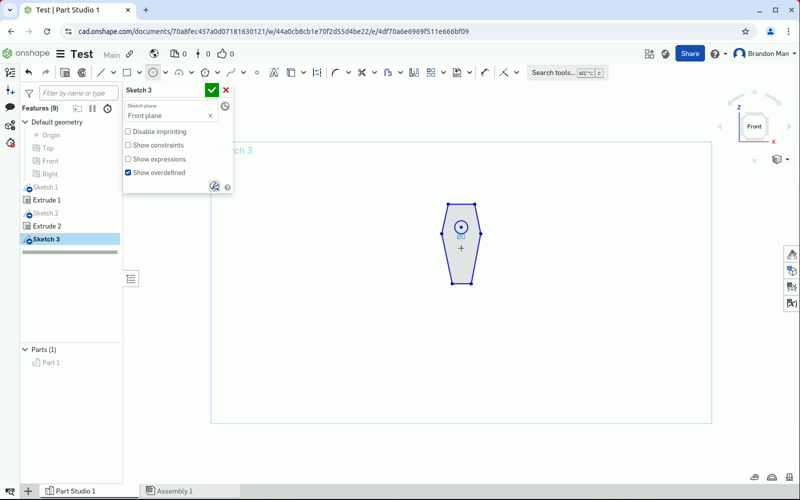
mouse_move(465, 247)
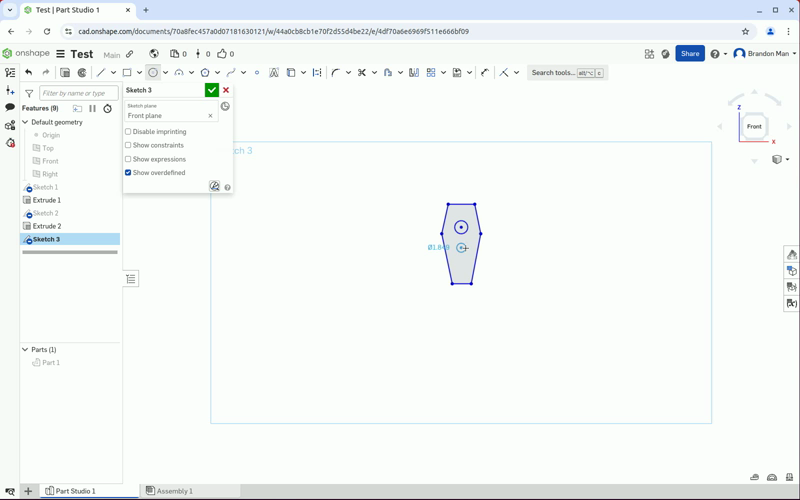
click(465, 247)
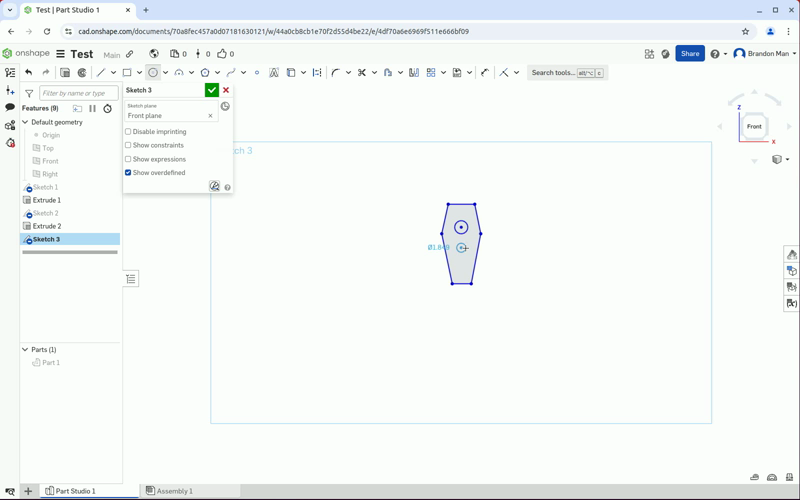
key(esc)
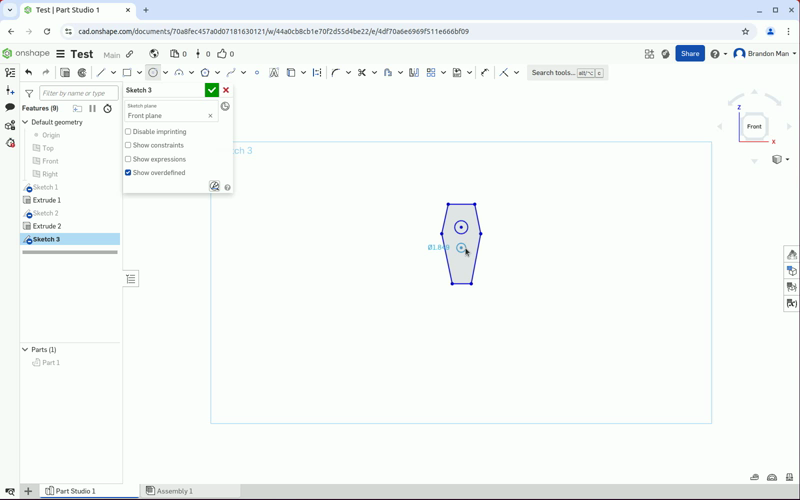
mouse_move(446, 226)
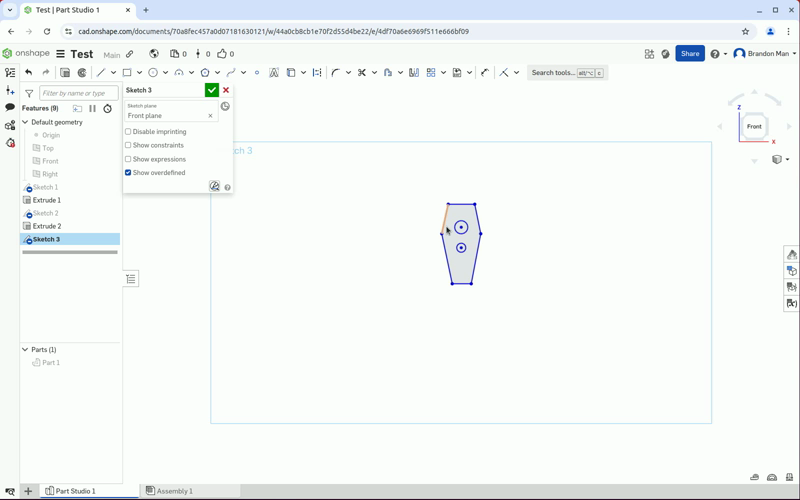
click(446, 226)
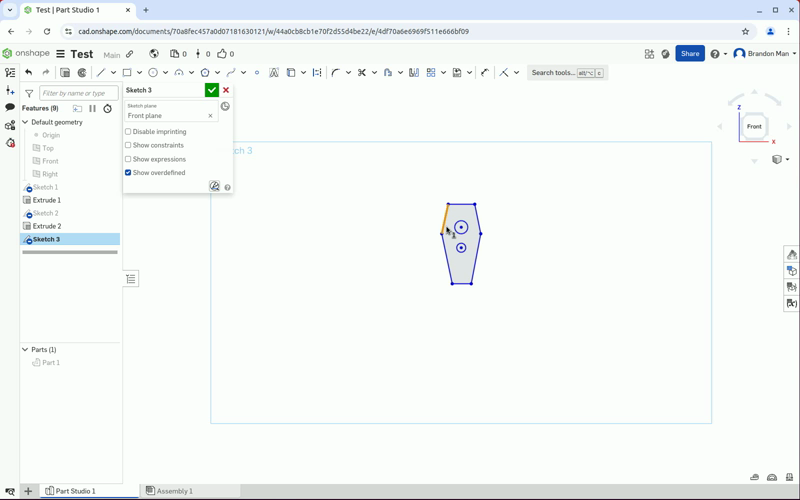
mouse_move(73, 352)
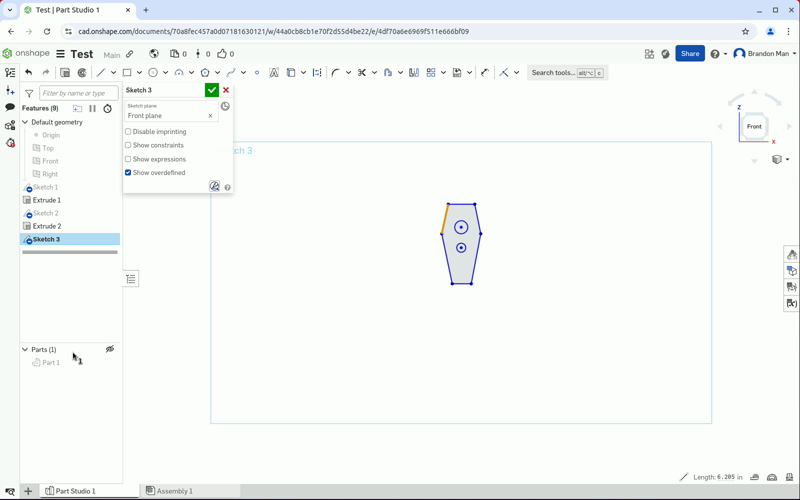
key(shift+y)
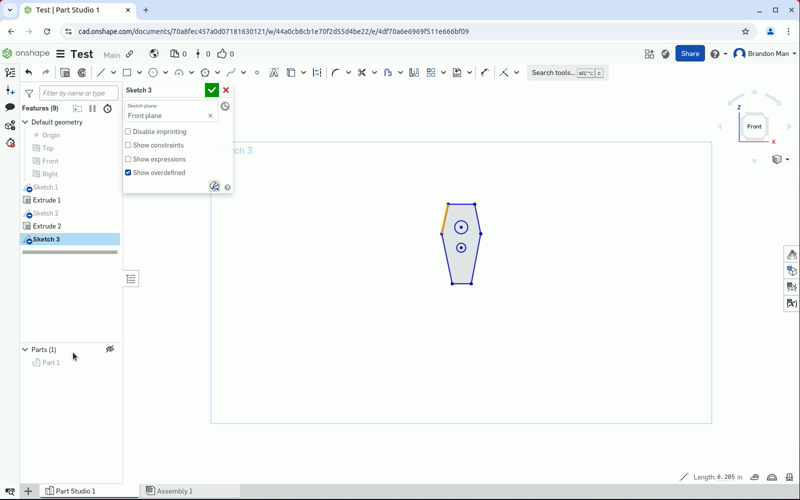
key(shift+e)
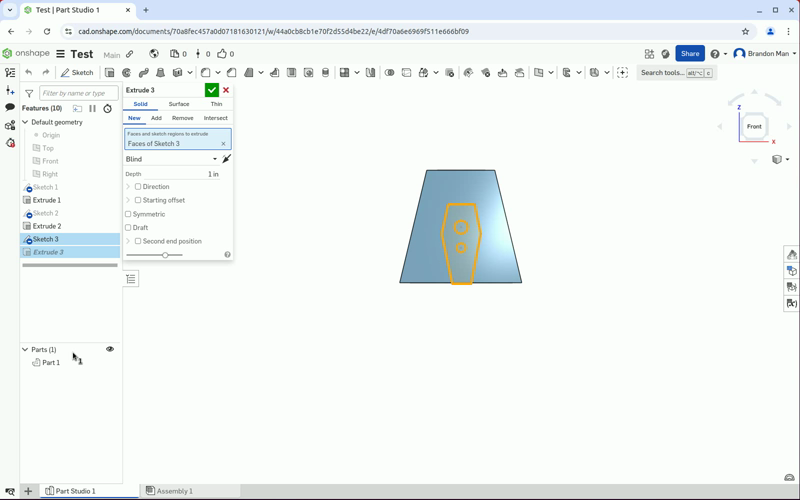
mouse_move(143, 106)
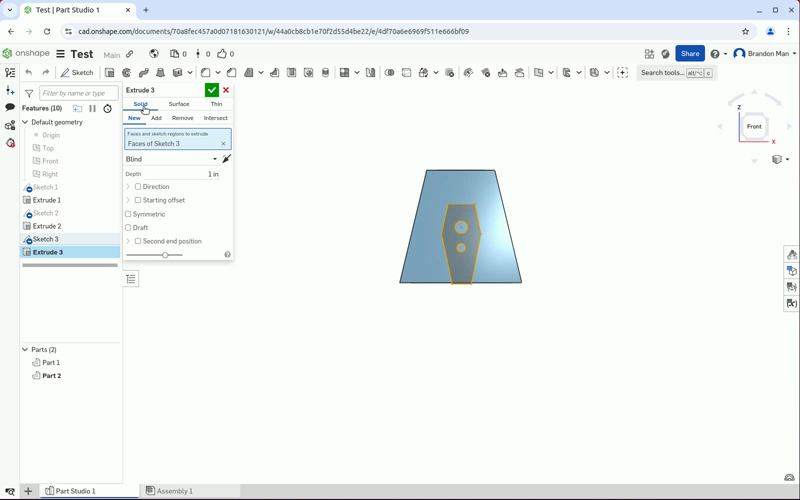
click(143, 106)
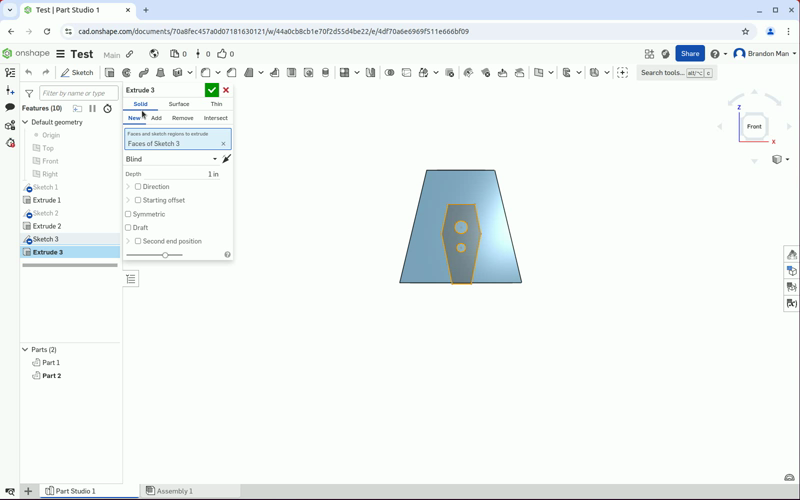
mouse_move(137, 120)
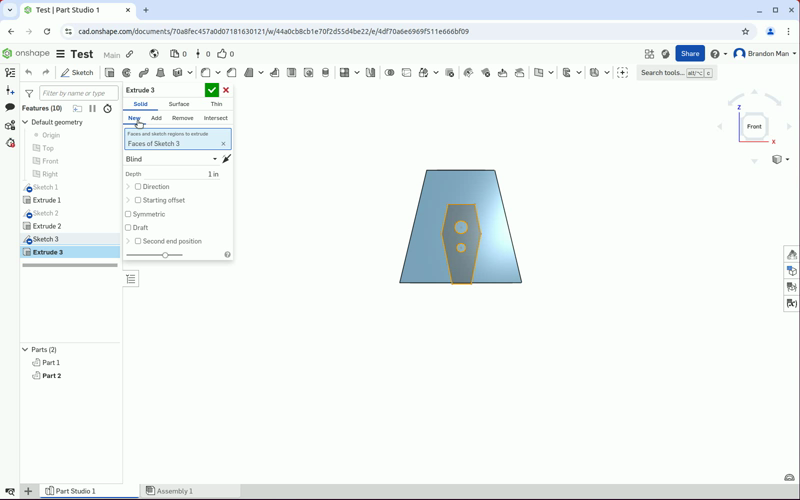
click(137, 120)
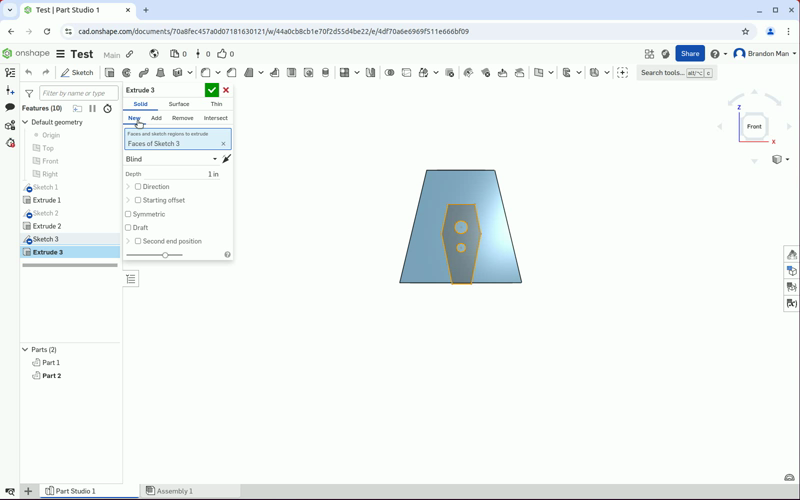
key(tab, 4)
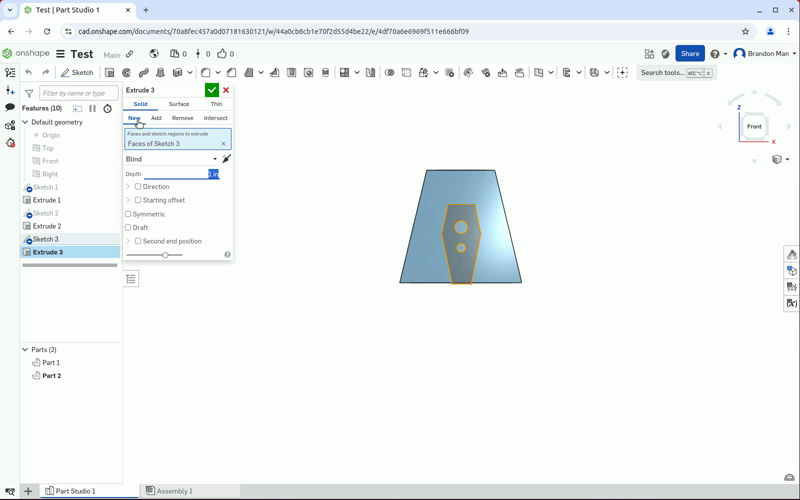
text(19.738)
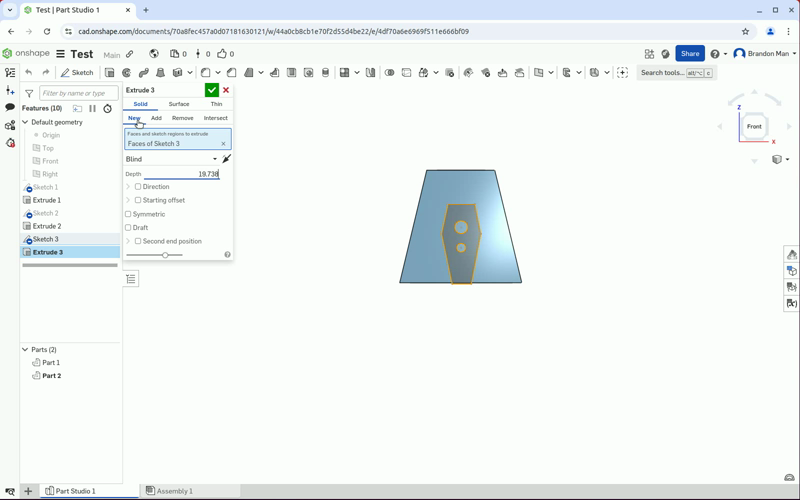
key(tab, 3)
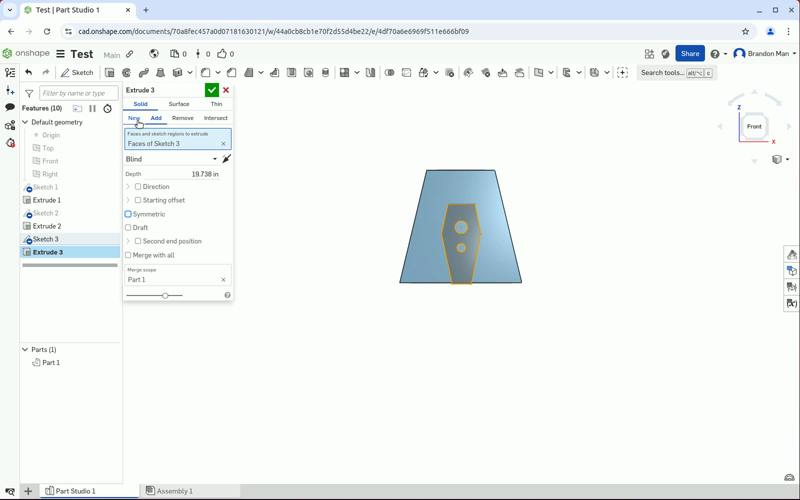
key(space)
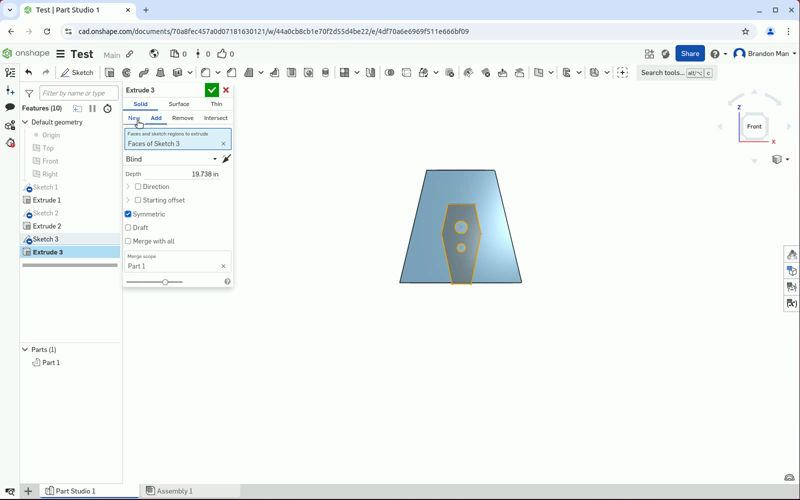
key(enter)
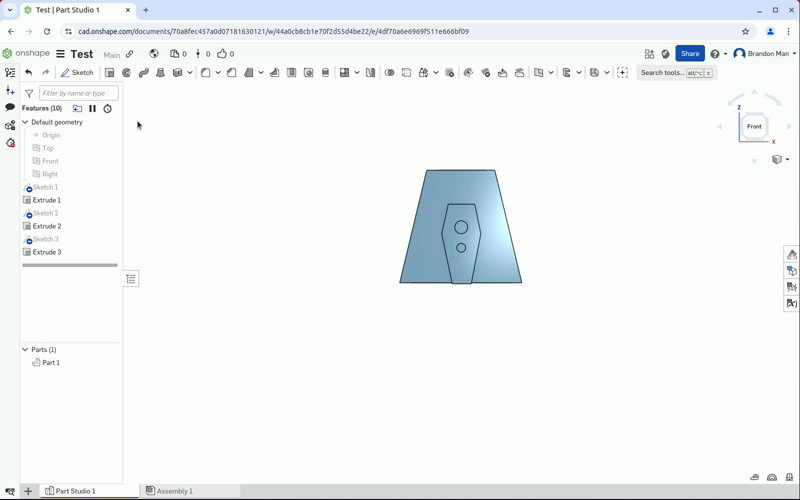
key(shift+h)
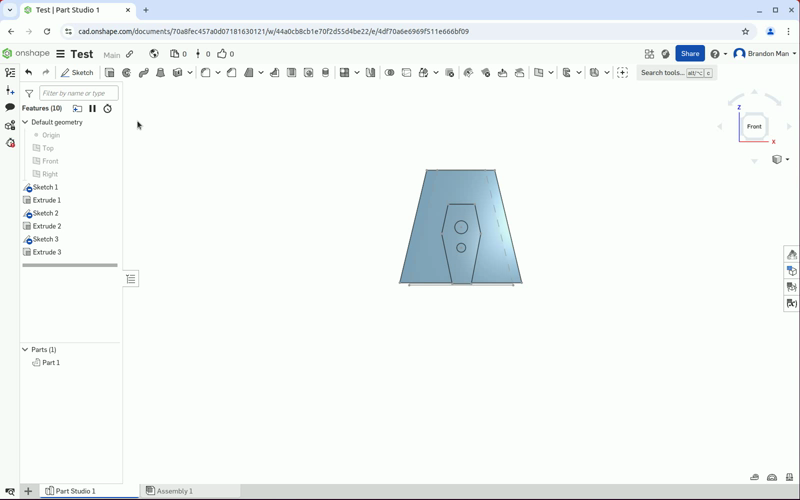
key(shift+h)
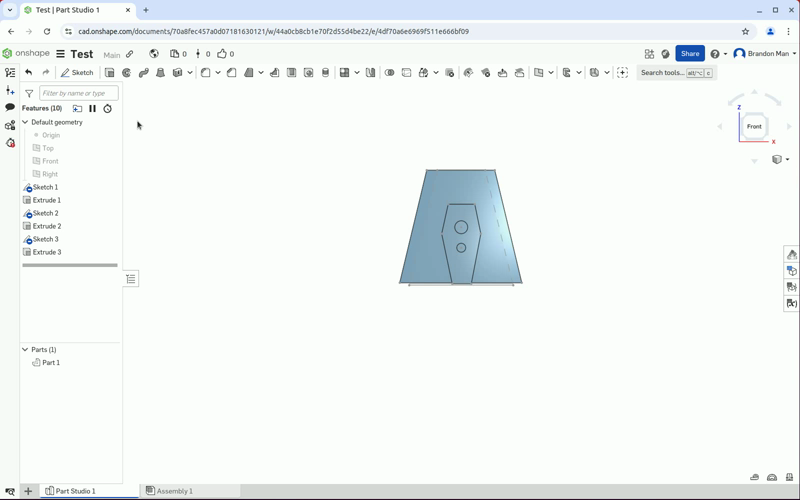
key(shift+7)
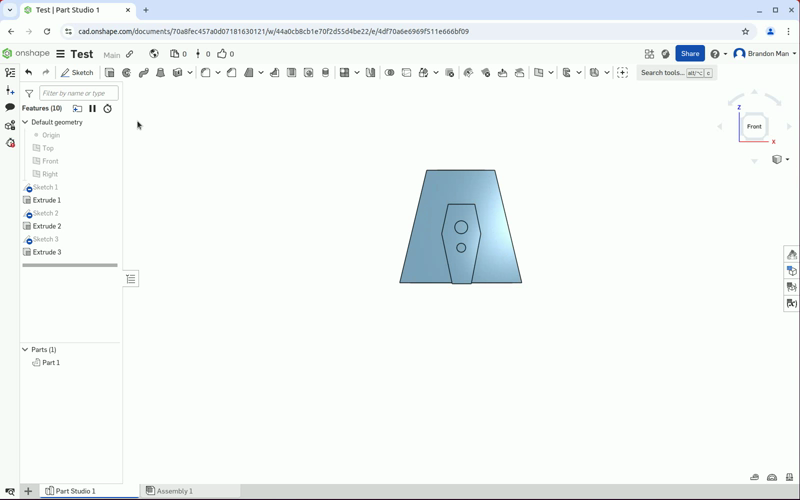
key(left, 2)
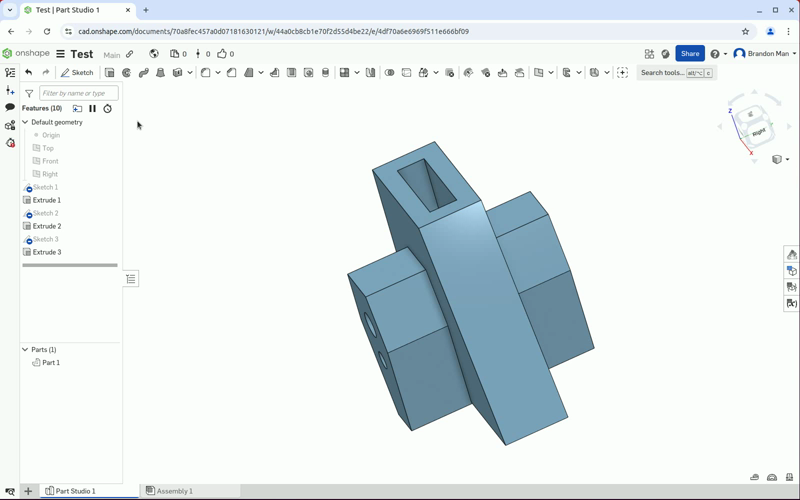
key(down, 2)
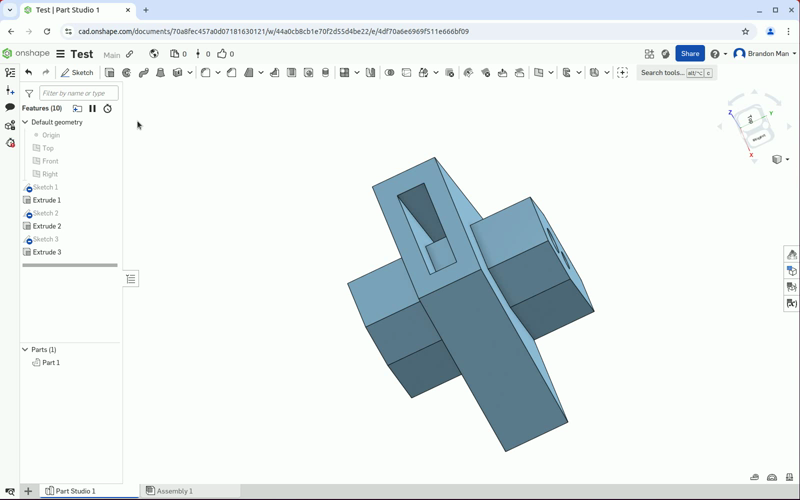
key(up, 2)
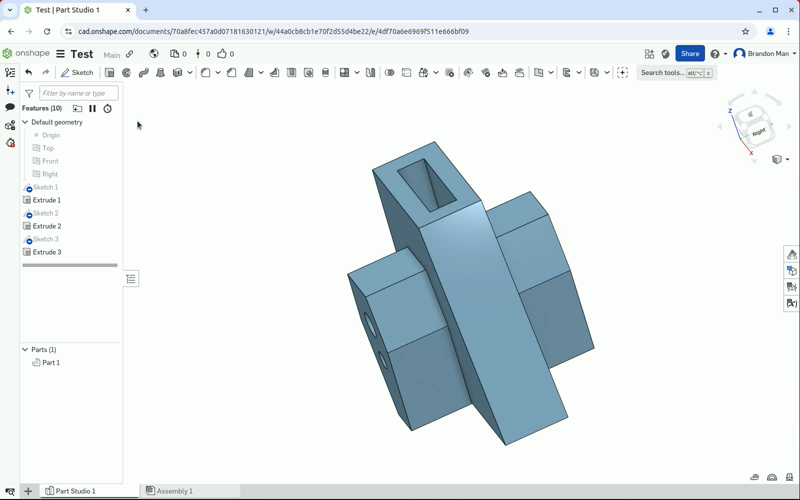
key(right, 2)
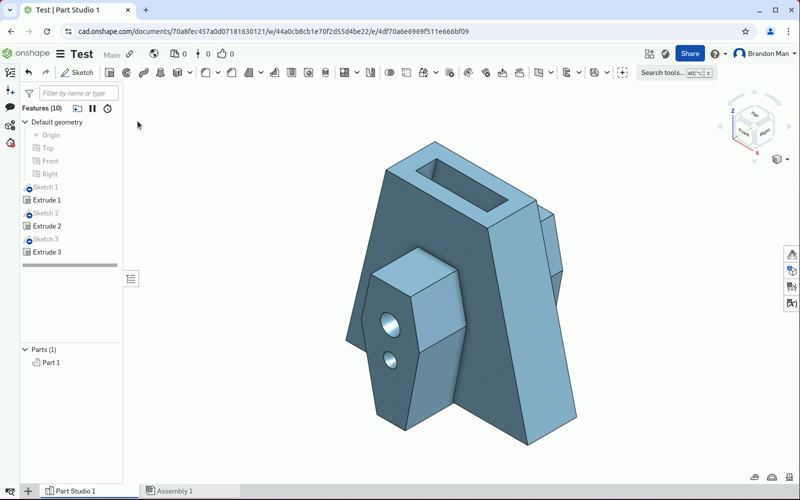
mouse_move(73, 189)
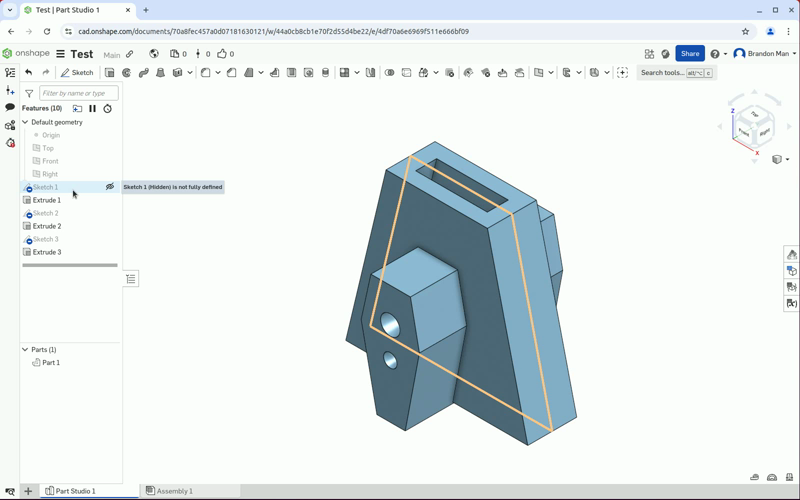
click(73, 189)